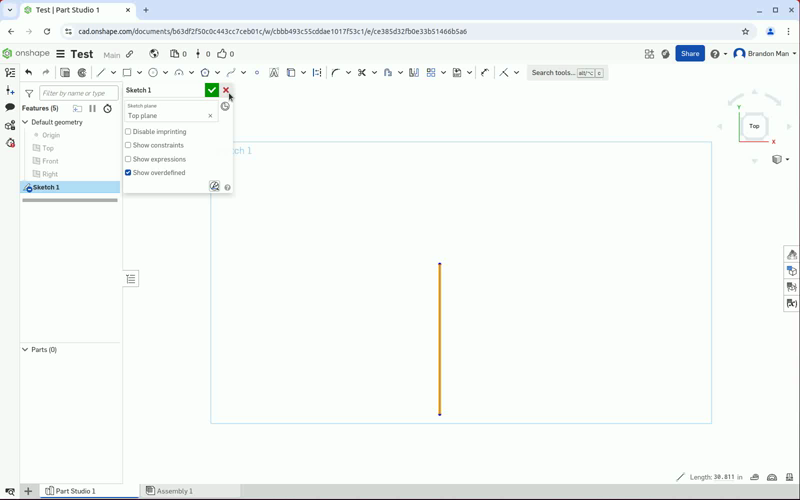
key(shift+h)
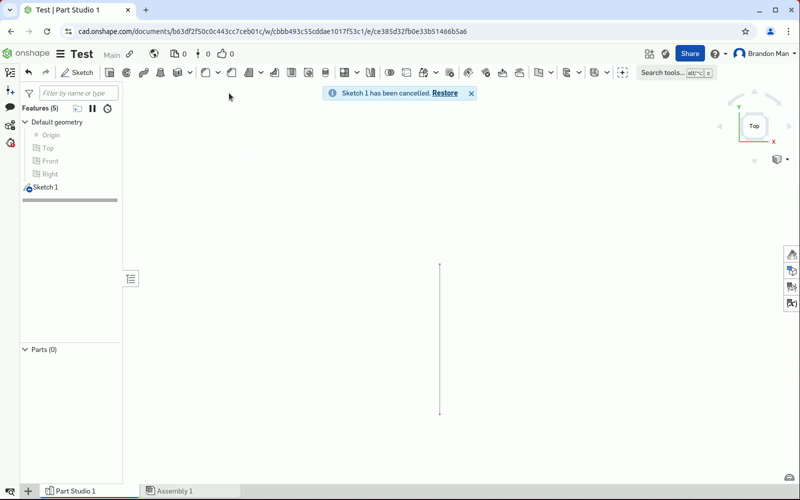
key(shift+s)
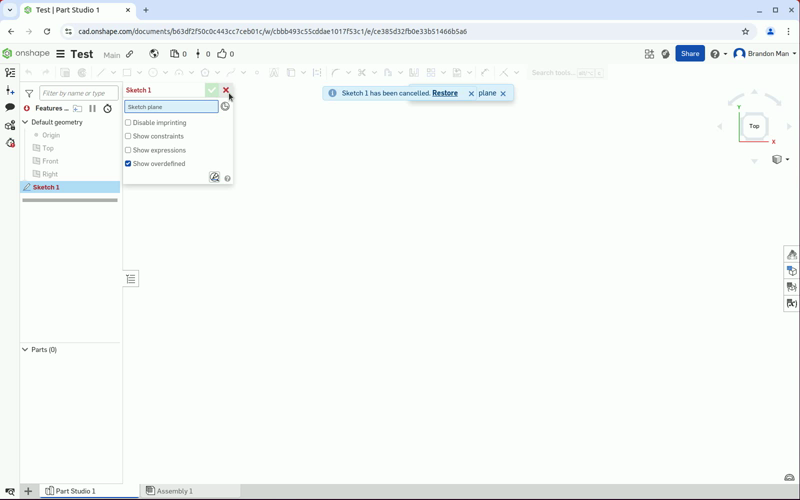
mouse_move(73, 150)
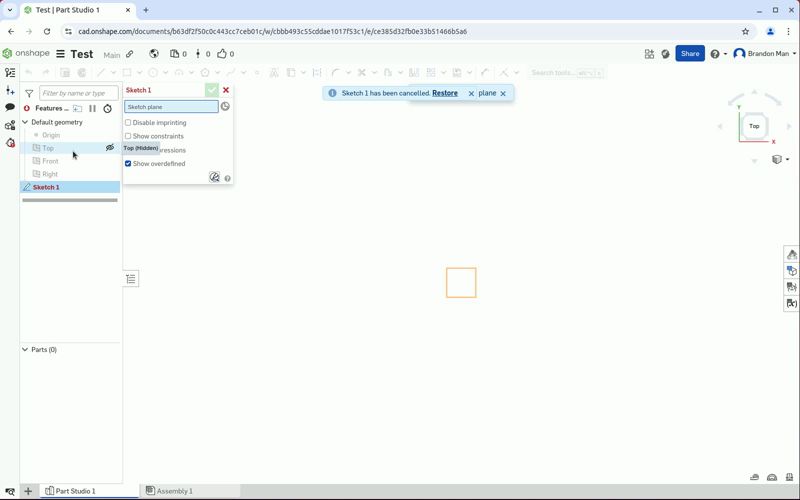
click(73, 150)
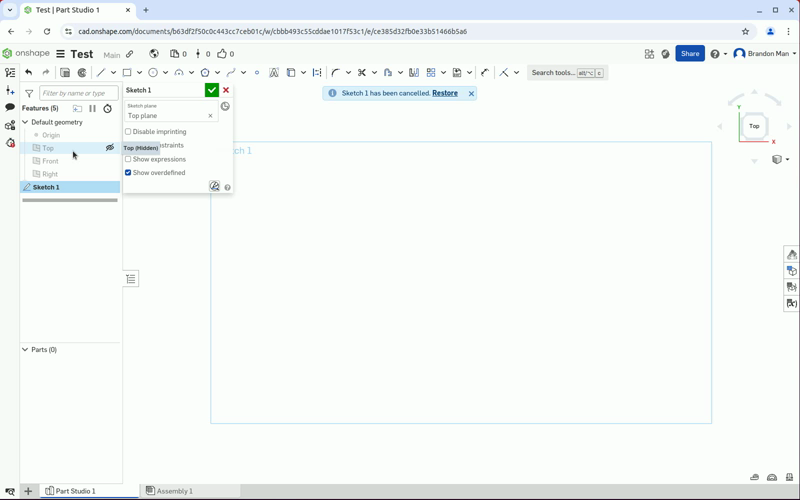
mouse_move(73, 352)
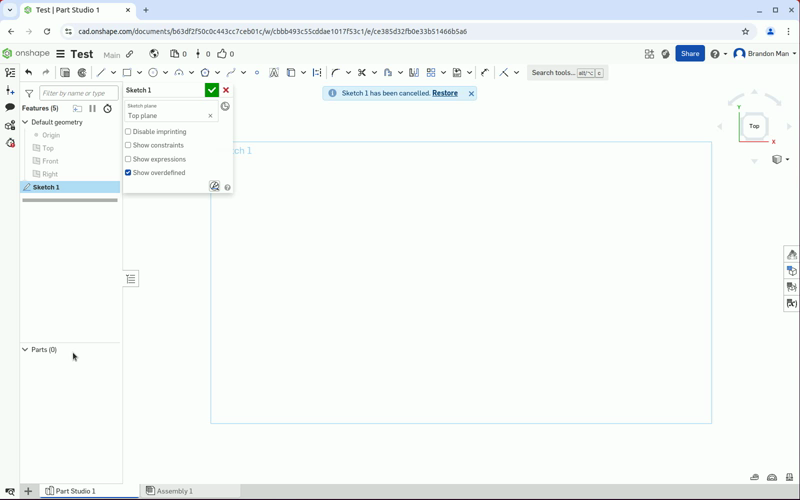
key(y)
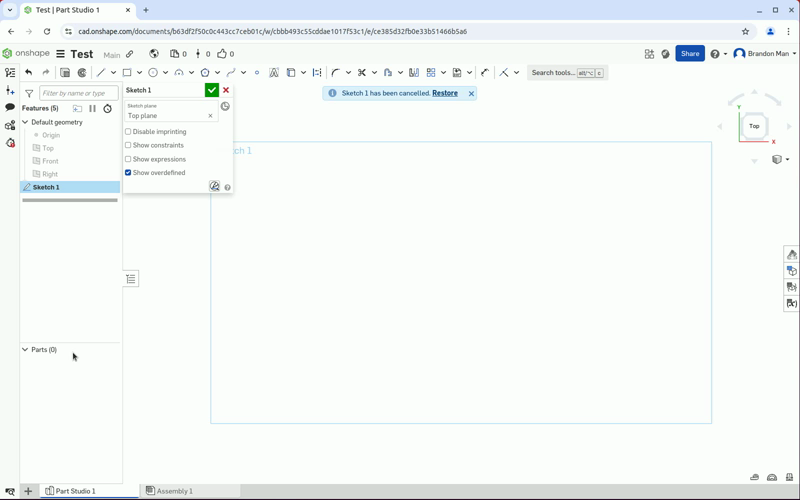
key(l)
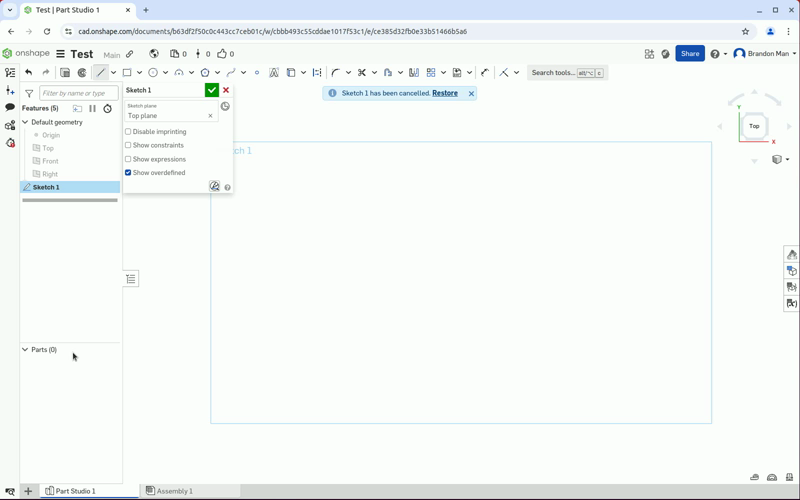
key_down(shift)
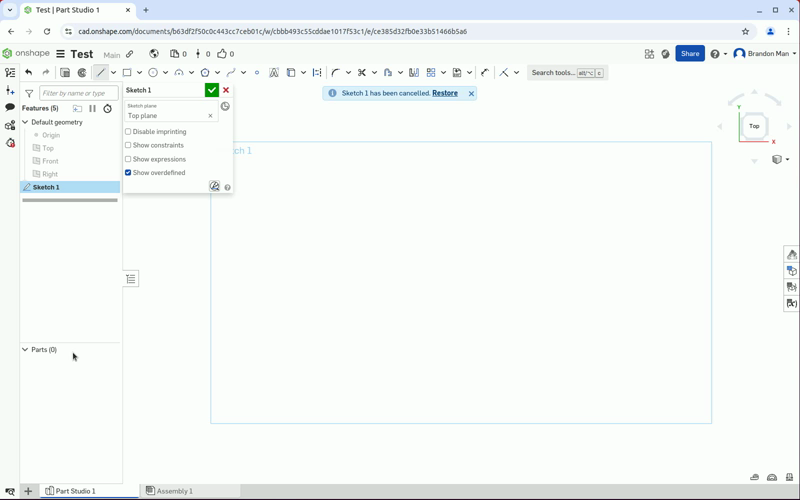
mouse_move(460, 282)
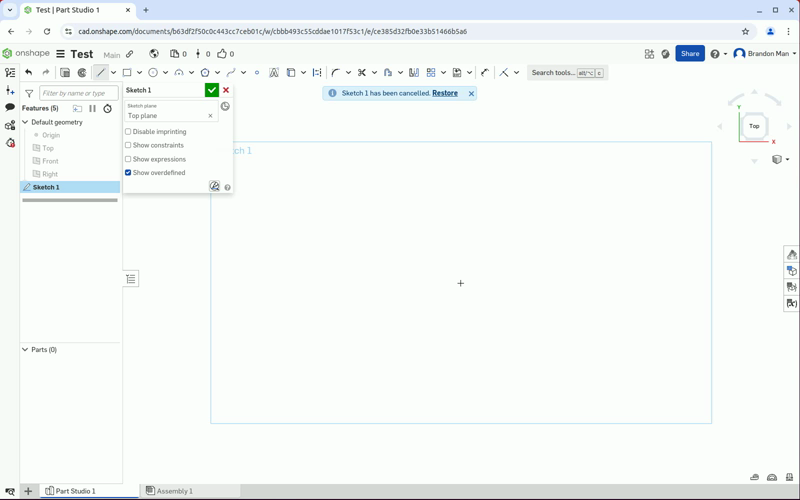
click(460, 282)
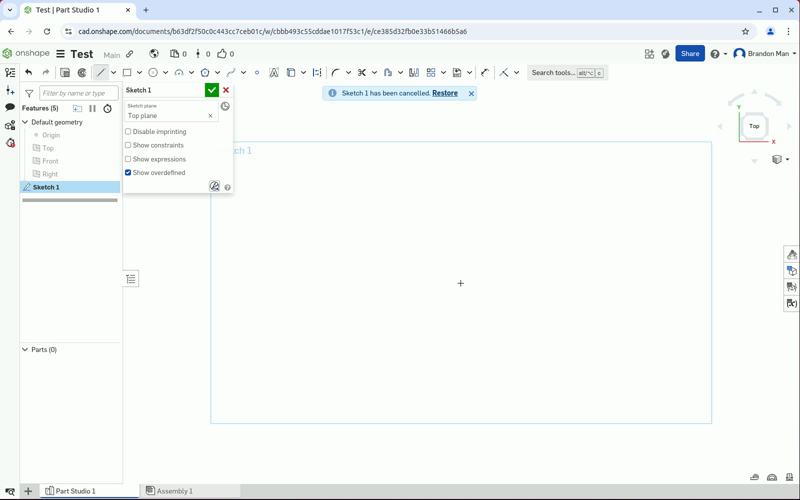
key_up(shift)
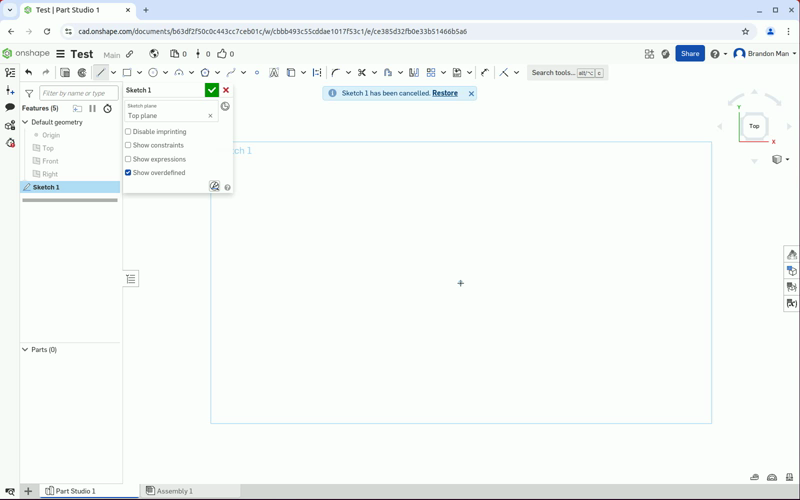
key_down(shift)
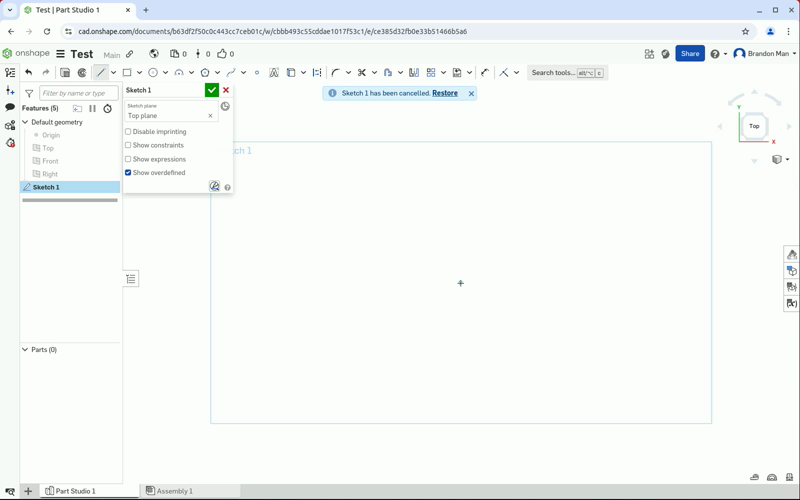
mouse_move(538, 282)
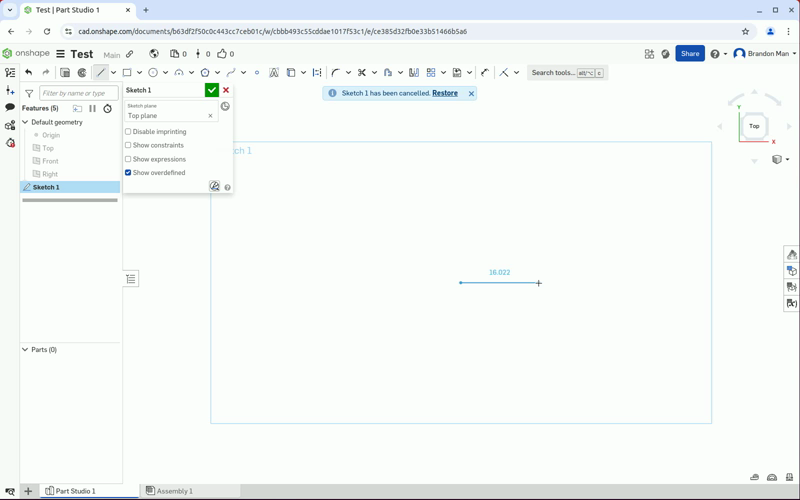
click(538, 282)
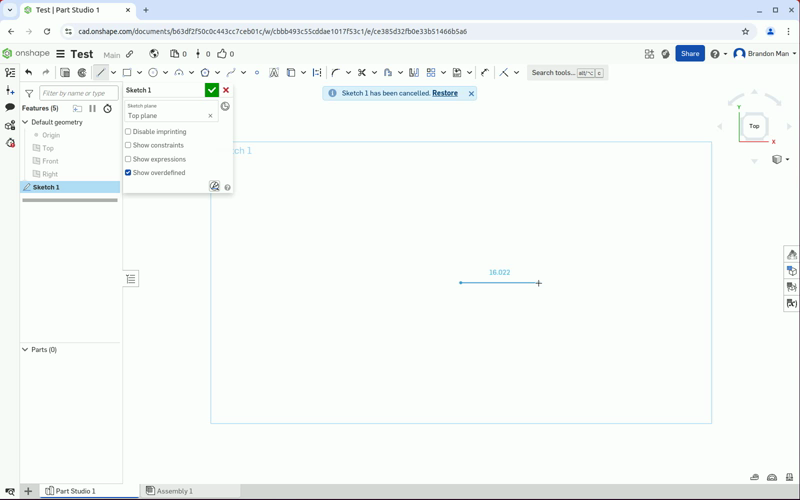
key_up(shift)
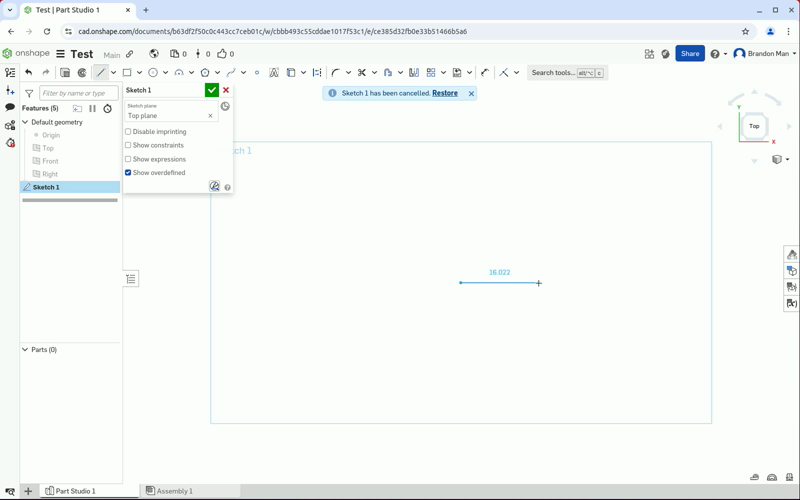
key_down(shift)
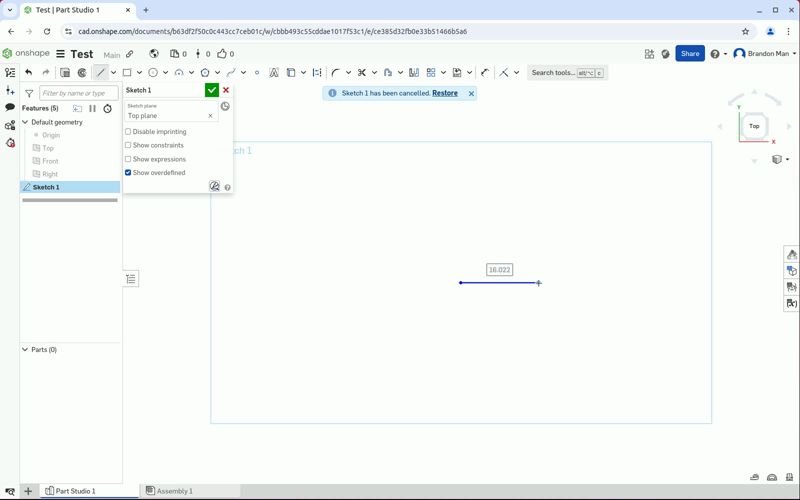
mouse_move(538, 205)
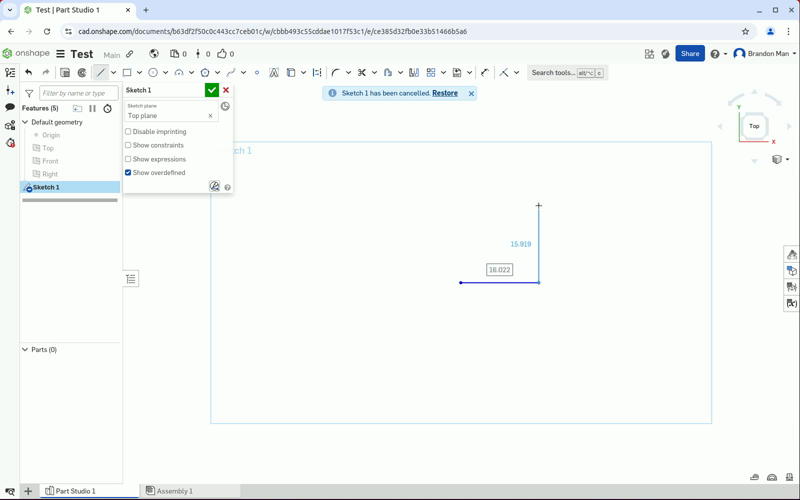
click(538, 205)
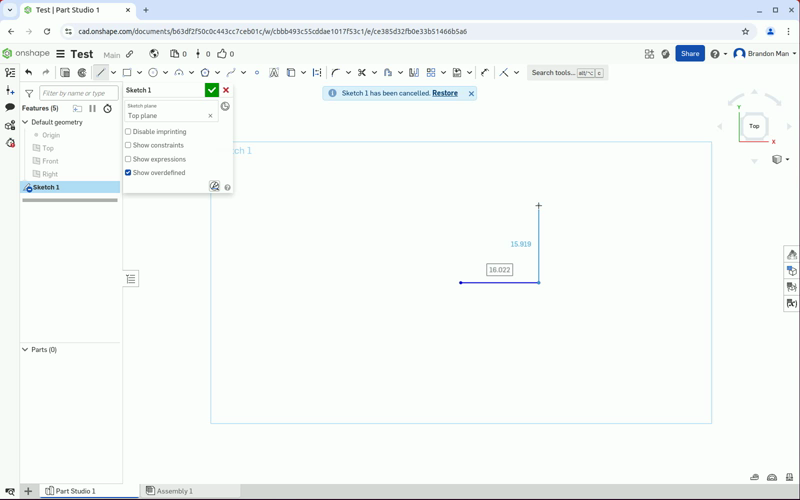
key_up(shift)
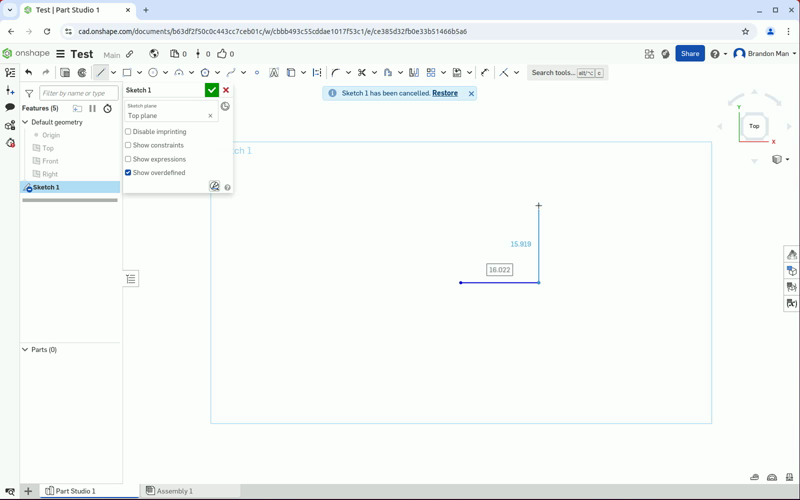
key_down(shift)
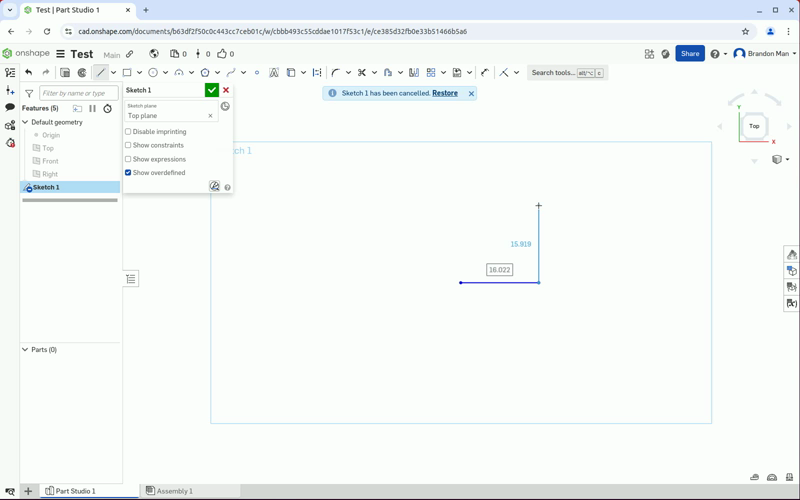
mouse_move(460, 205)
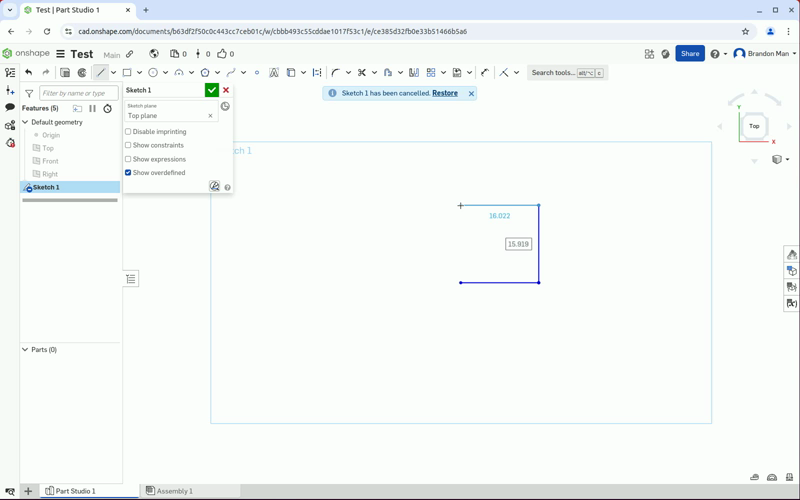
click(460, 205)
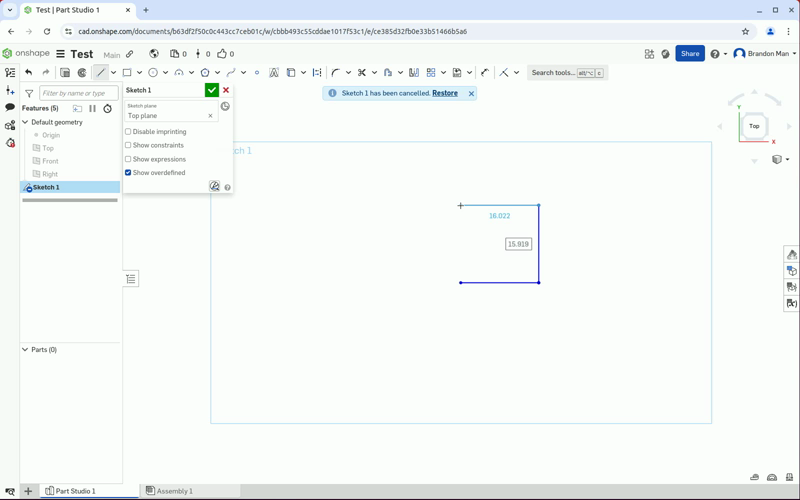
key_up(shift)
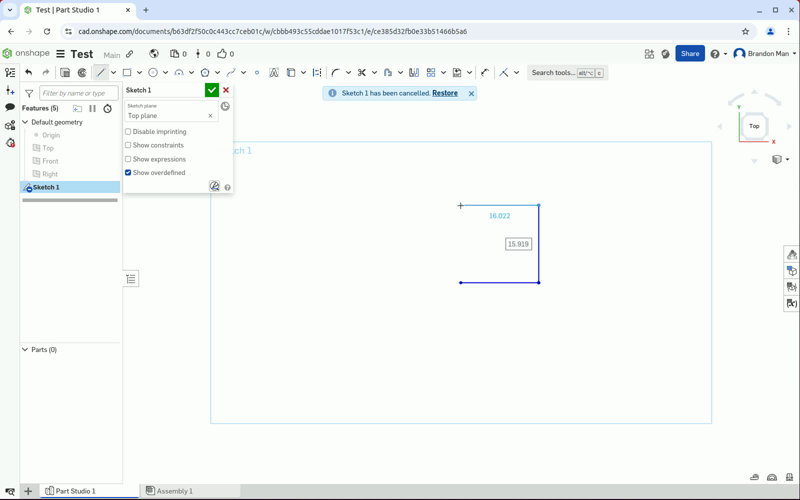
key_down(shift)
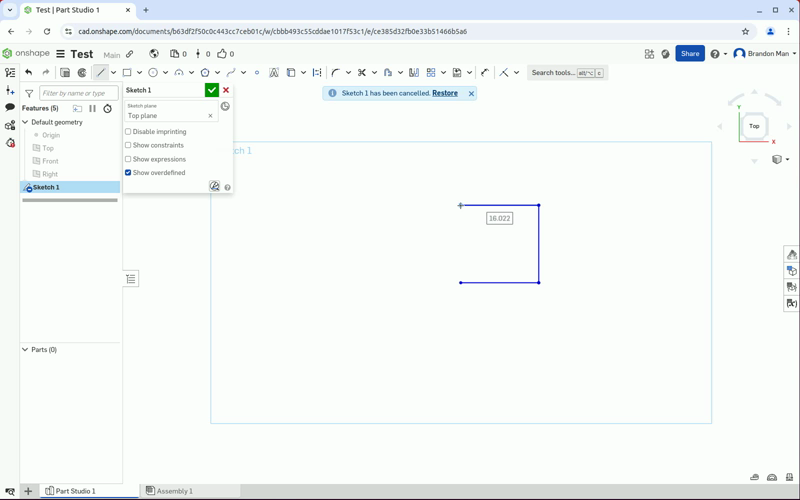
mouse_move(460, 282)
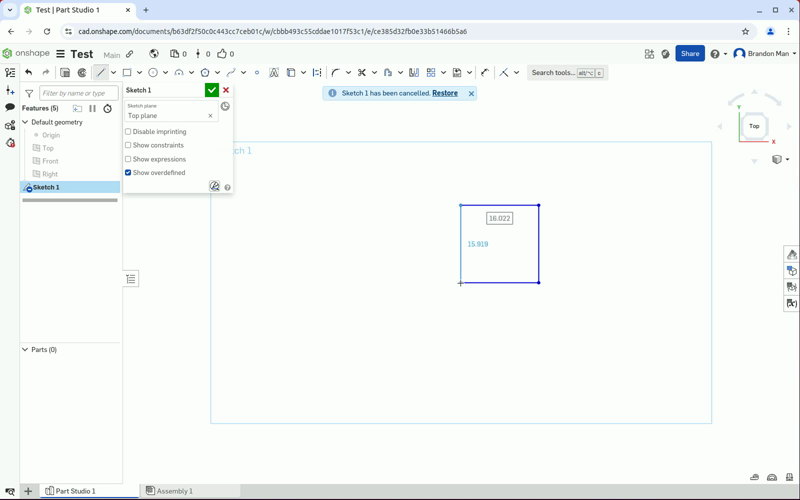
key_up(shift)
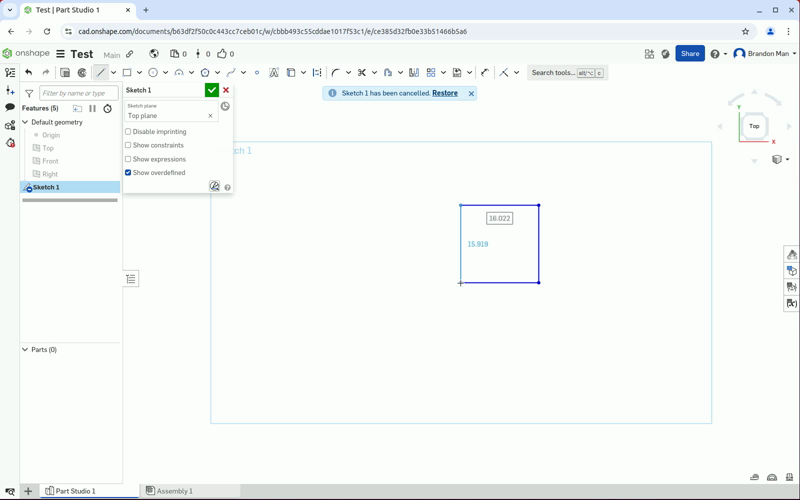
click(460, 282)
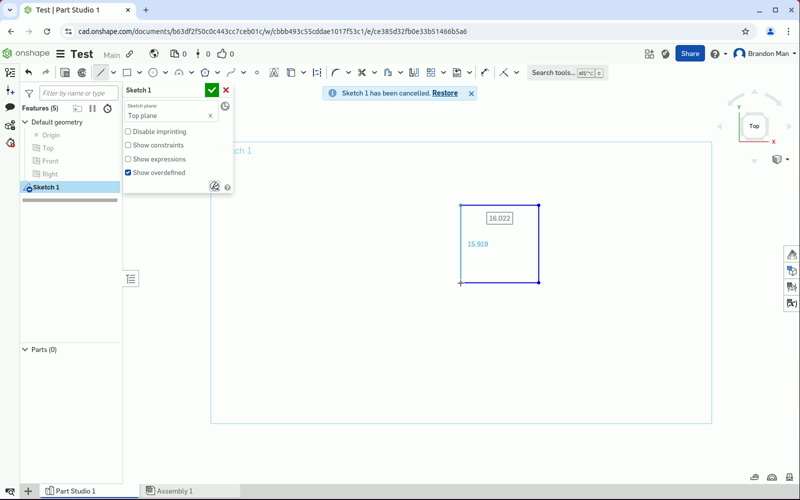
key(esc)
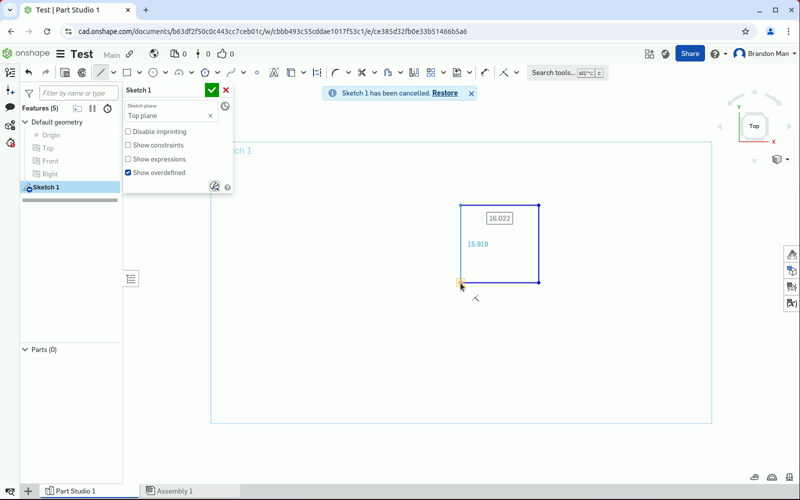
mouse_move(465, 250)
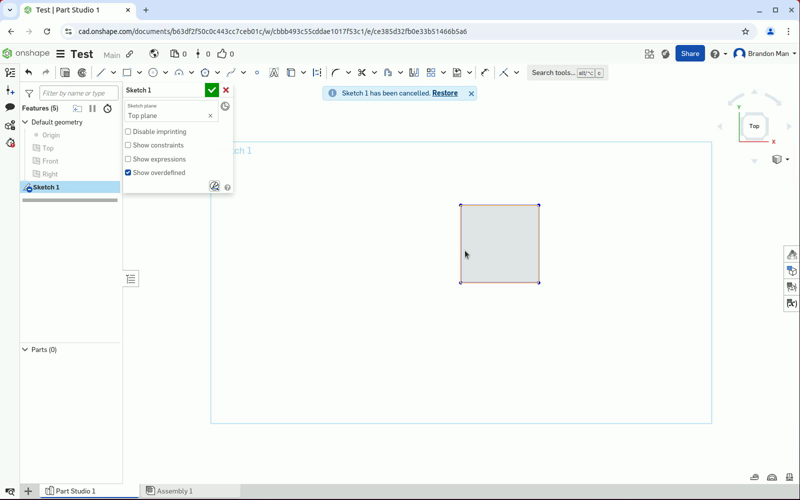
click(465, 250)
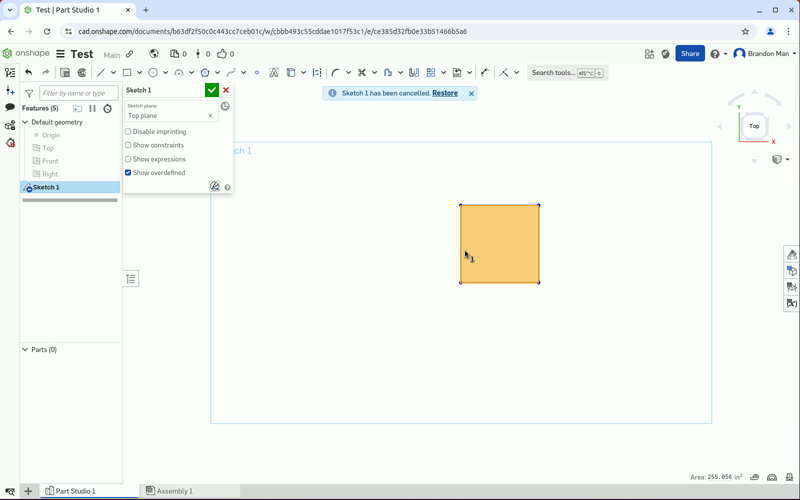
mouse_move(73, 352)
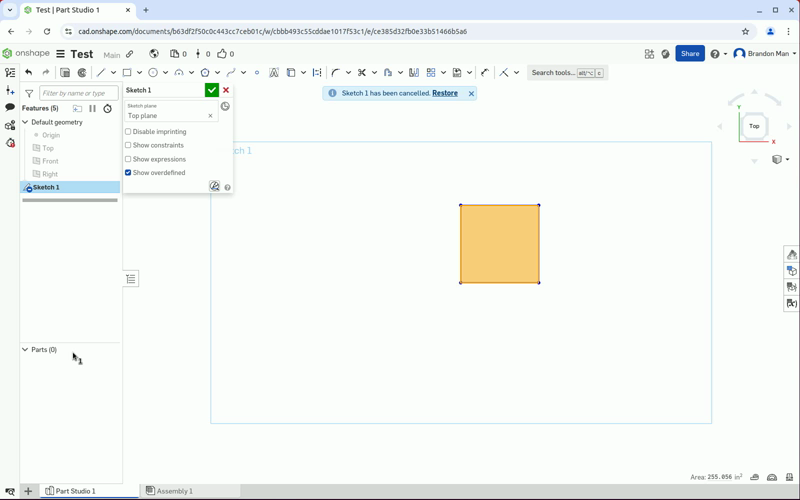
key(shift+y)
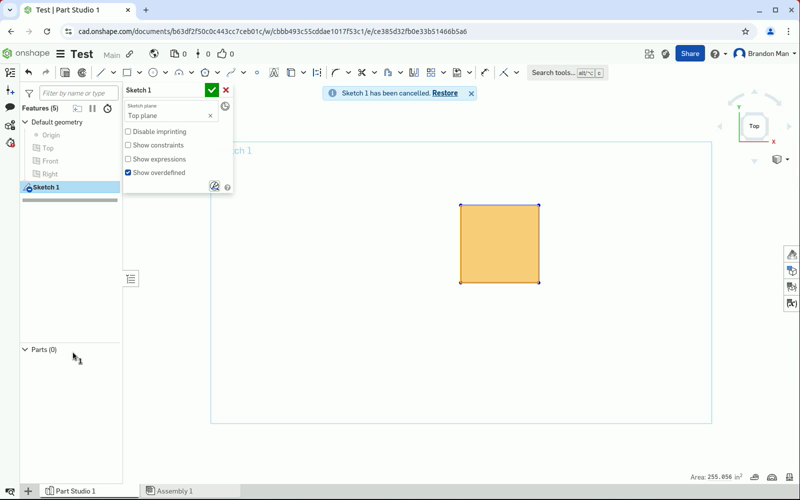
key(shift+e)
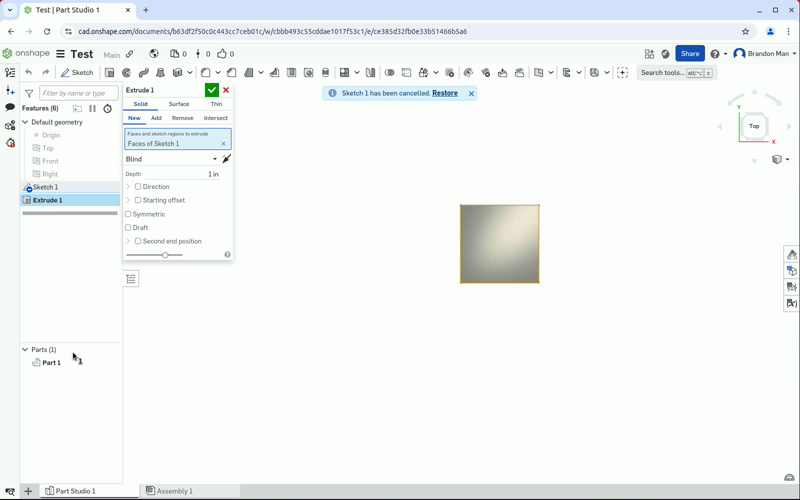
mouse_move(143, 106)
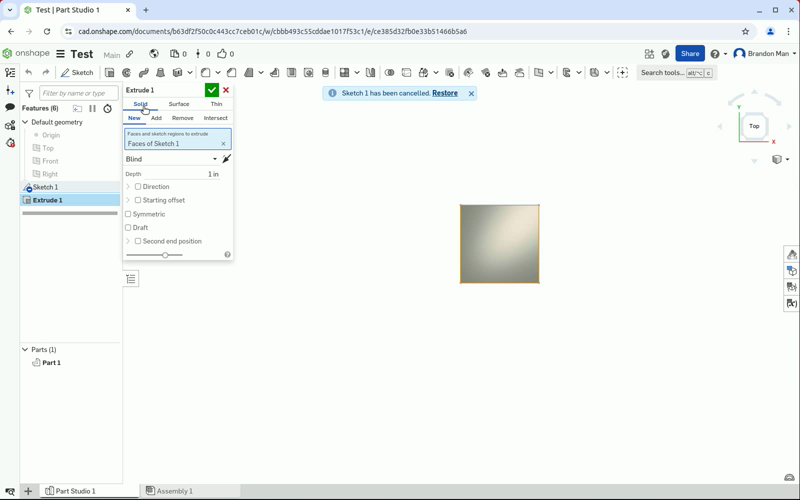
click(143, 106)
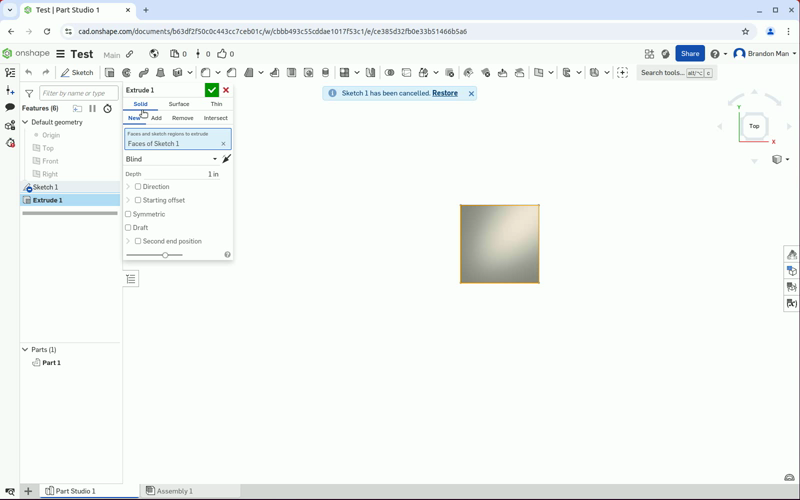
mouse_move(137, 120)
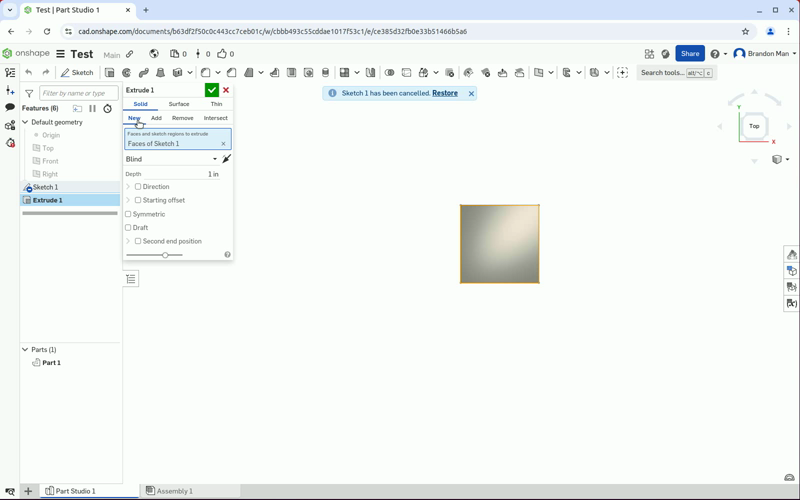
click(137, 120)
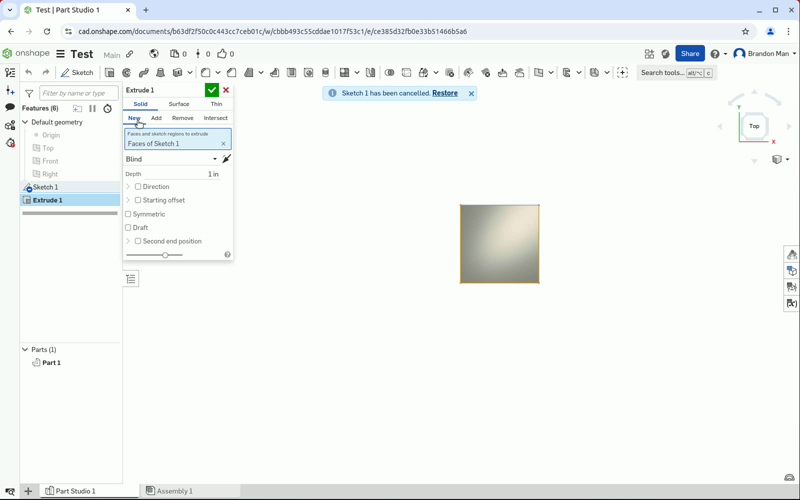
key(tab, 4)
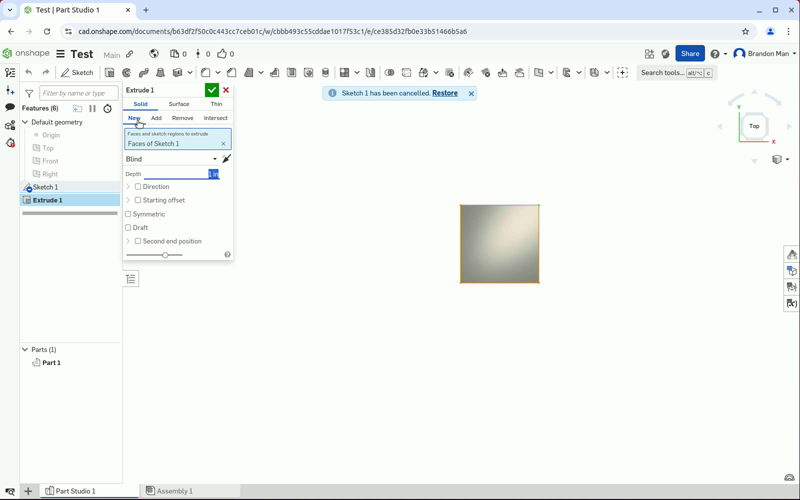
text(4.092)
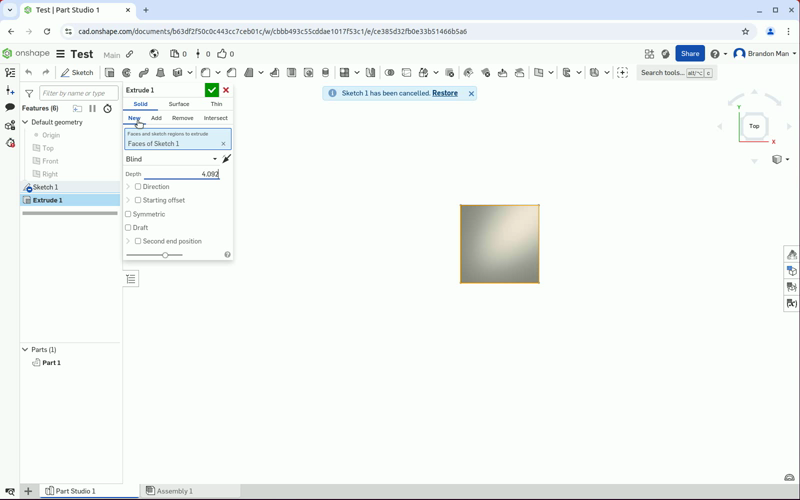
key(enter)
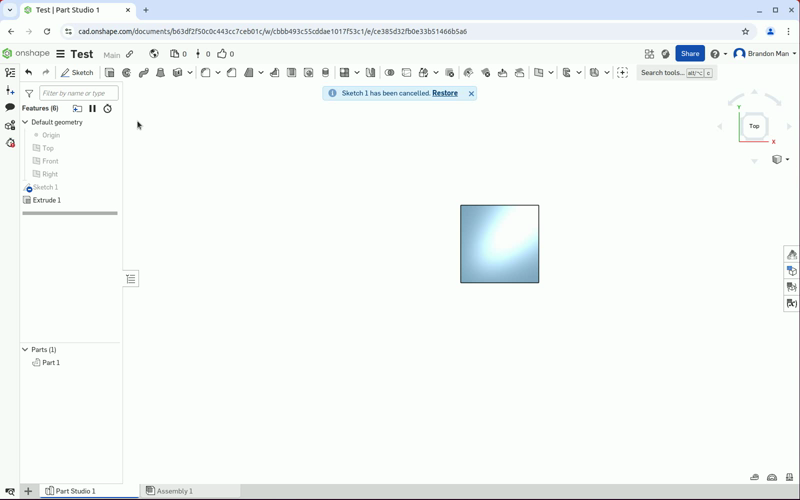
key(shift+h)
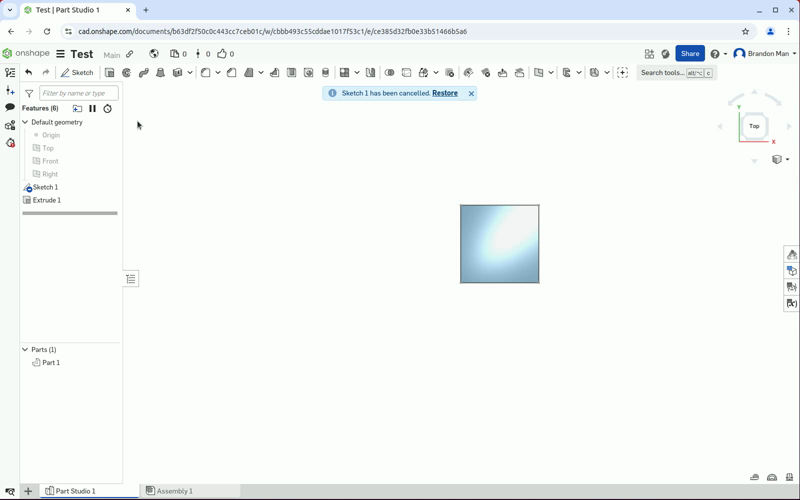
key(shift+h)
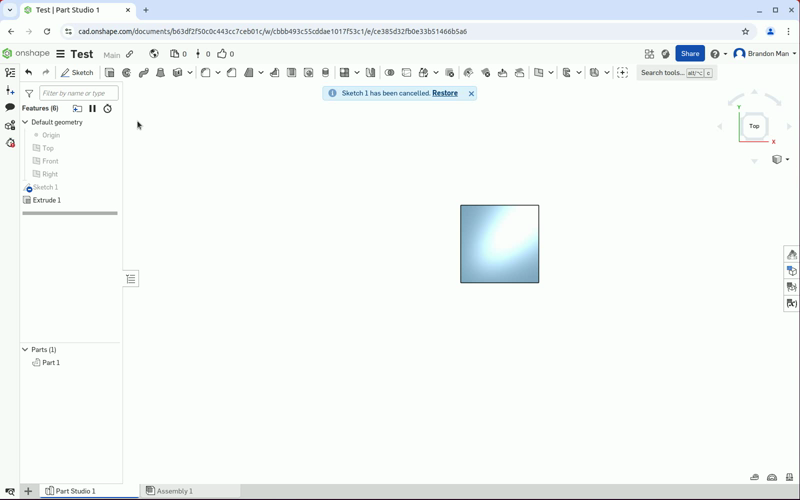
mouse_move(73, 189)
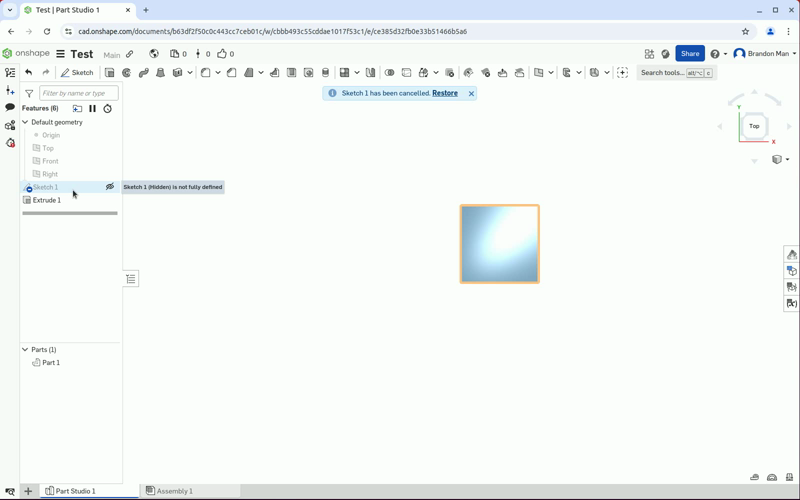
click(73, 189)
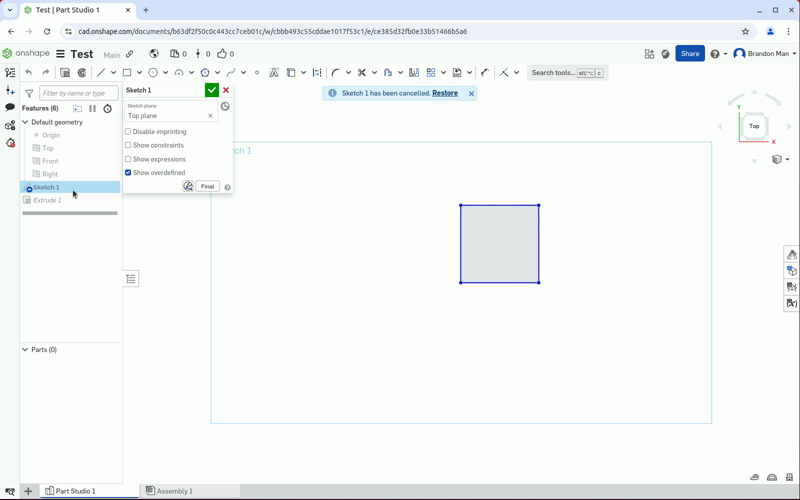
mouse_move(229, 92)
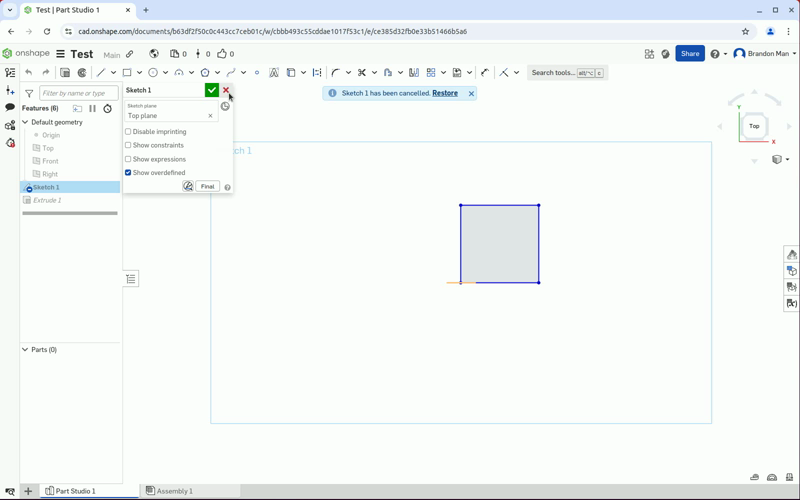
click(229, 92)
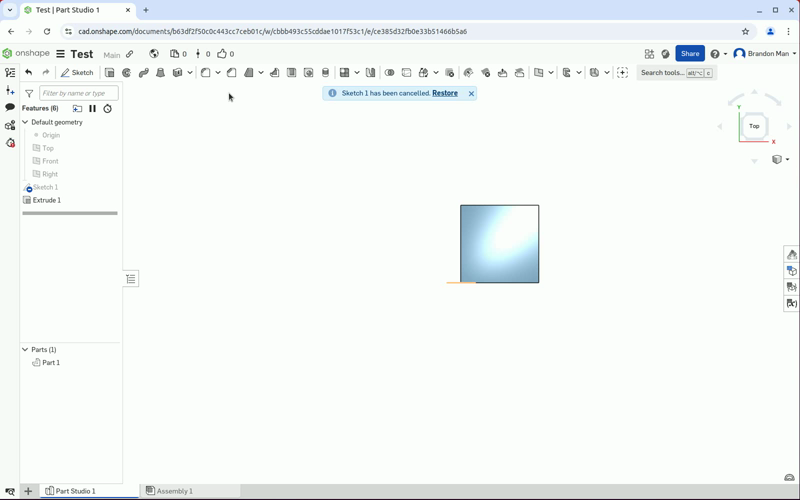
mouse_move(541, 75)
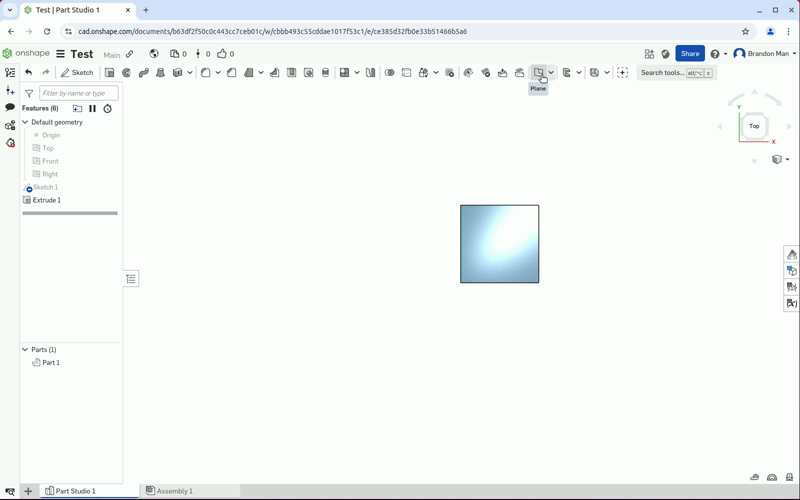
click(541, 75)
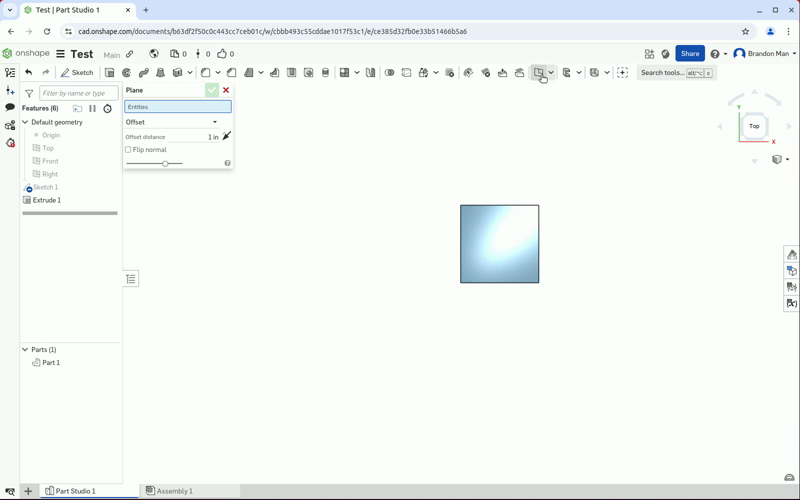
mouse_move(73, 150)
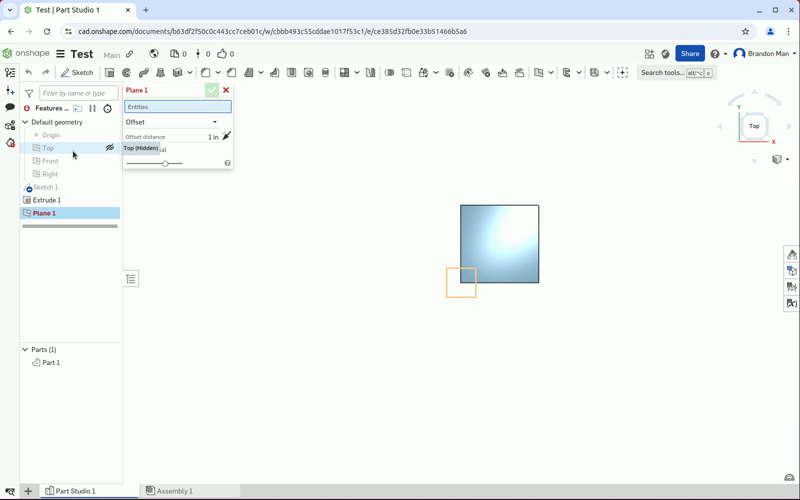
click(73, 150)
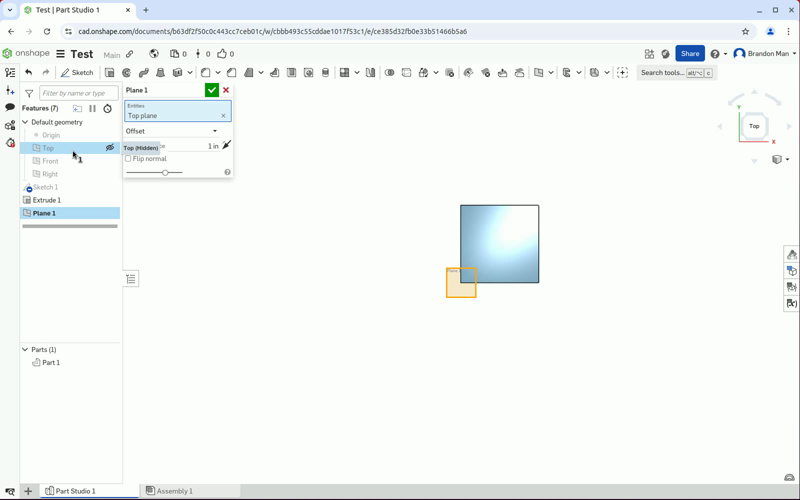
key(tab, 2)
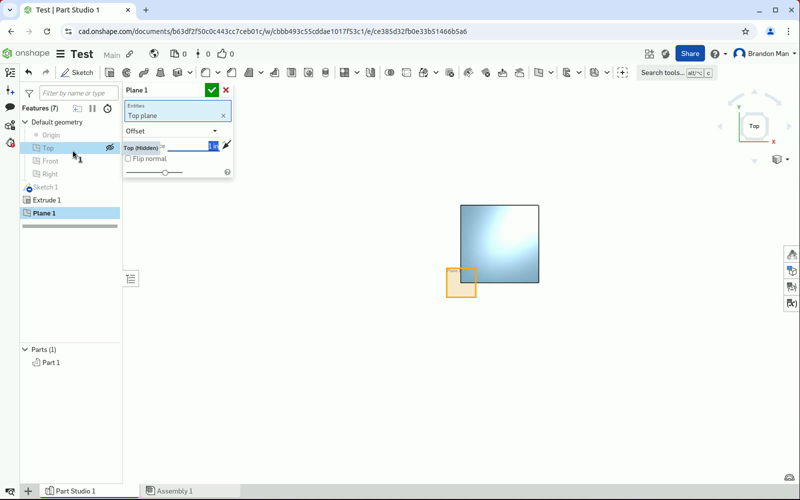
text(4.098)
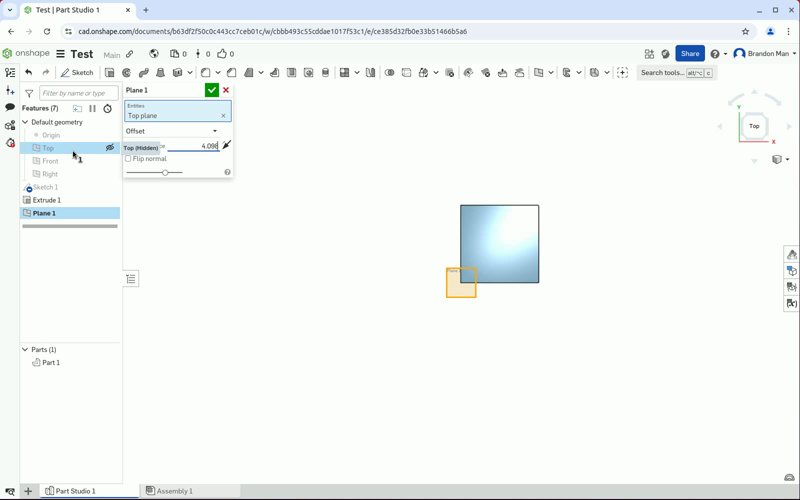
key(enter, 2)
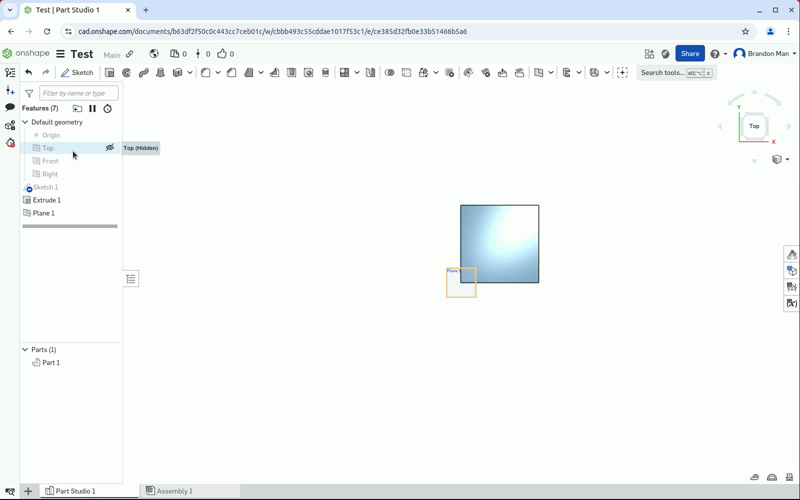
key(shift+s)
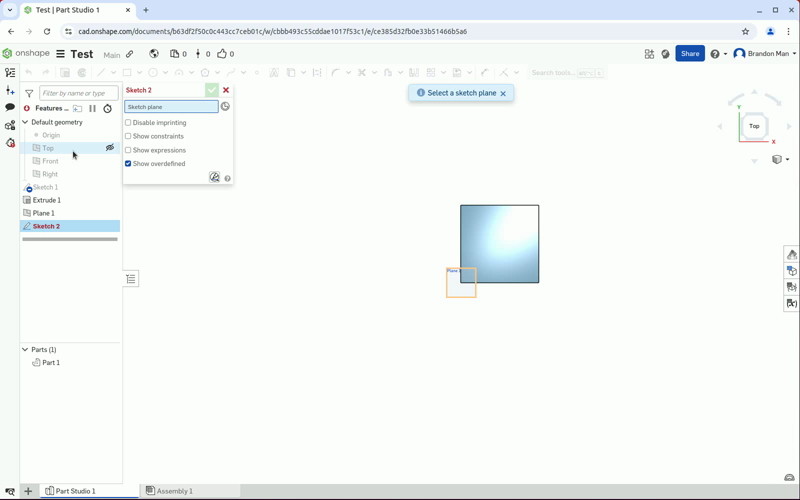
mouse_move(73, 215)
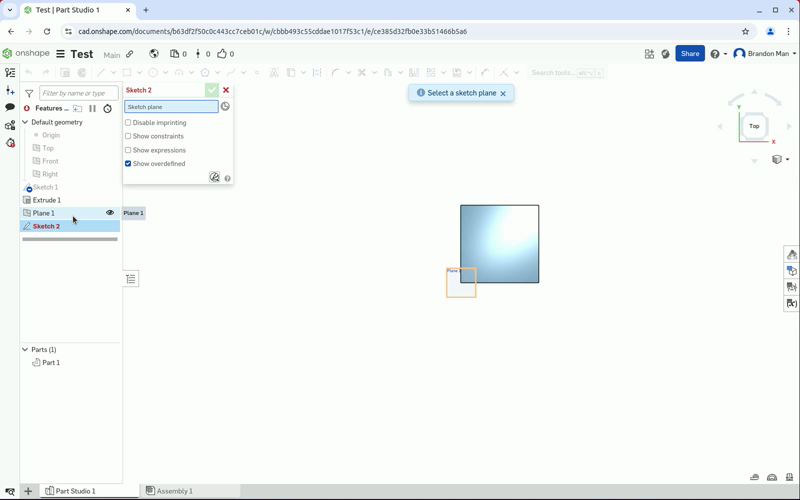
click(73, 215)
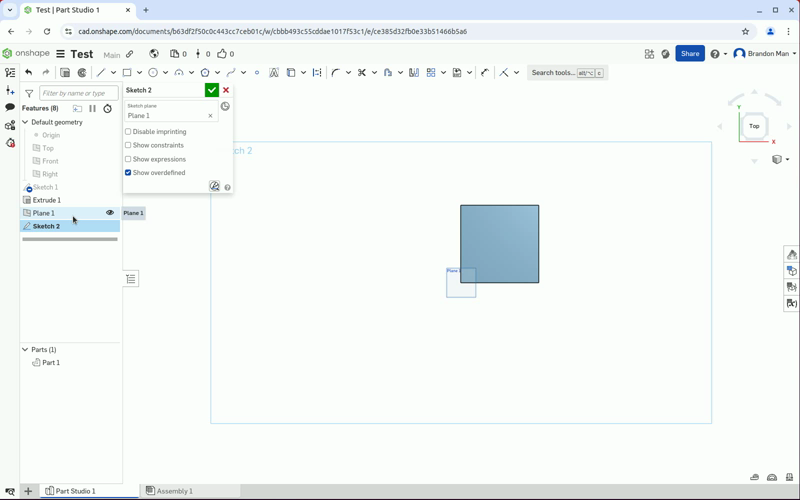
mouse_move(73, 352)
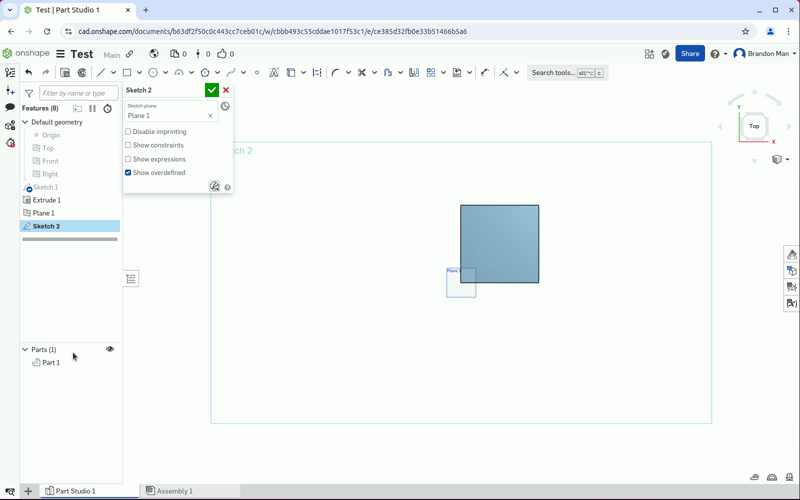
key(y)
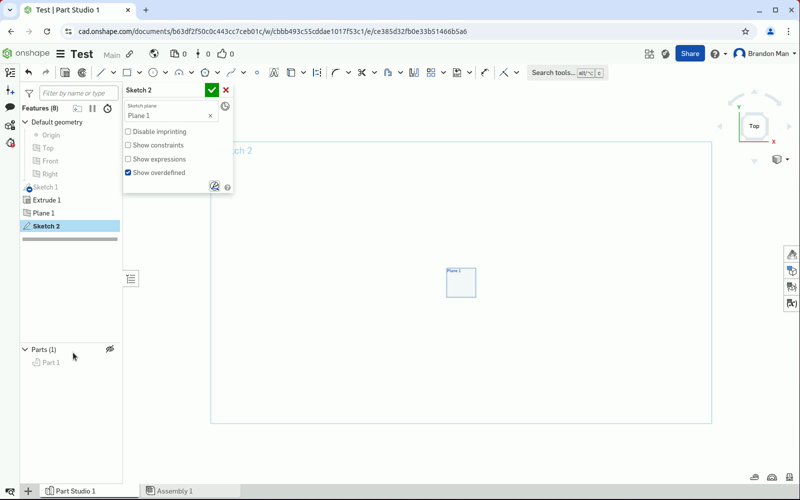
key(c)
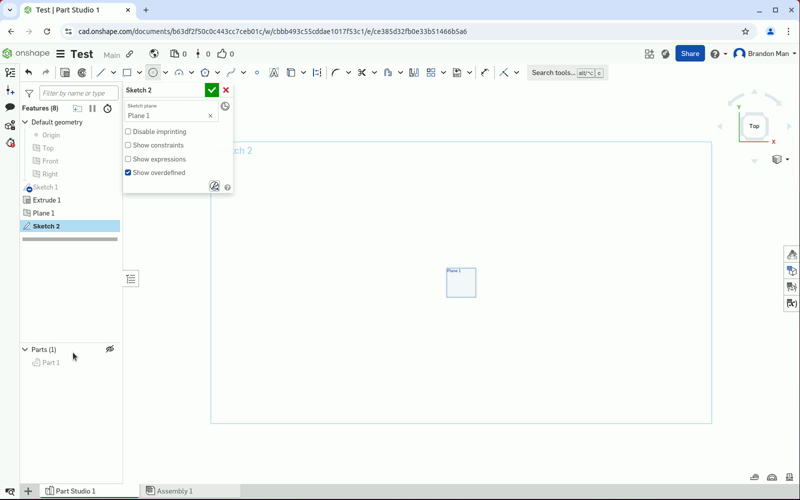
key_down(shift)
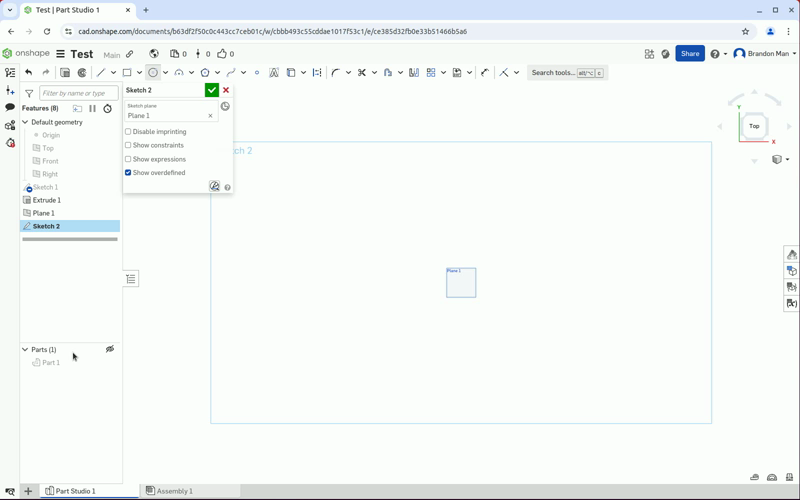
mouse_move(500, 244)
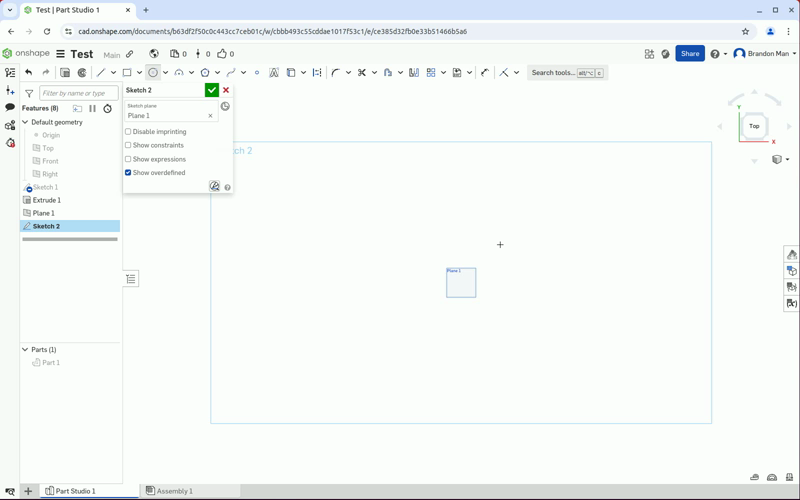
click(500, 244)
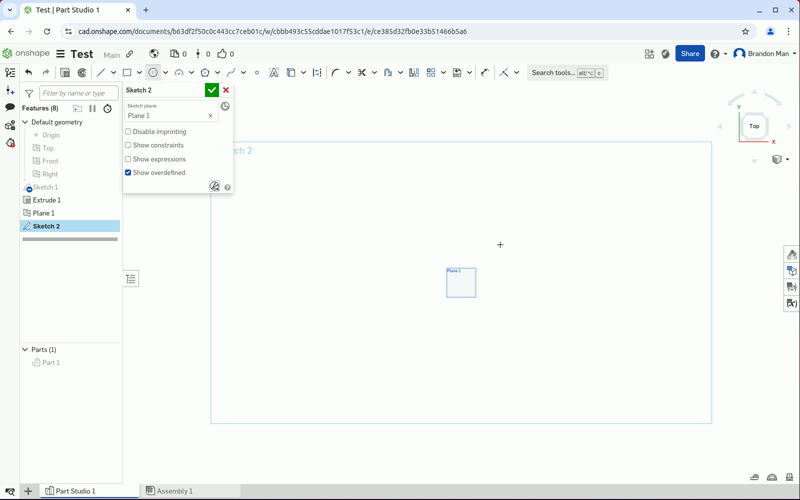
key_up(shift)
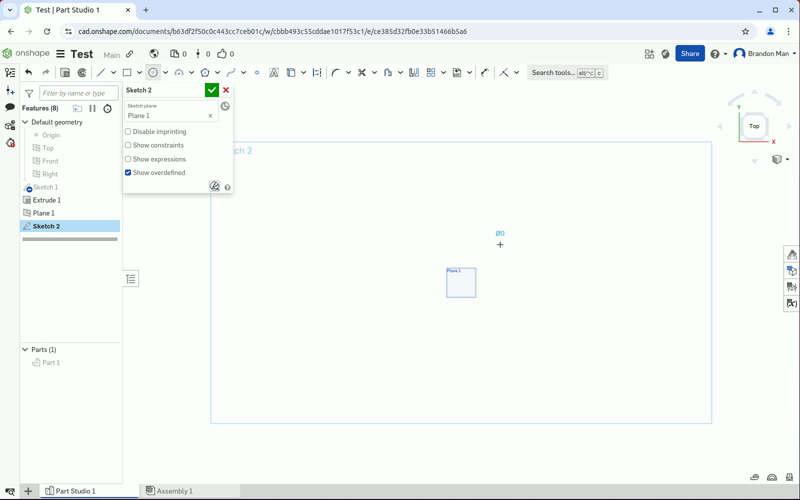
mouse_move(512, 244)
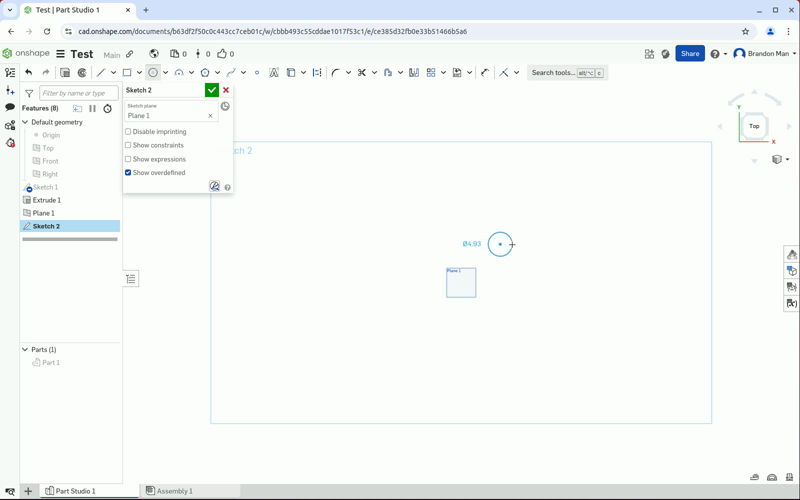
click(512, 244)
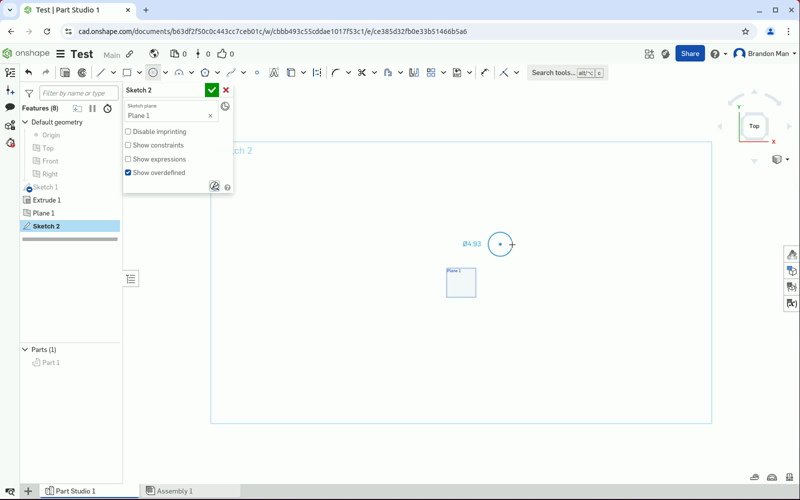
key(esc)
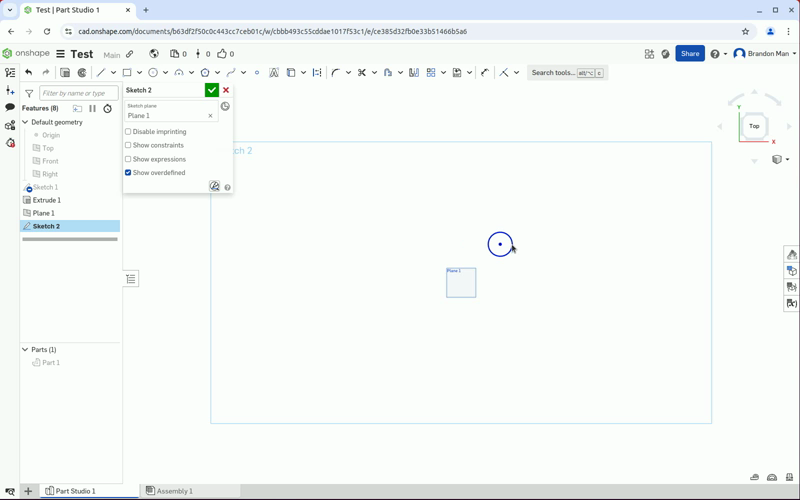
mouse_move(511, 246)
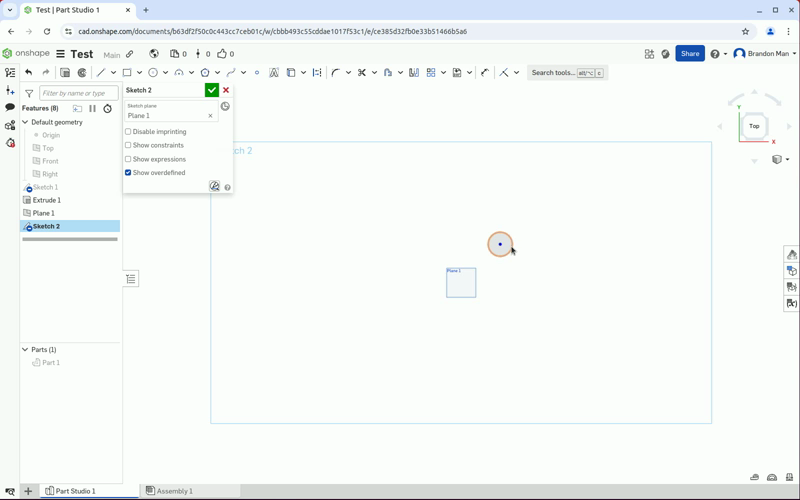
scroll(6)
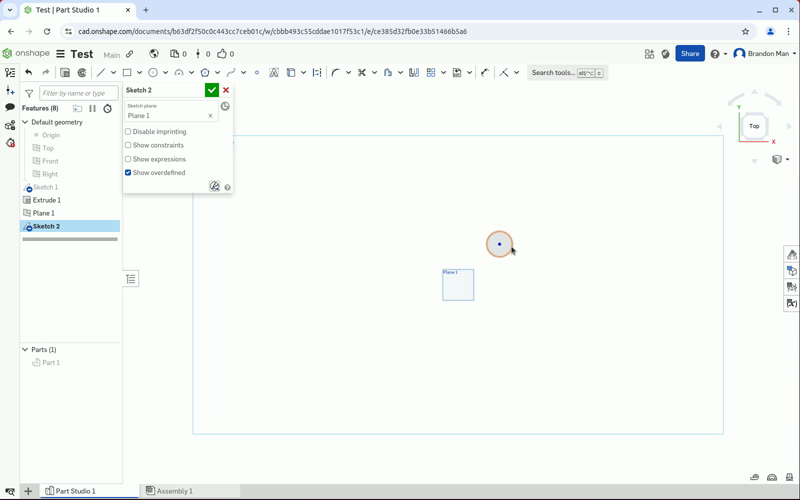
scroll(6)
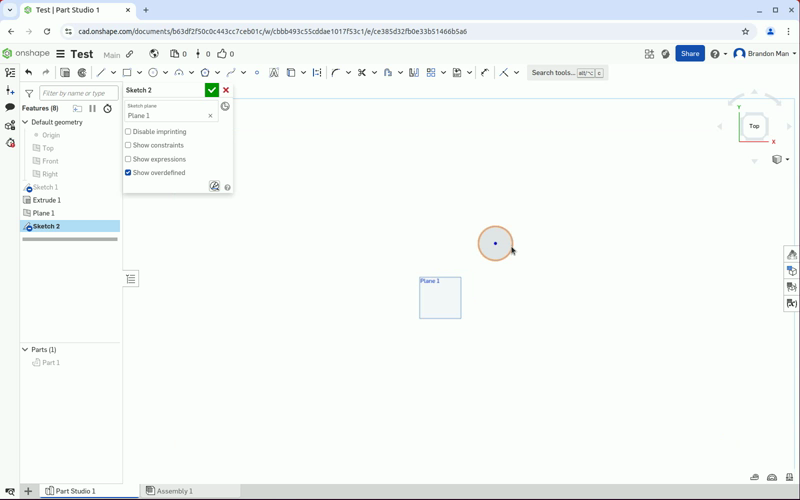
scroll(6)
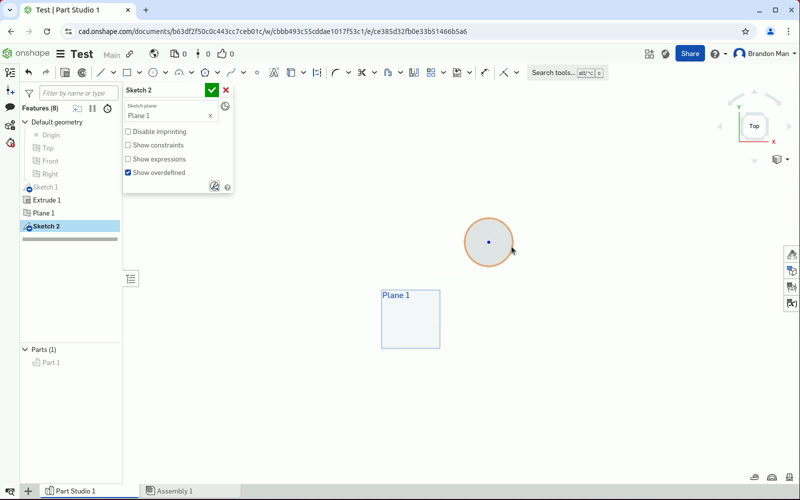
scroll(6)
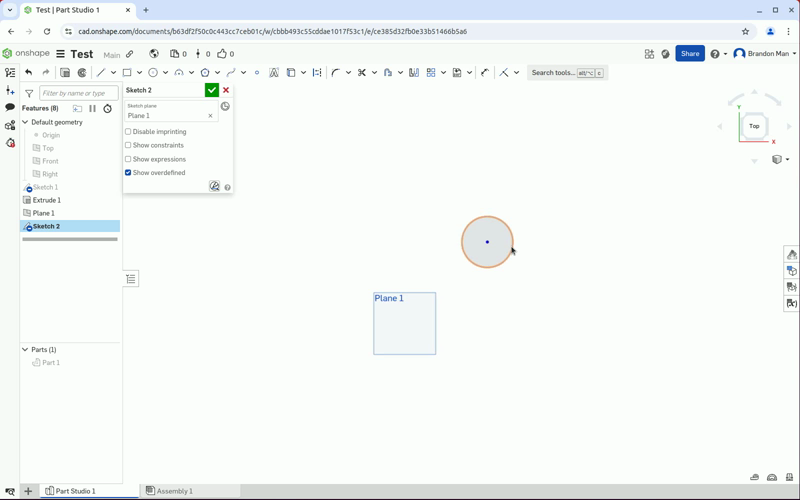
scroll(6)
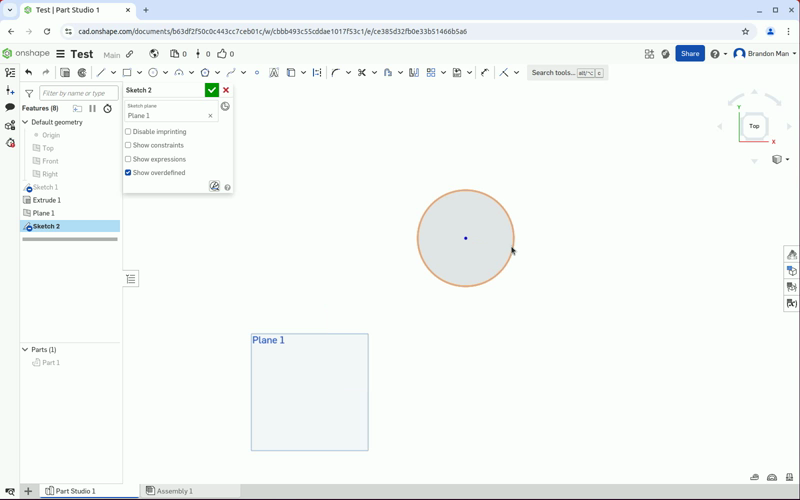
scroll(6)
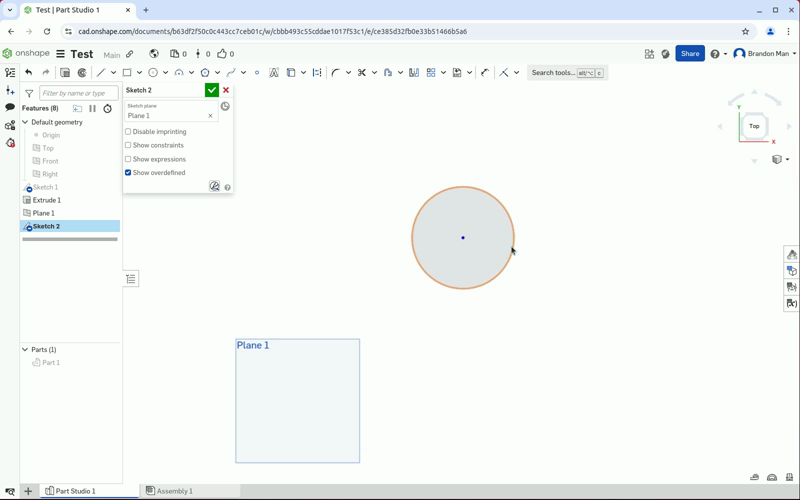
scroll(6)
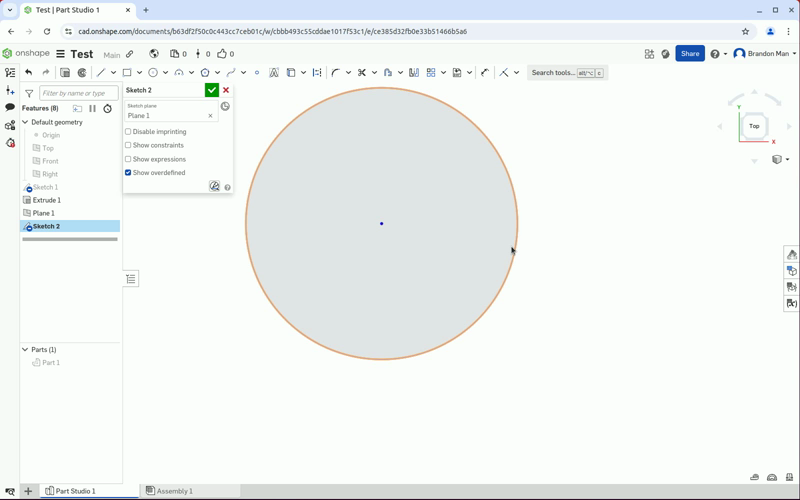
click(511, 246)
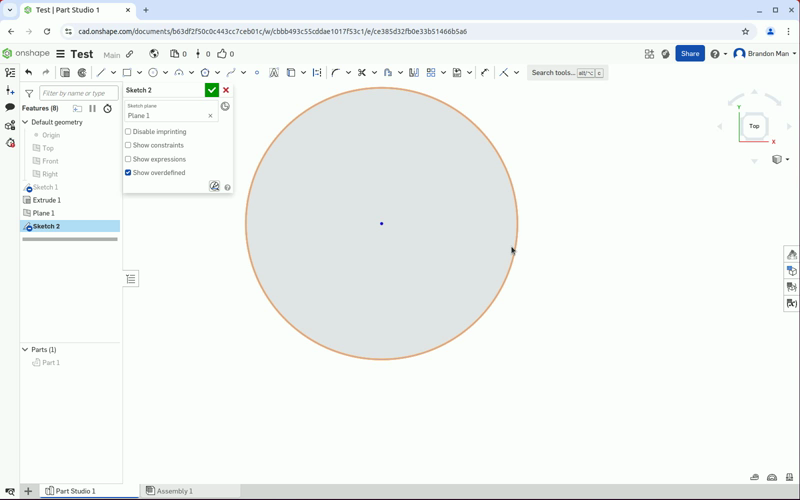
scroll(-6)
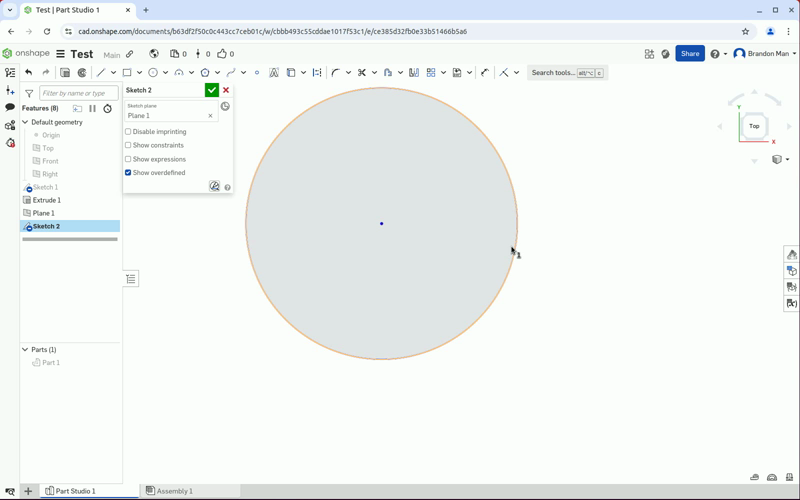
scroll(-6)
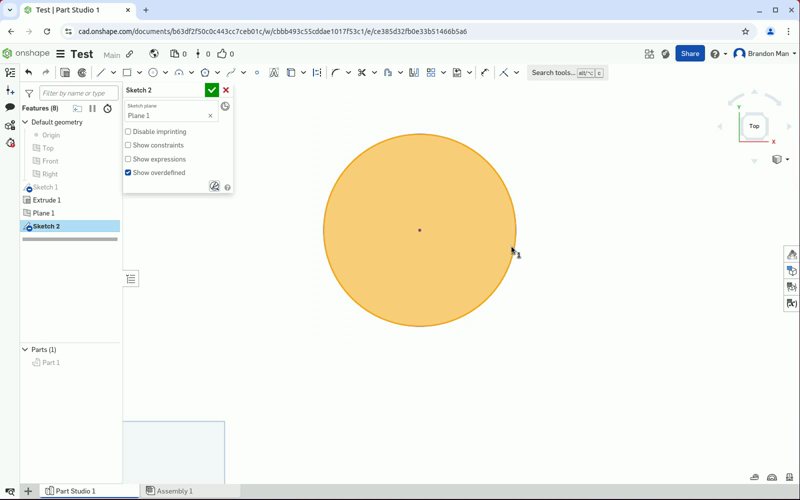
scroll(-6)
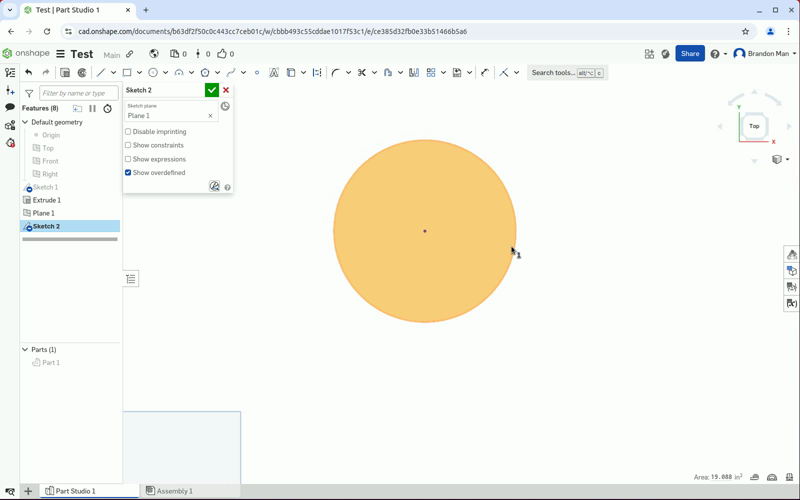
scroll(-6)
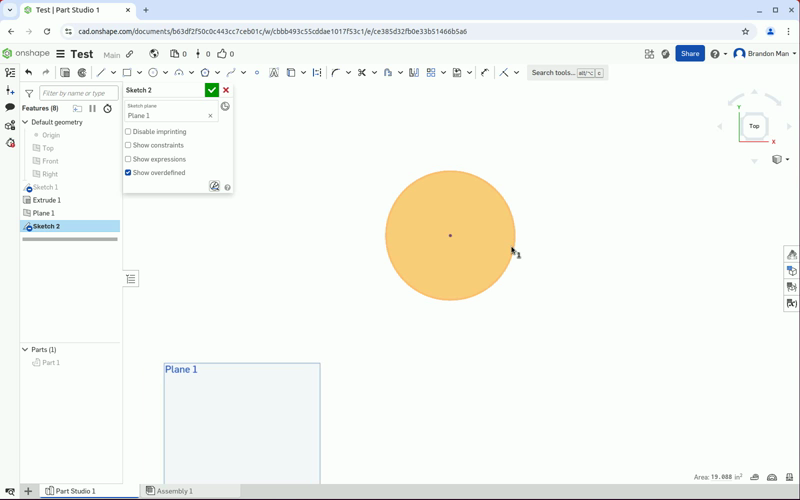
scroll(-6)
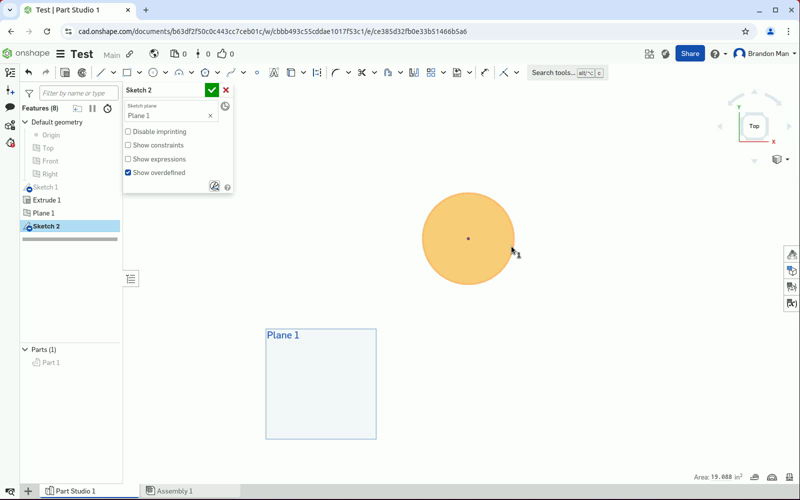
scroll(-6)
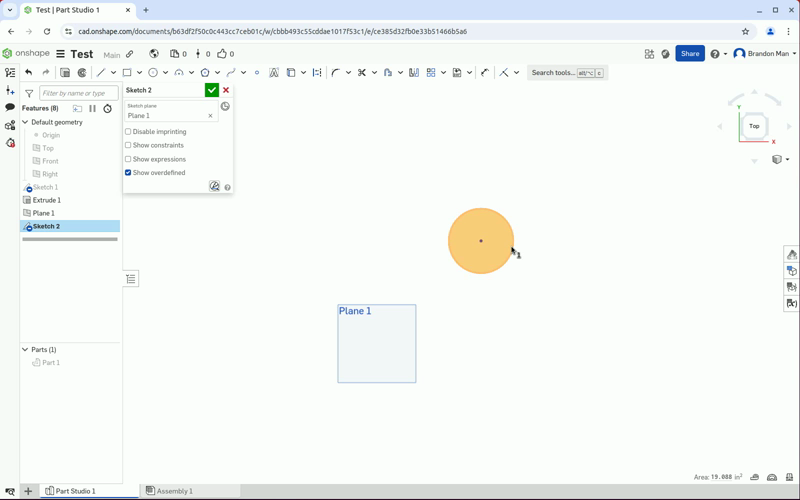
scroll(-6)
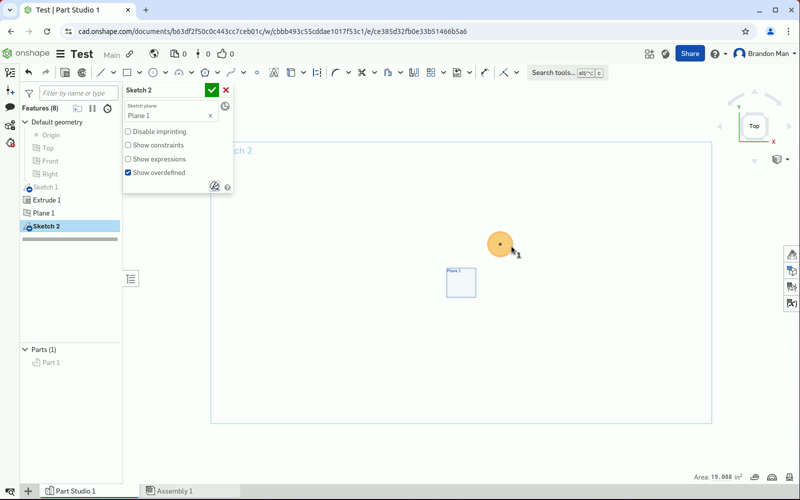
mouse_move(73, 352)
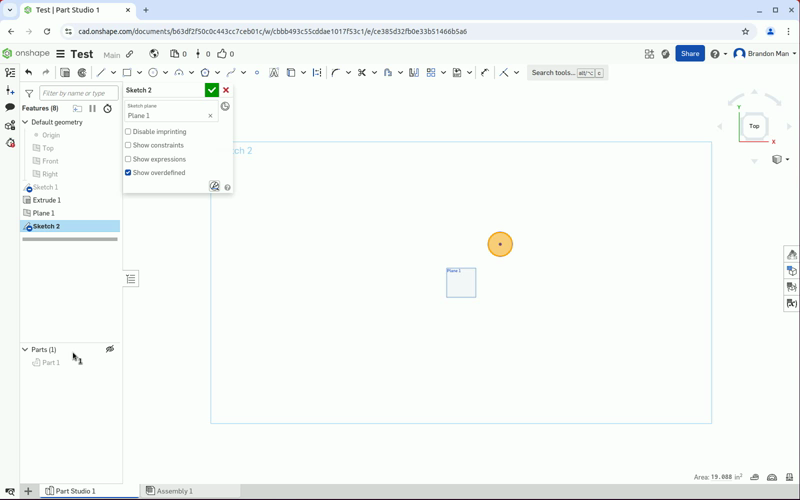
key(shift+y)
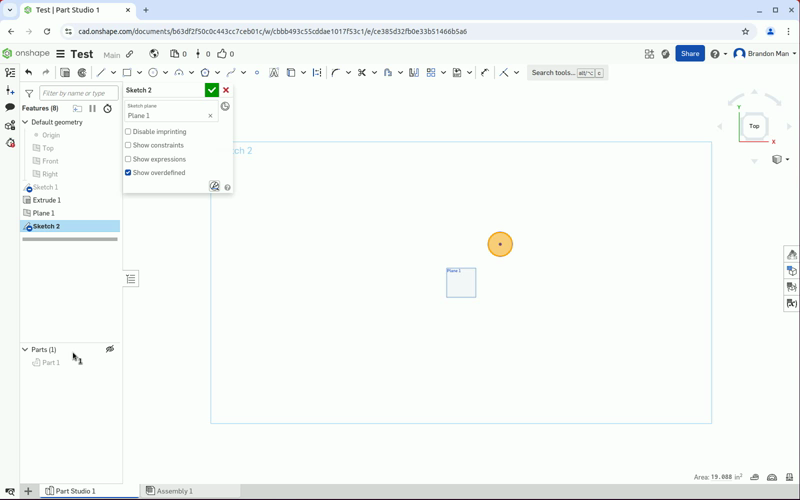
key(shift+e)
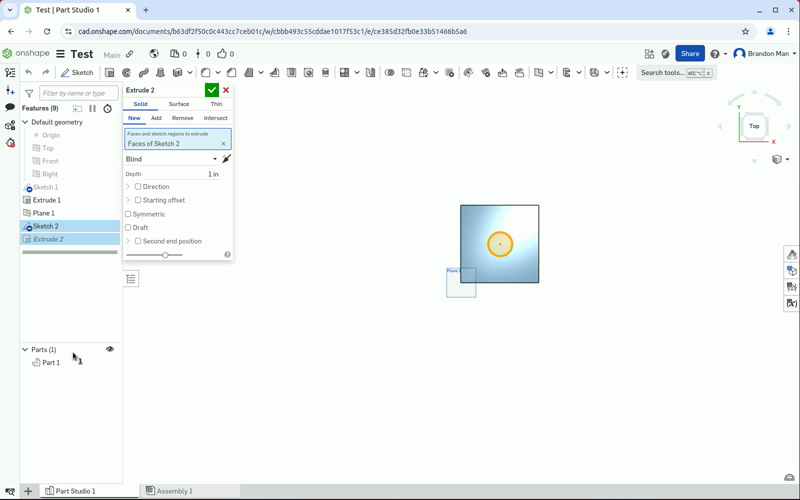
mouse_move(143, 106)
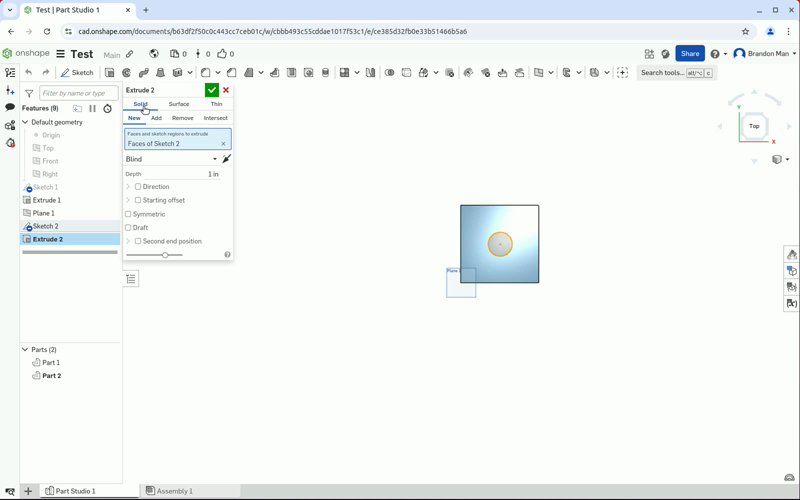
click(143, 106)
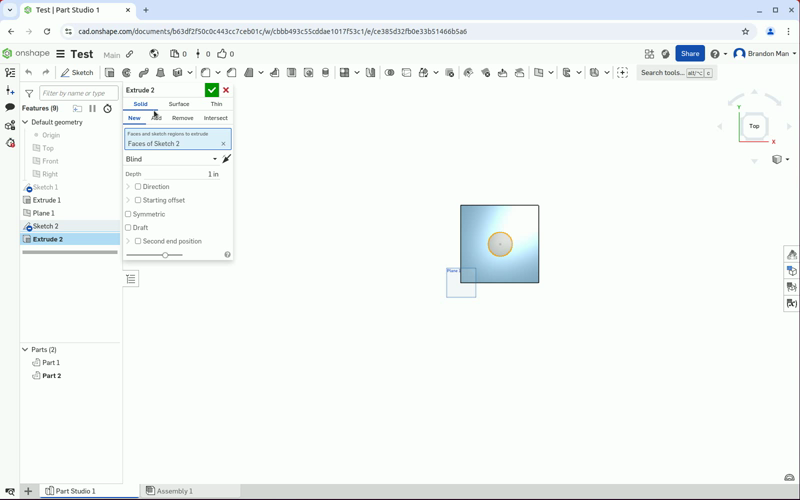
mouse_move(186, 120)
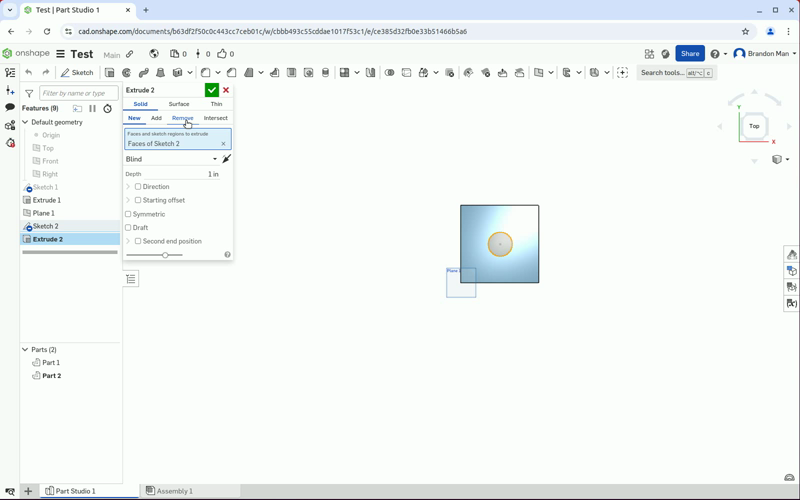
click(186, 120)
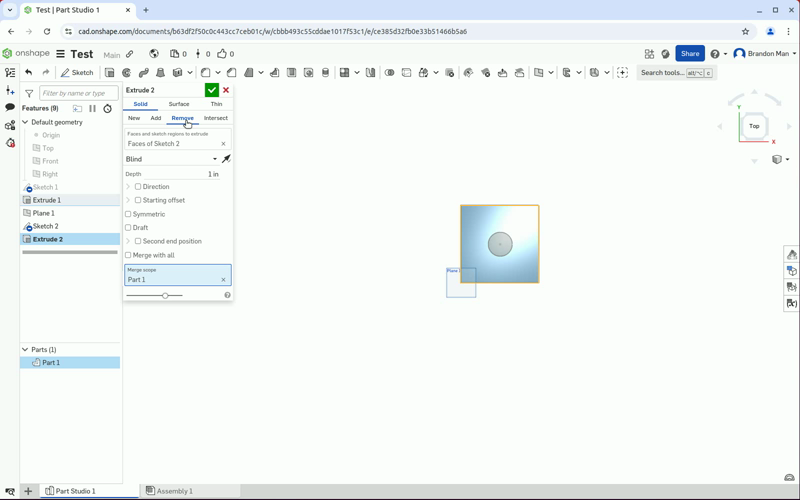
key(tab, 4)
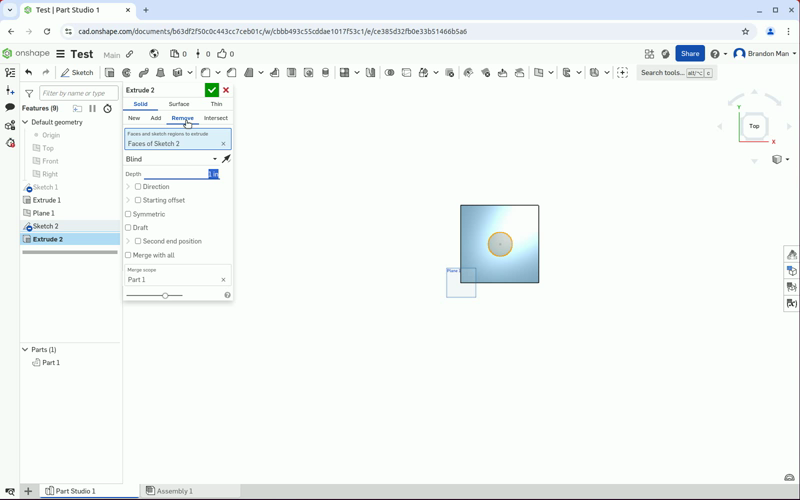
text(19.979)
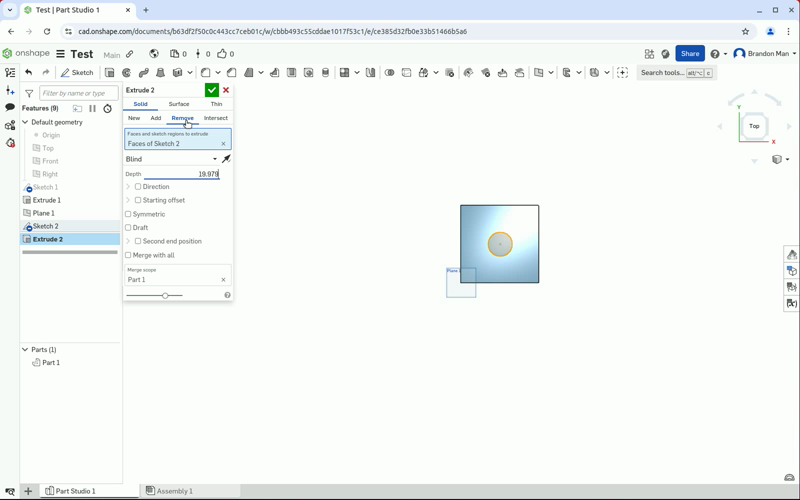
key(tab, 6)
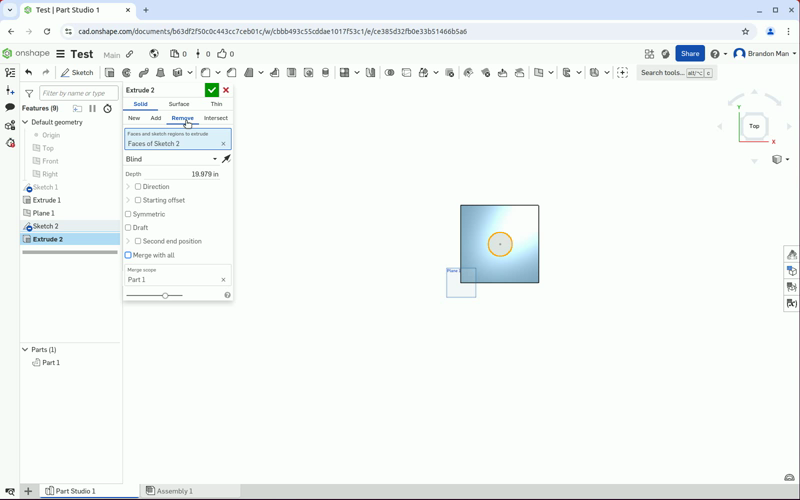
key(space)
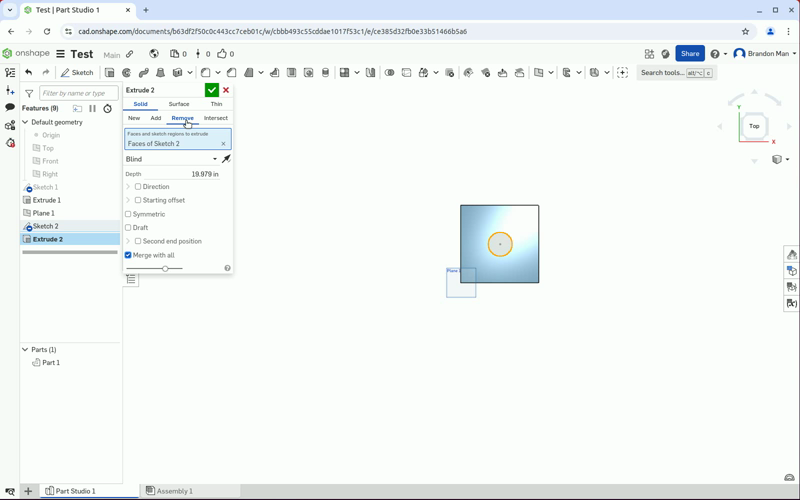
key(enter)
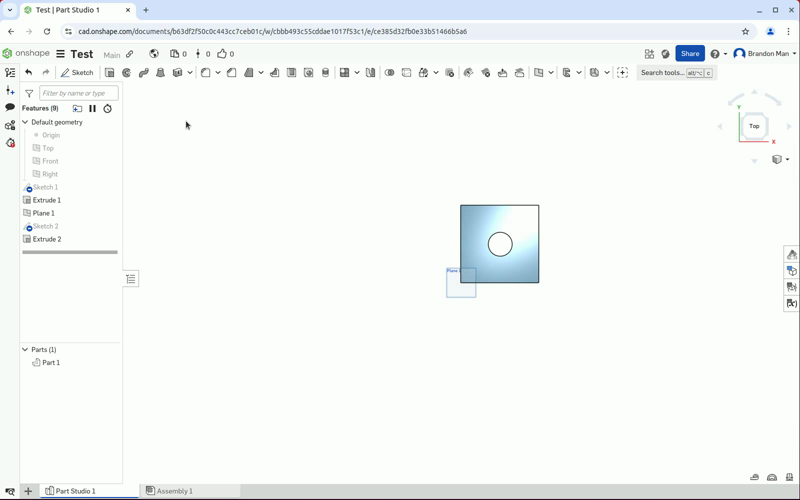
key(shift+h)
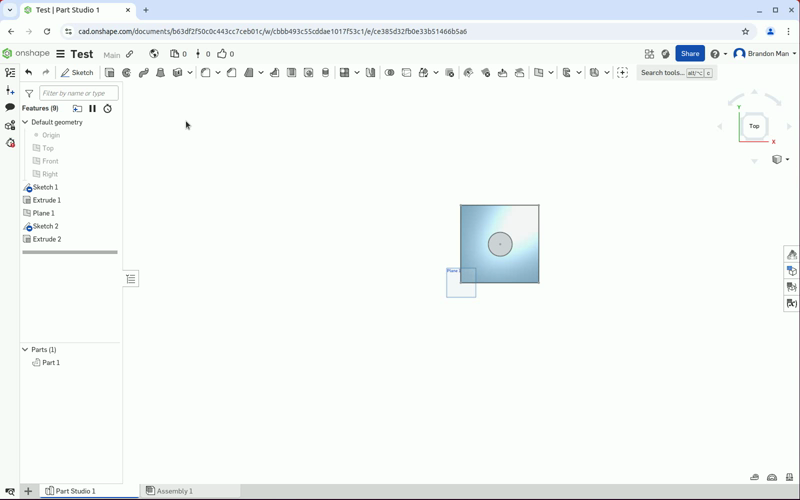
key(shift+h)
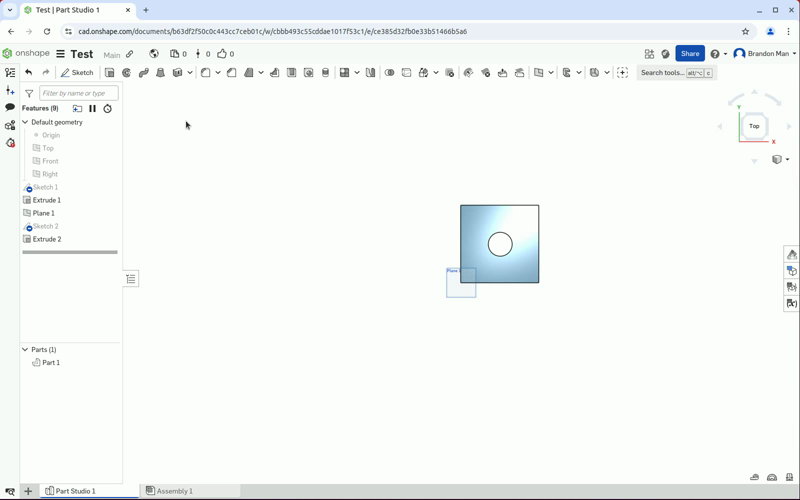
mouse_move(73, 189)
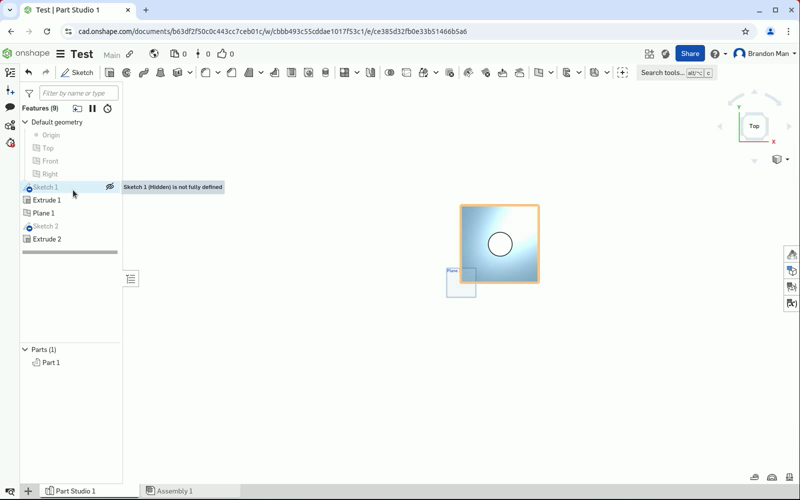
click(73, 189)
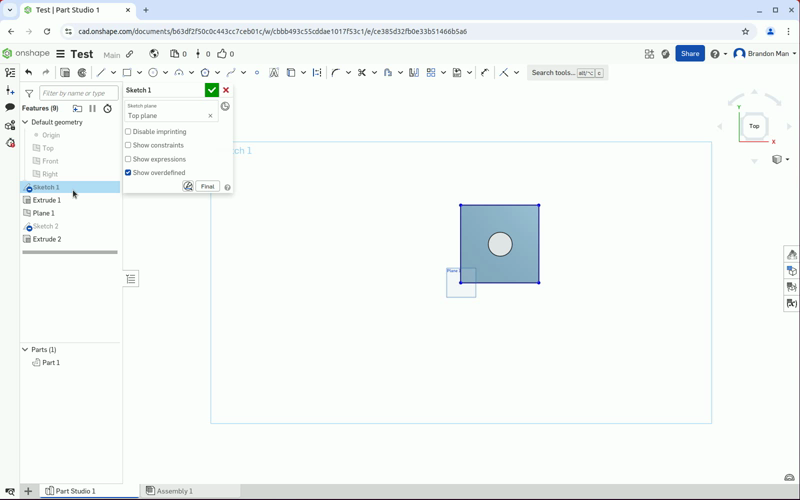
mouse_move(229, 92)
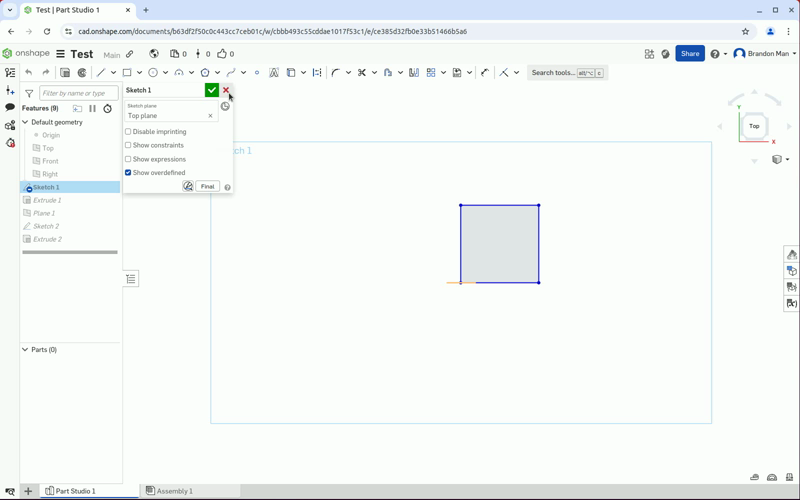
click(229, 92)
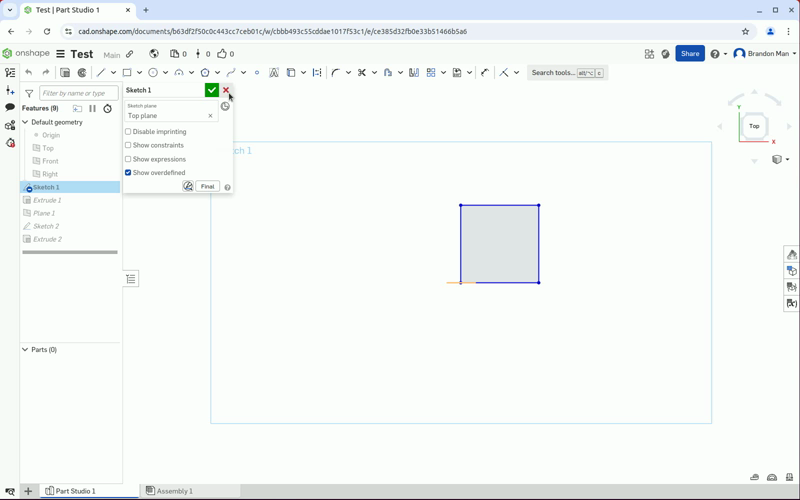
key(shift+s)
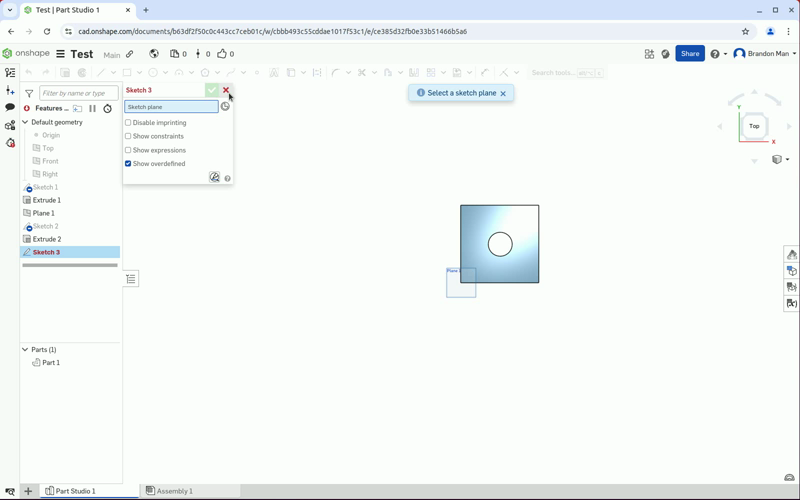
mouse_move(73, 215)
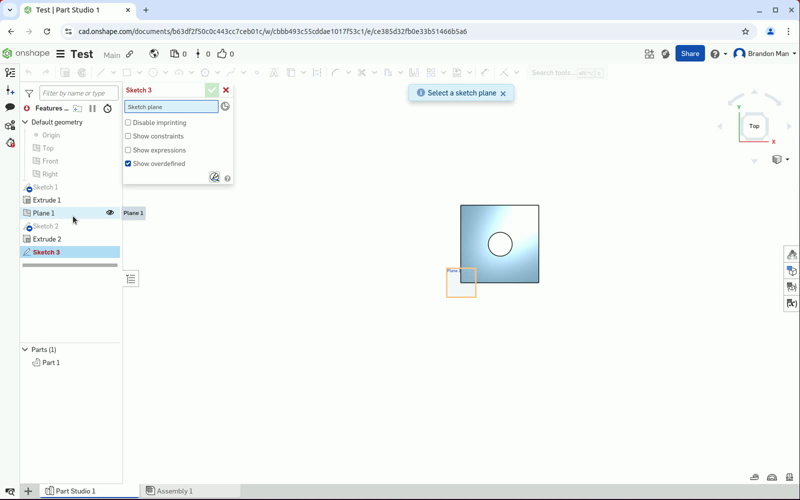
click(73, 215)
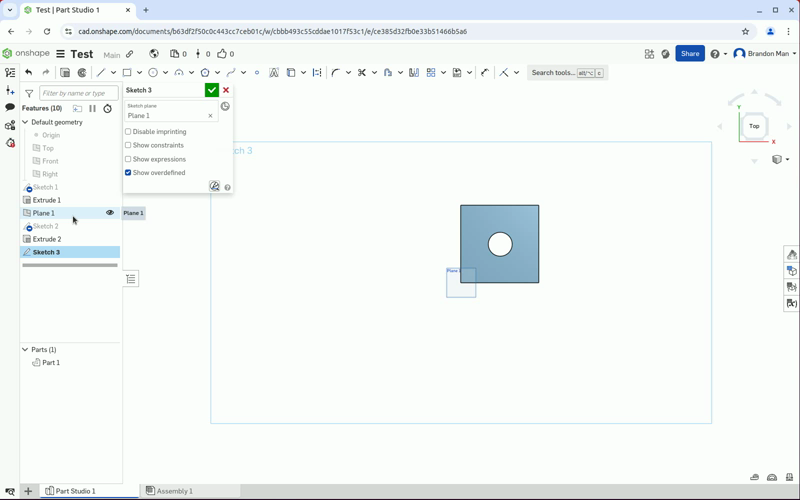
mouse_move(73, 352)
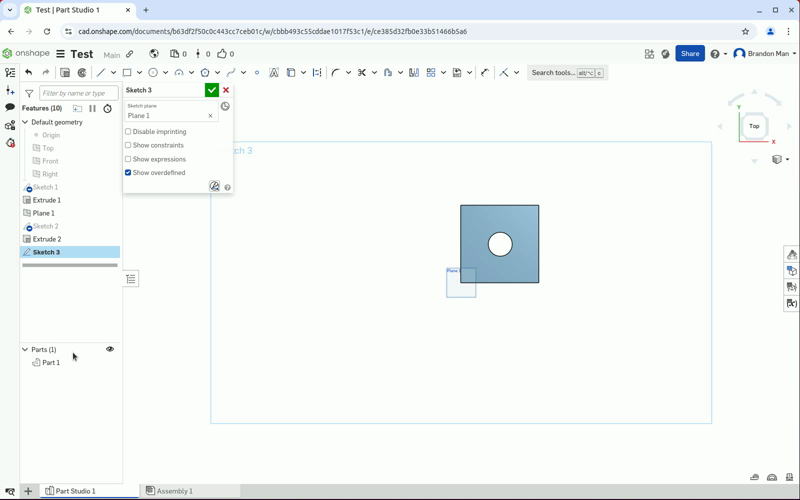
key(y)
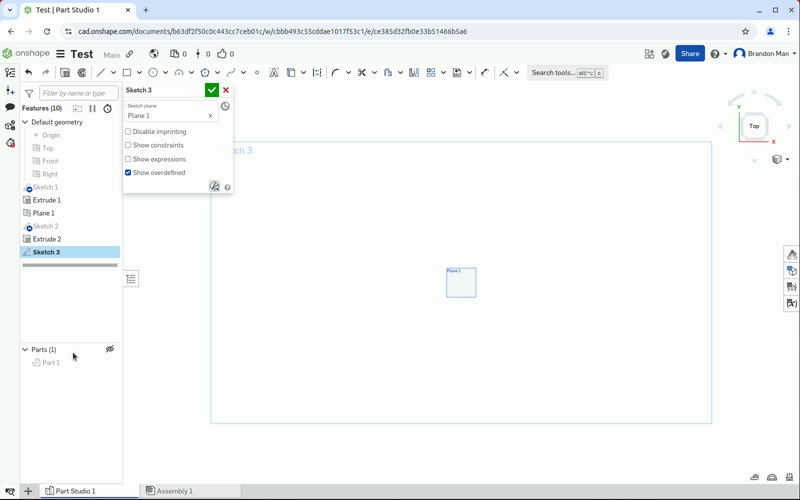
key(c)
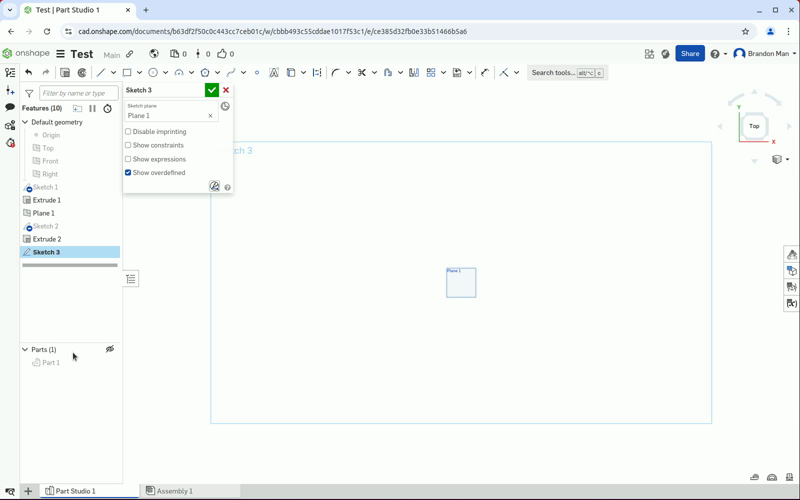
key_down(shift)
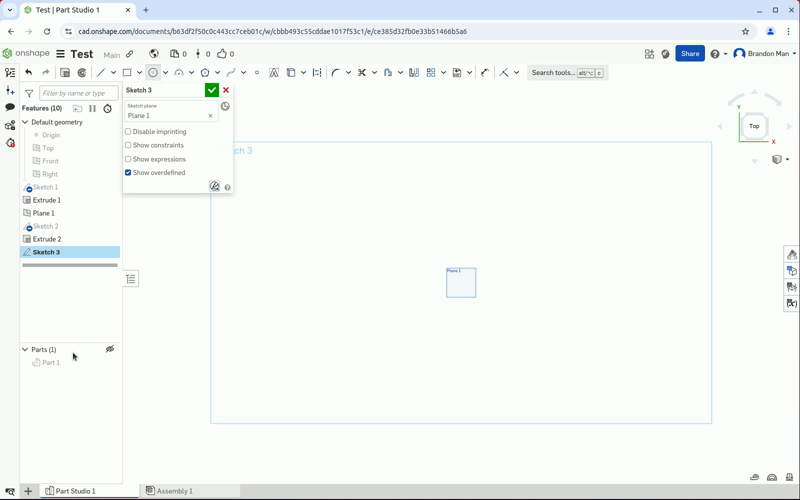
mouse_move(471, 215)
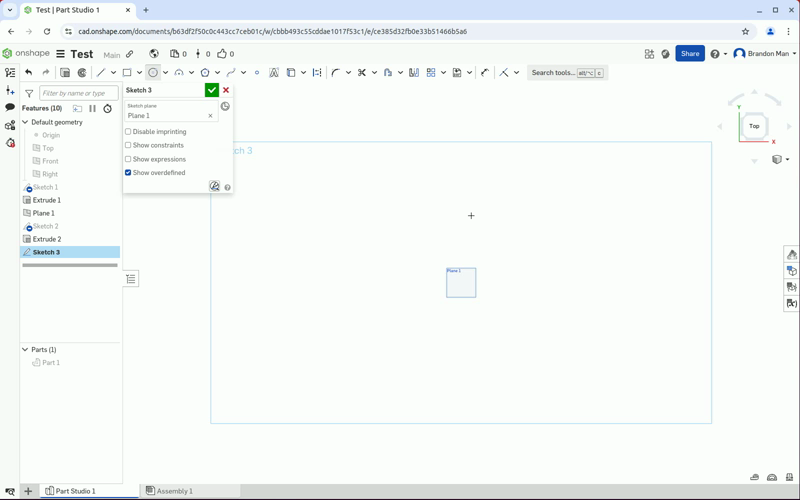
click(471, 215)
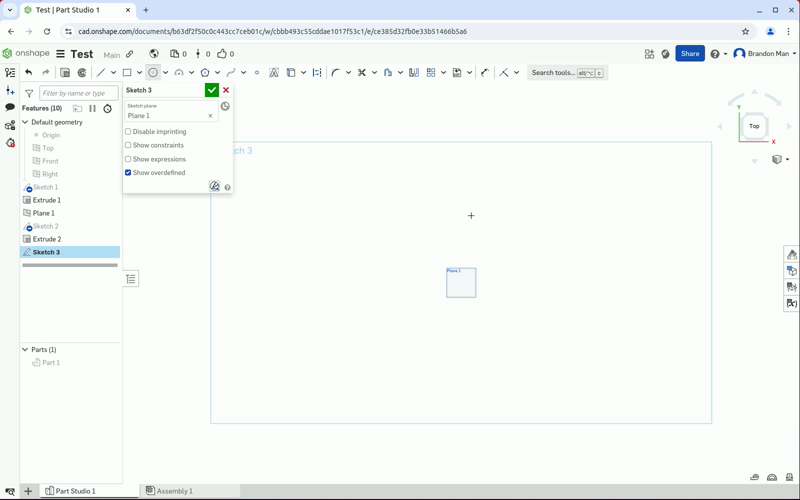
key_up(shift)
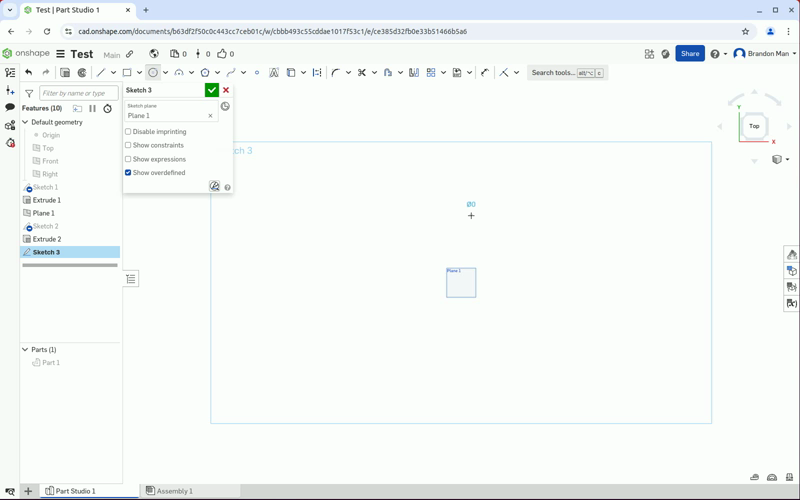
mouse_move(477, 215)
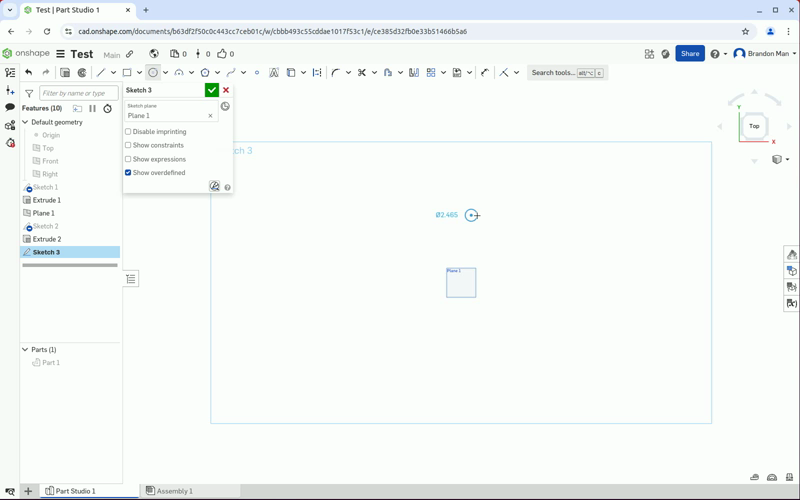
click(477, 215)
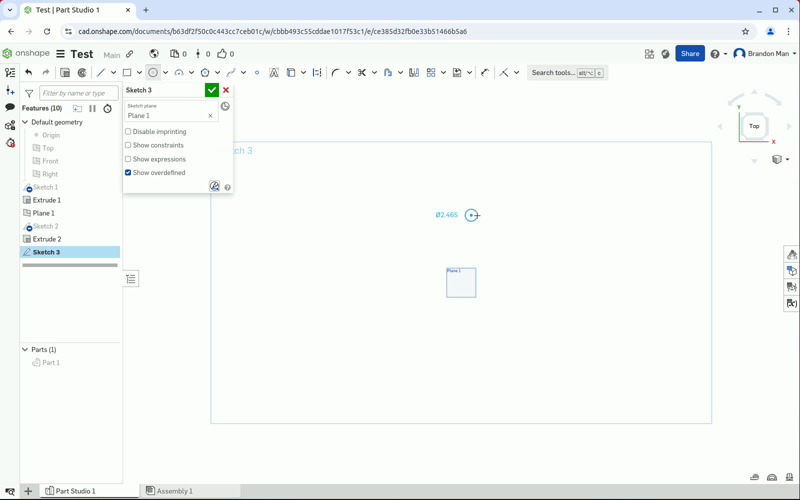
key(esc)
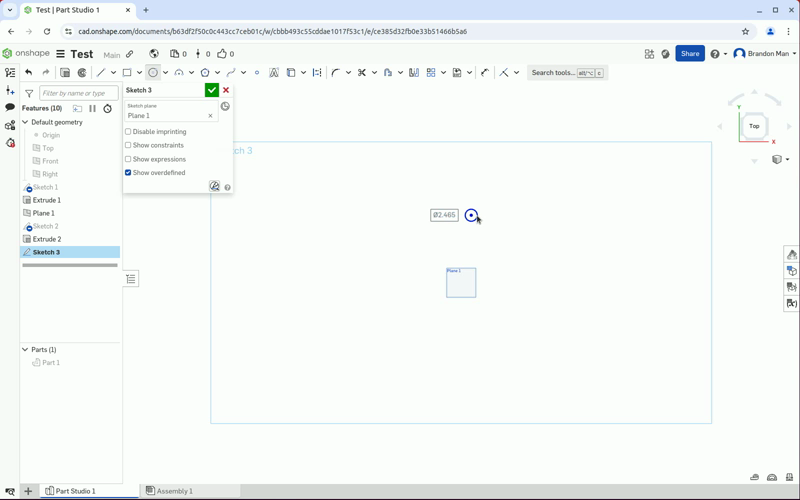
mouse_move(465, 214)
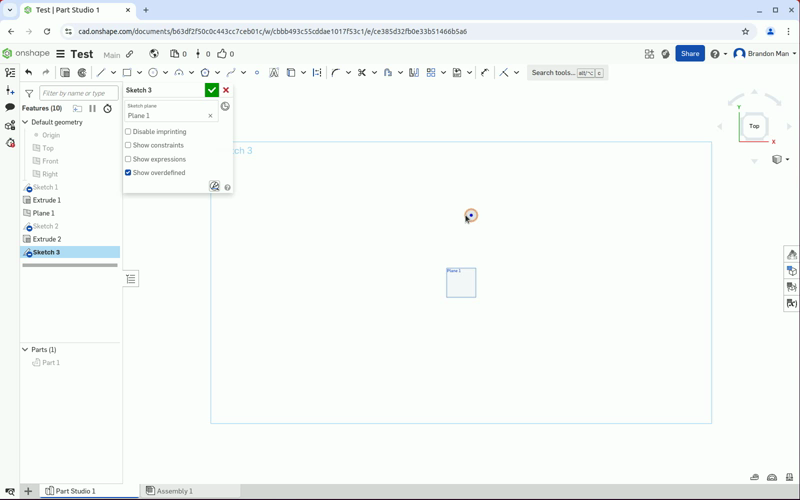
scroll(6)
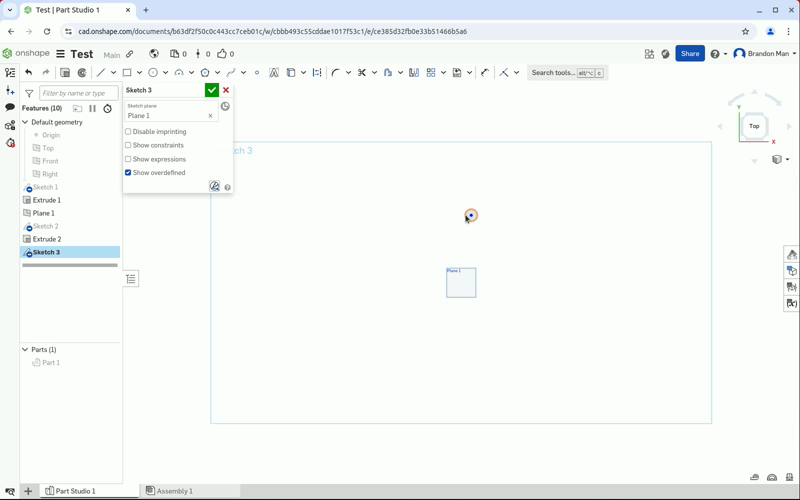
scroll(6)
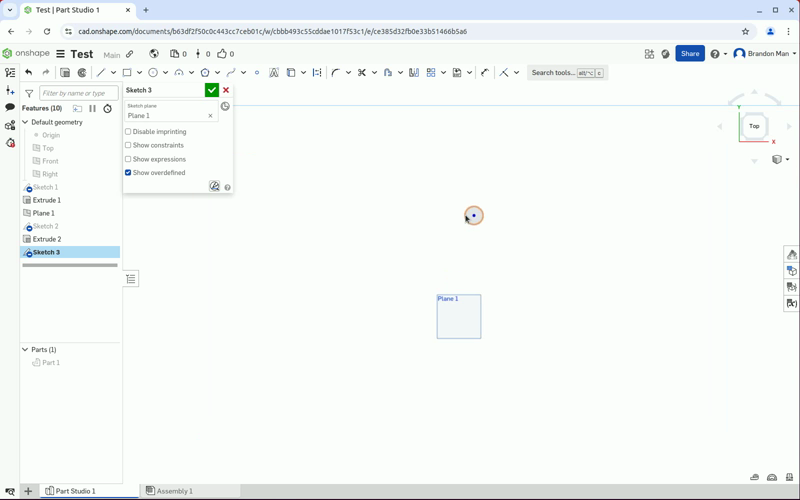
scroll(6)
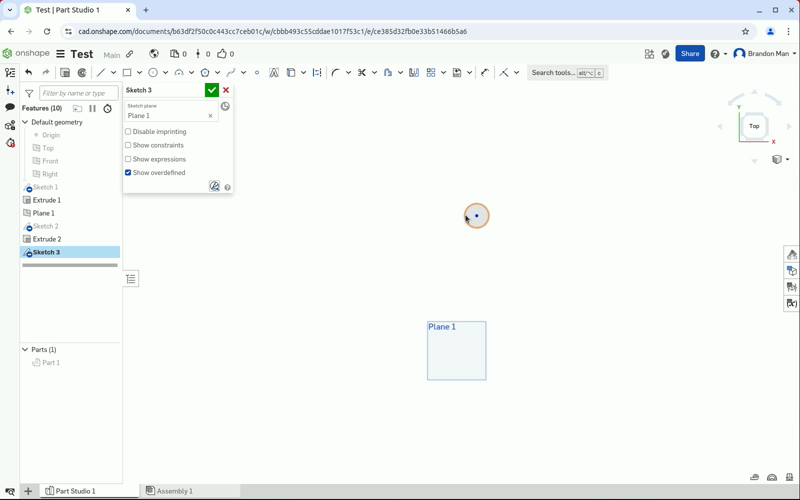
scroll(6)
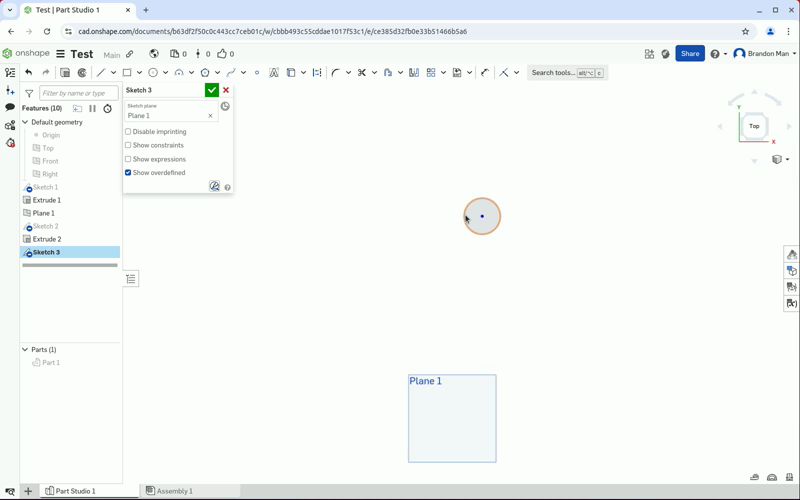
scroll(6)
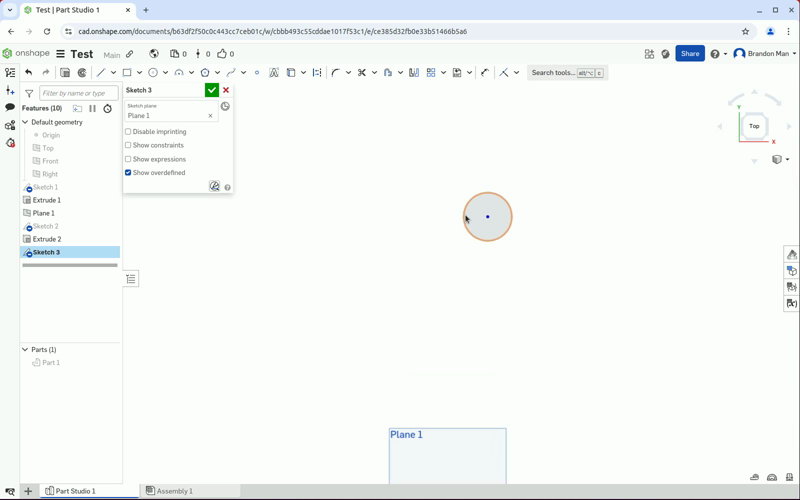
scroll(6)
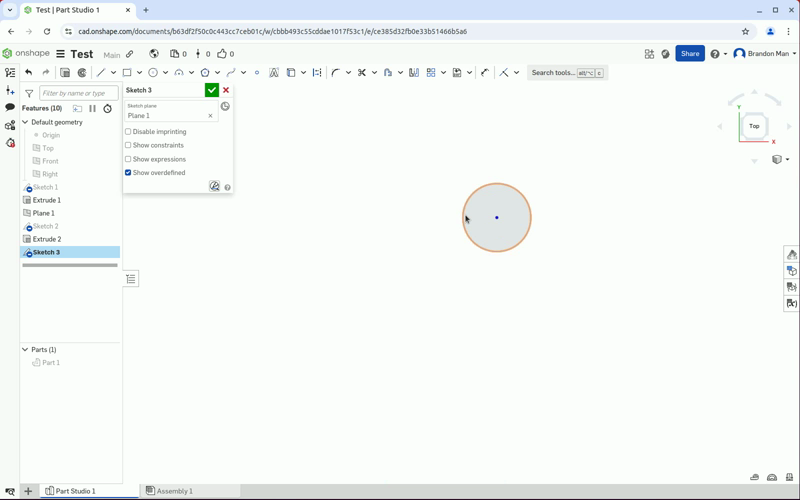
scroll(6)
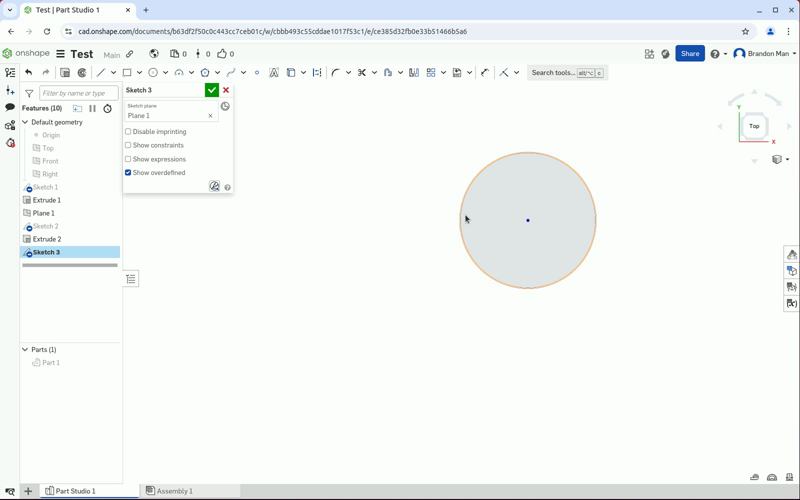
click(465, 214)
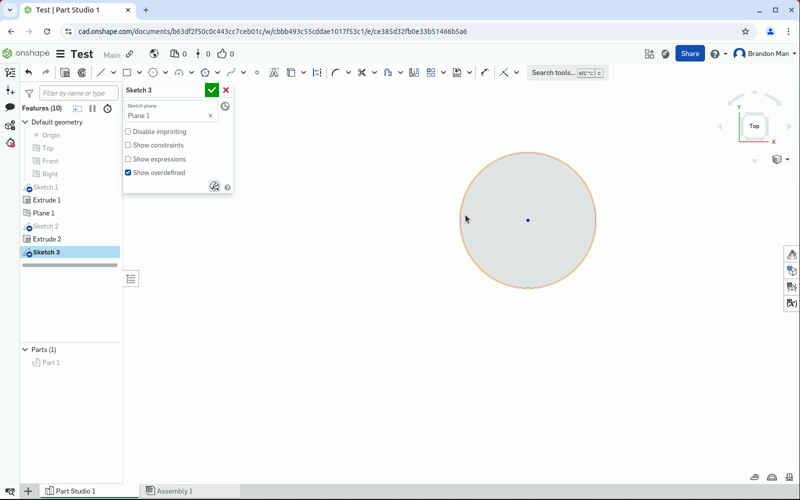
scroll(-6)
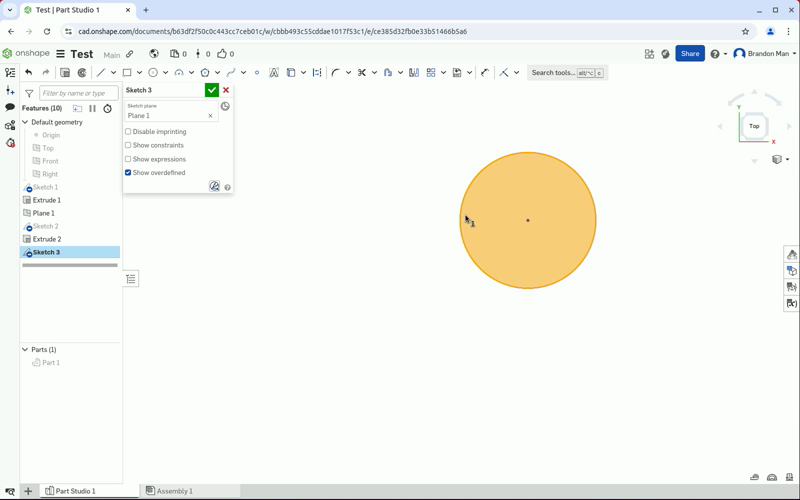
scroll(-6)
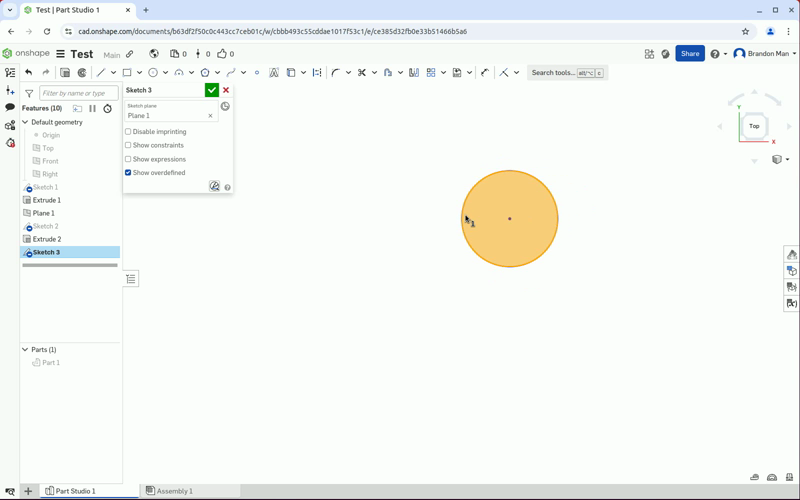
scroll(-6)
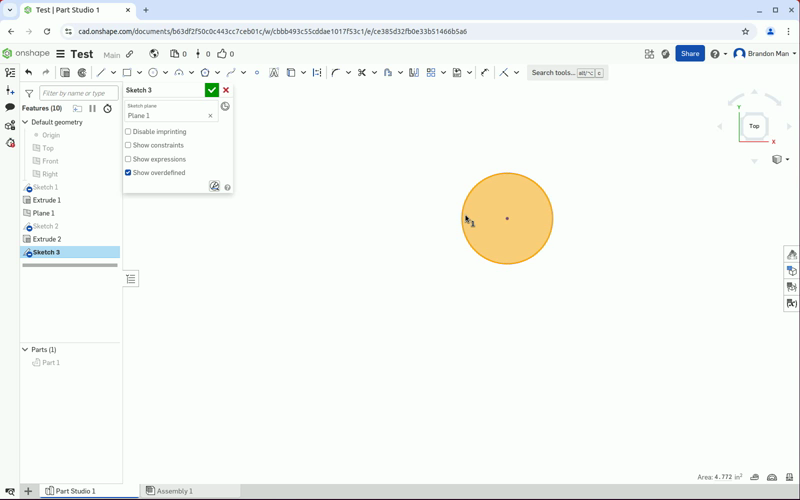
scroll(-6)
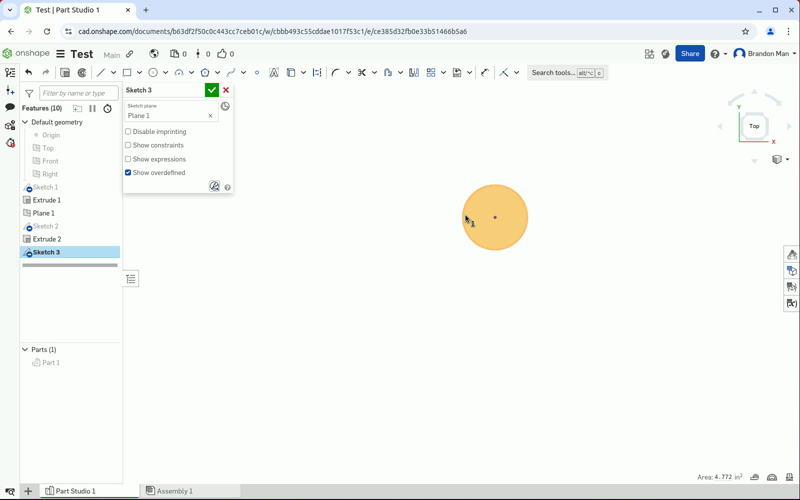
scroll(-6)
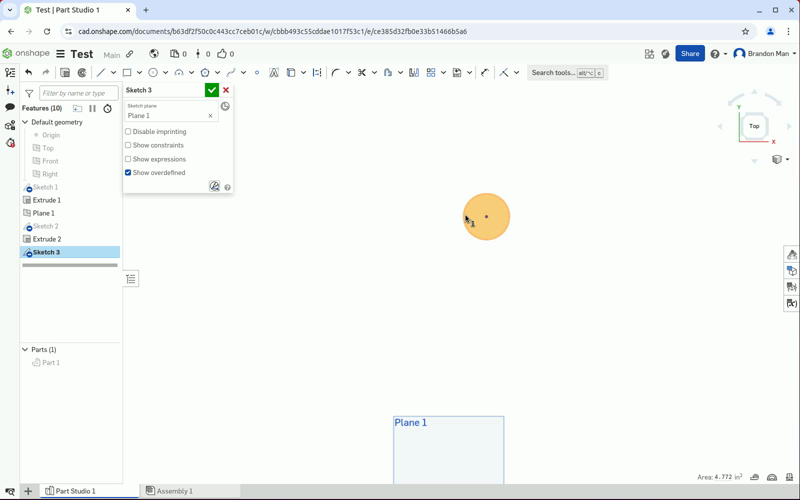
scroll(-6)
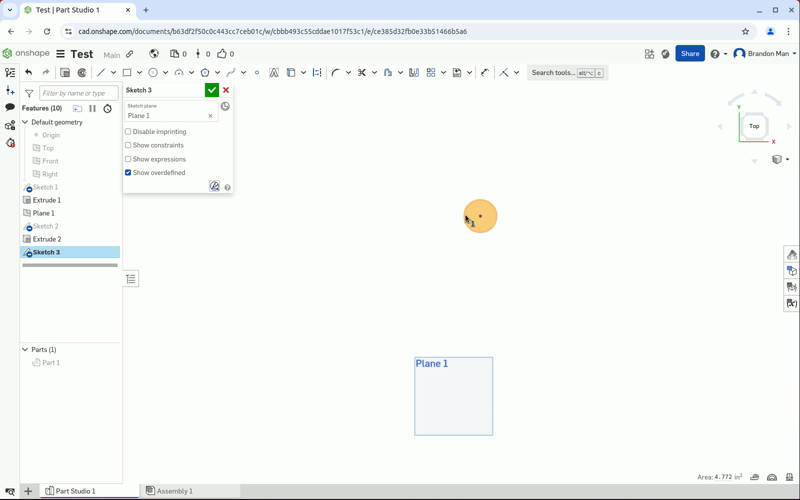
scroll(-6)
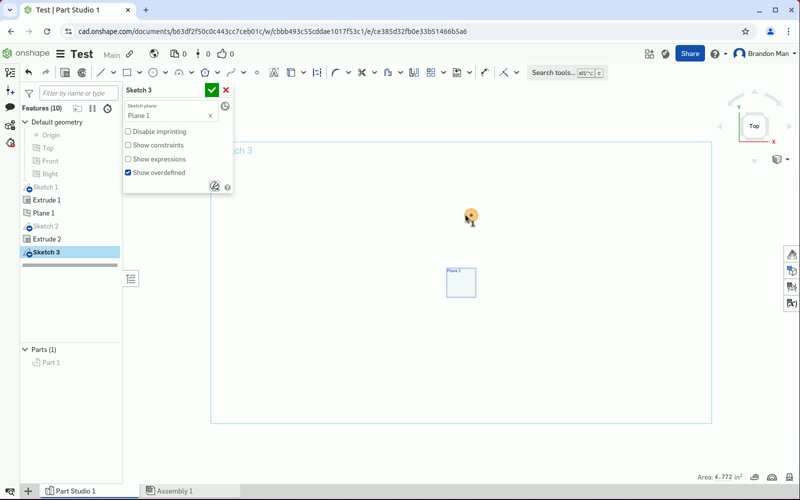
mouse_move(73, 352)
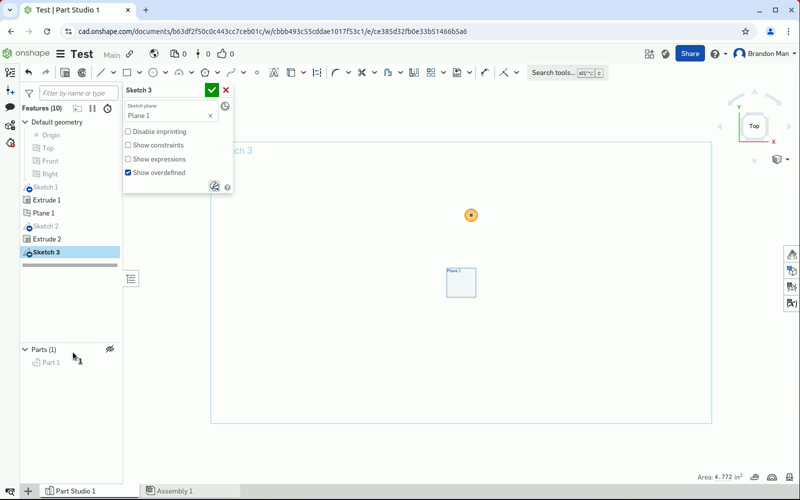
key(shift+y)
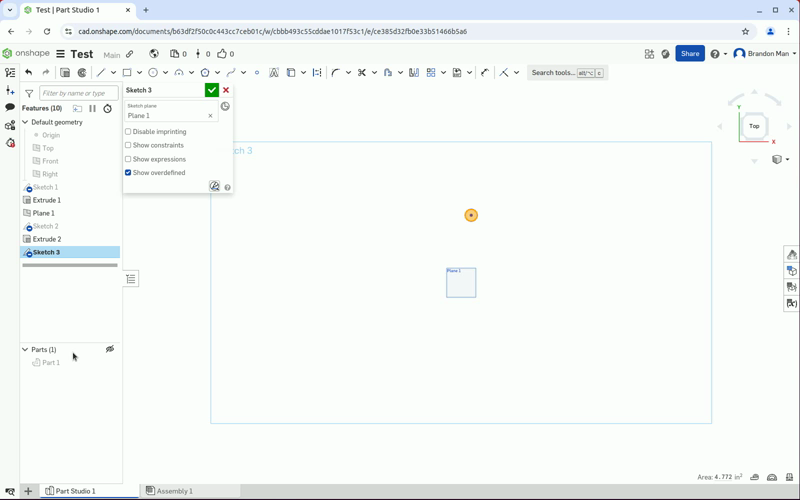
key(shift+e)
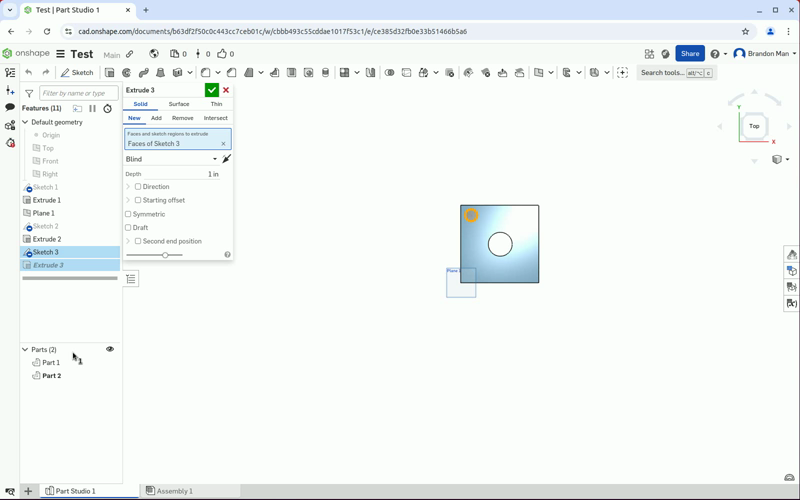
mouse_move(143, 106)
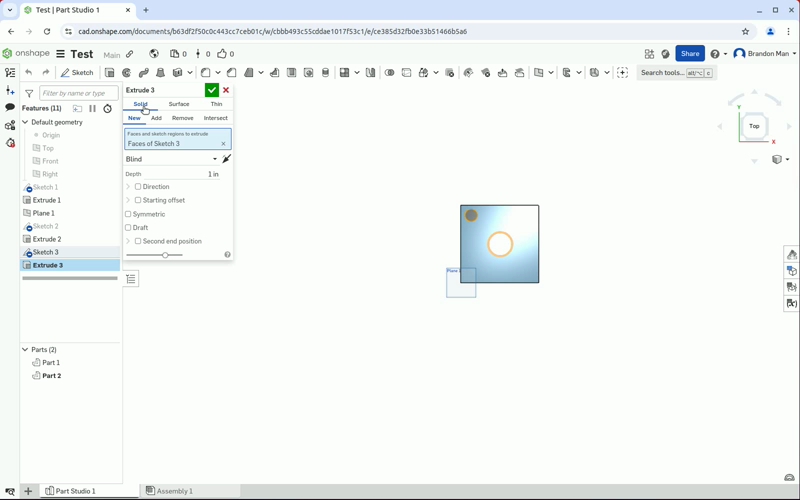
click(143, 106)
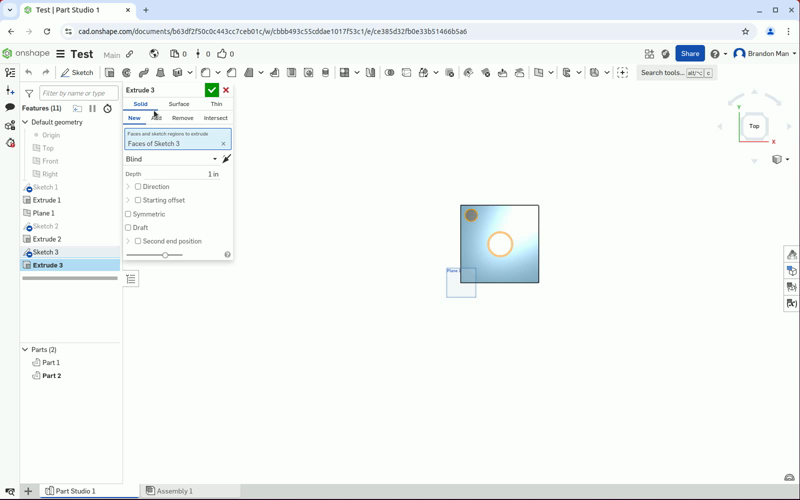
mouse_move(186, 120)
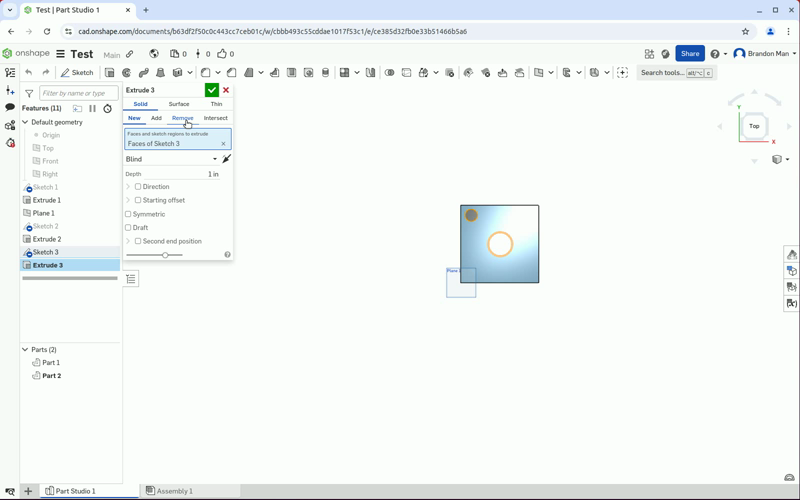
click(186, 120)
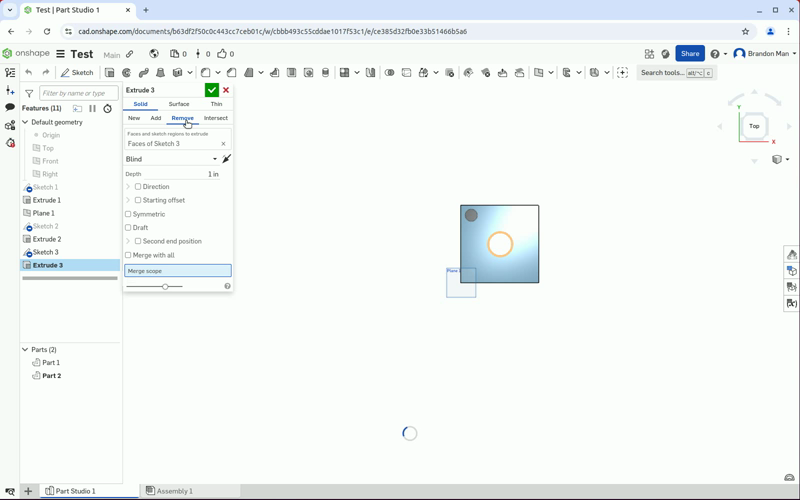
key(tab, 4)
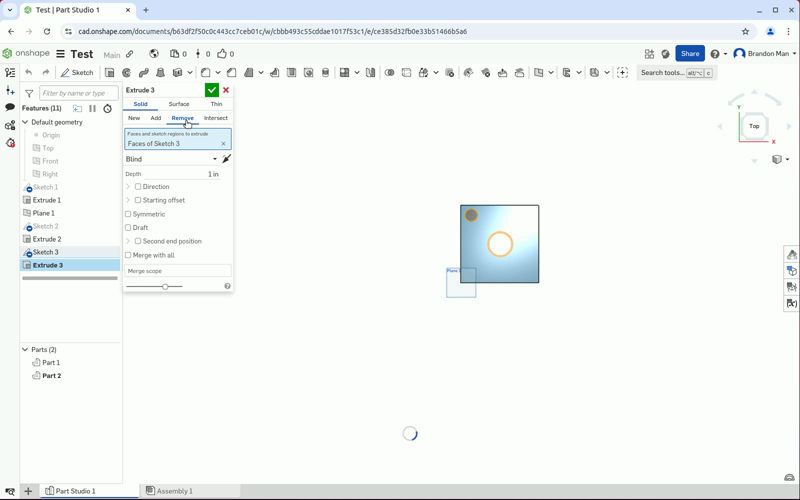
text(19.979)
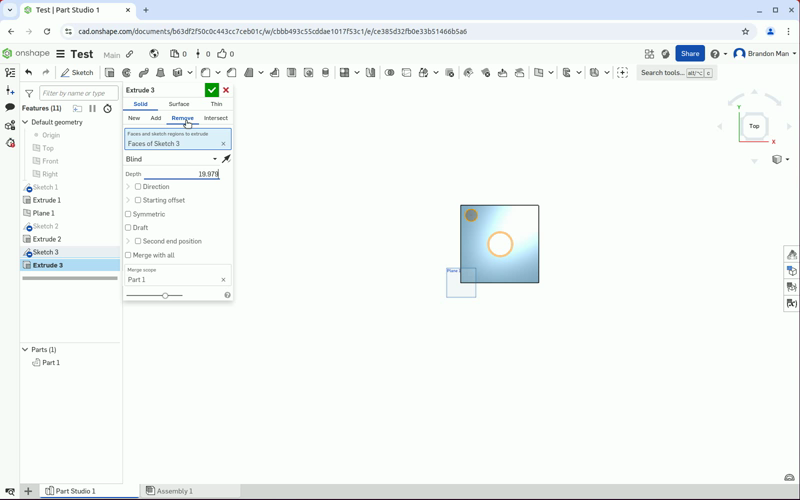
key(tab, 6)
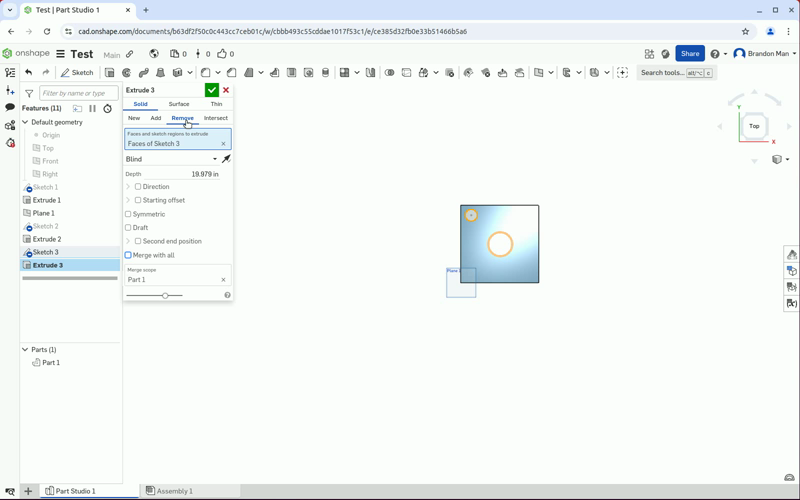
key(space)
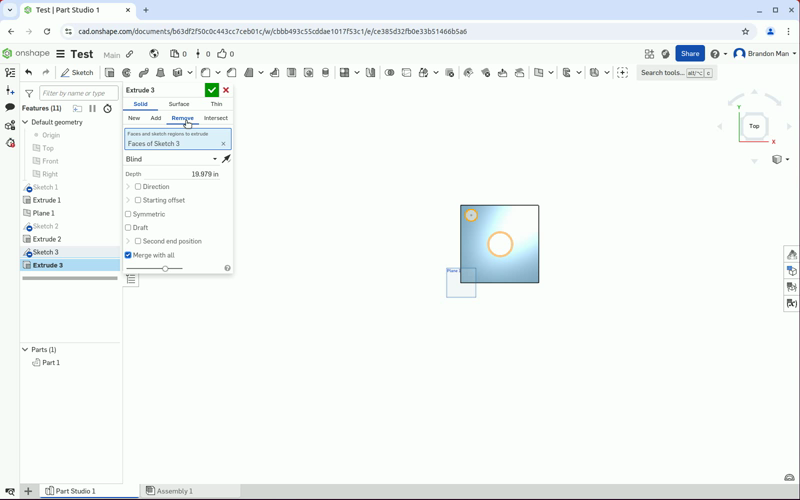
key(enter)
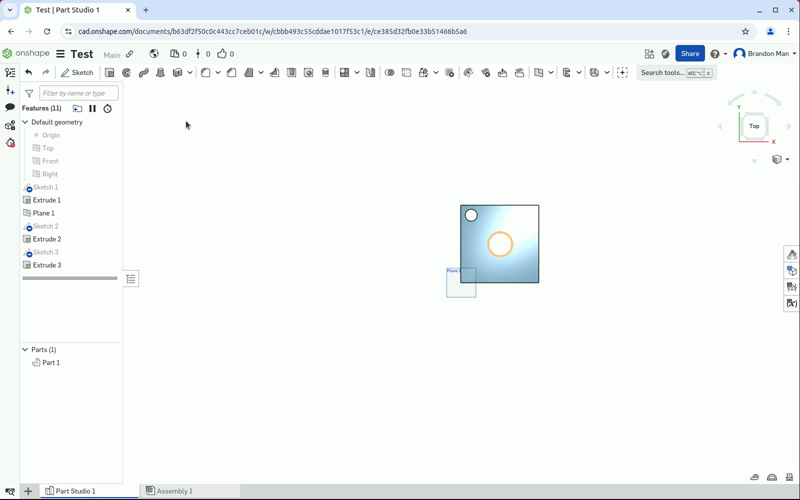
key(shift+h)
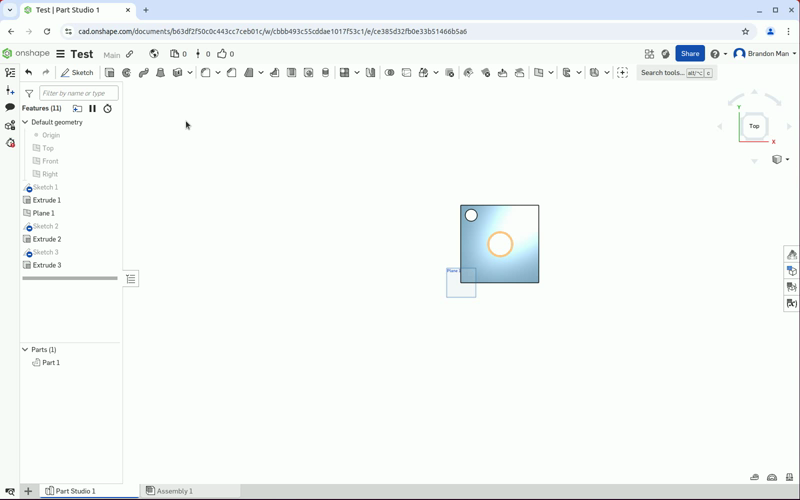
key(shift+h)
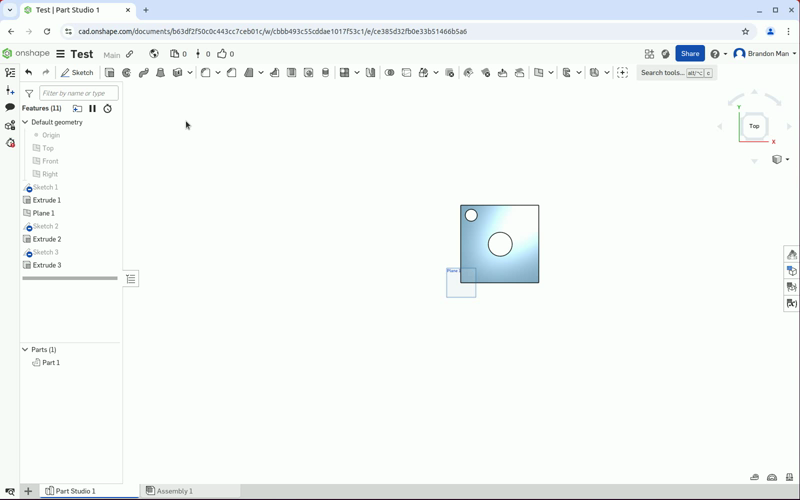
mouse_move(73, 189)
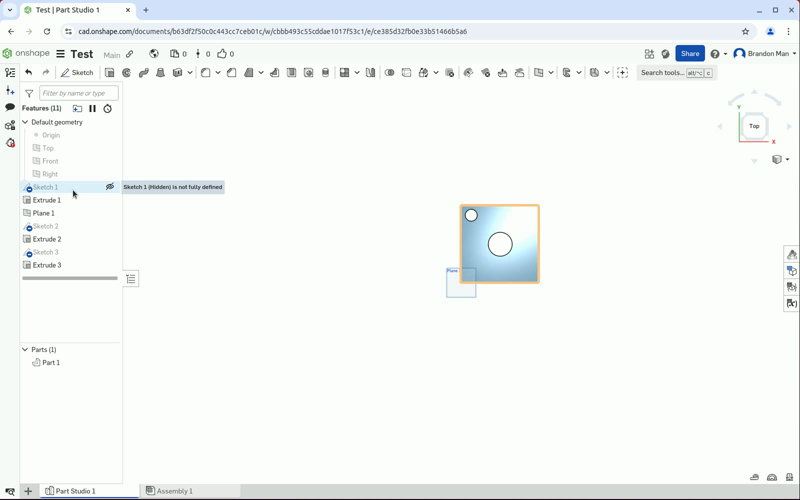
click(73, 189)
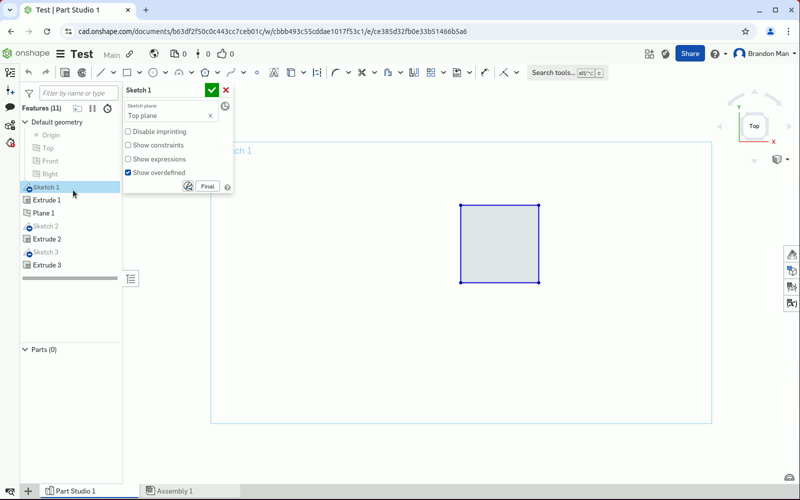
mouse_move(229, 92)
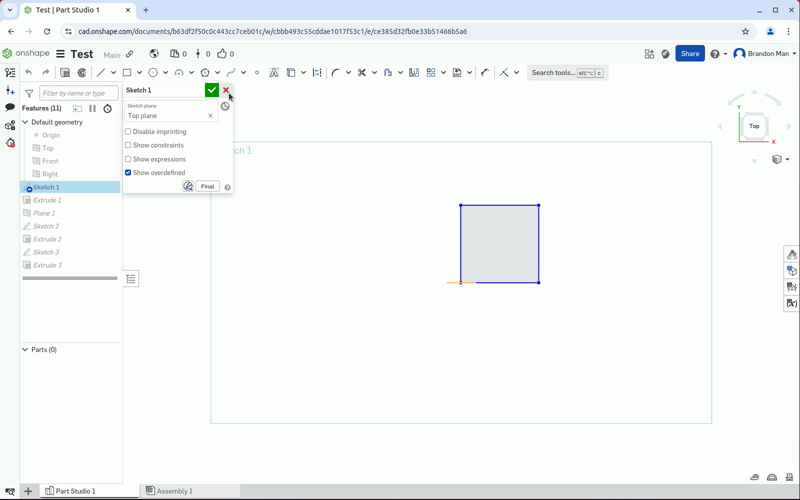
click(229, 92)
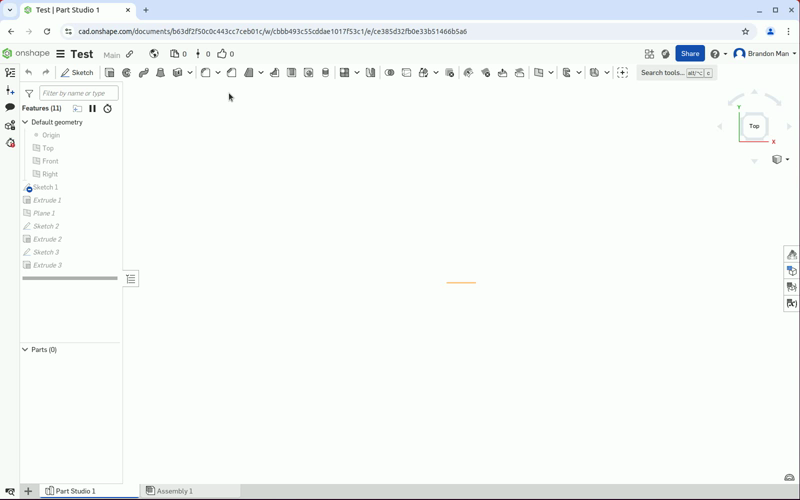
key(shift+s)
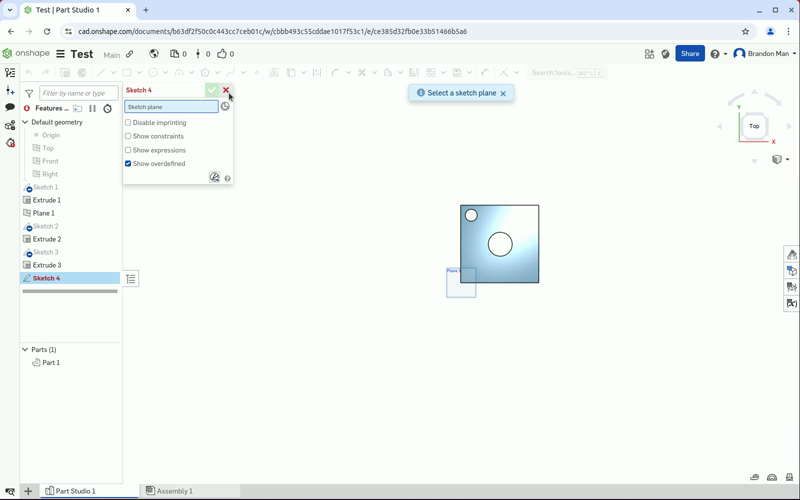
mouse_move(73, 215)
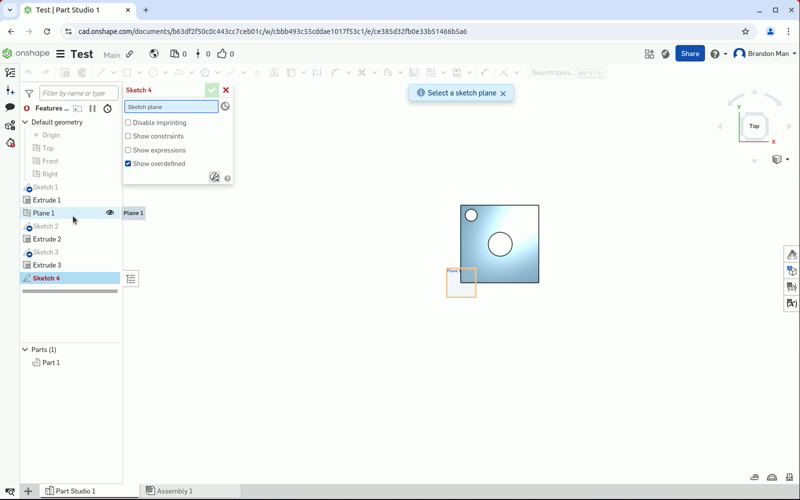
click(73, 215)
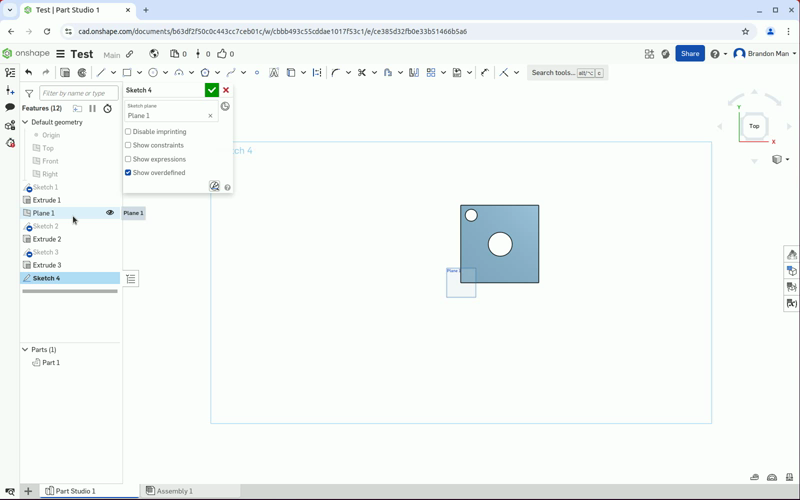
mouse_move(73, 352)
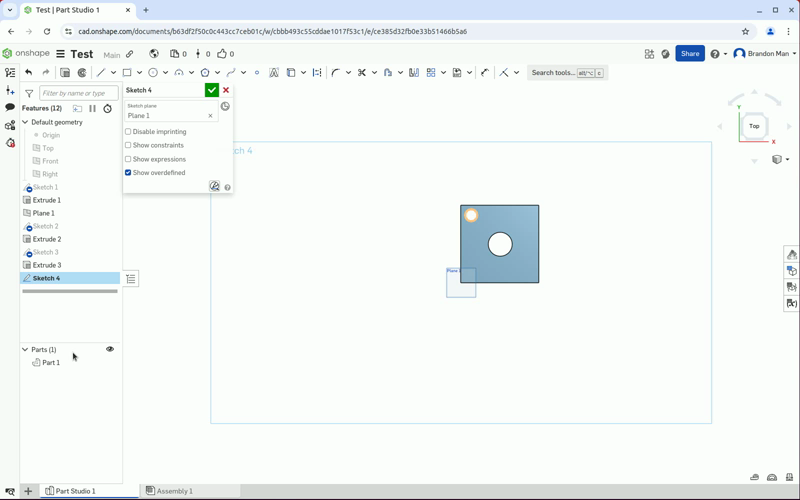
key(y)
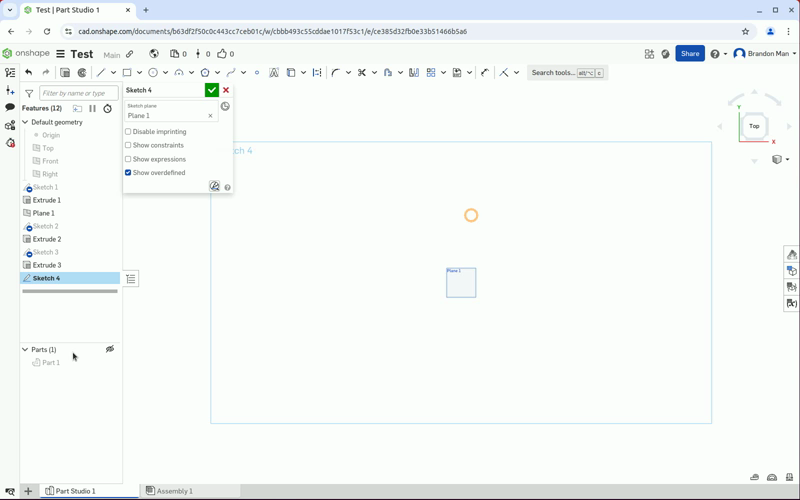
key(c)
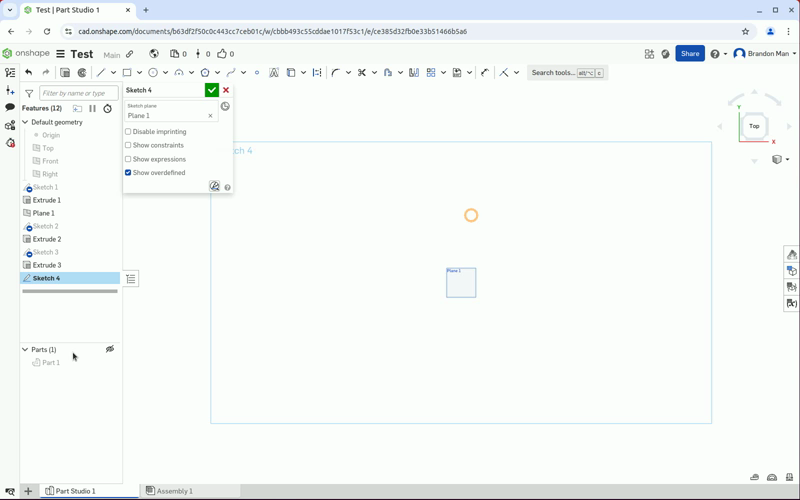
key_down(shift)
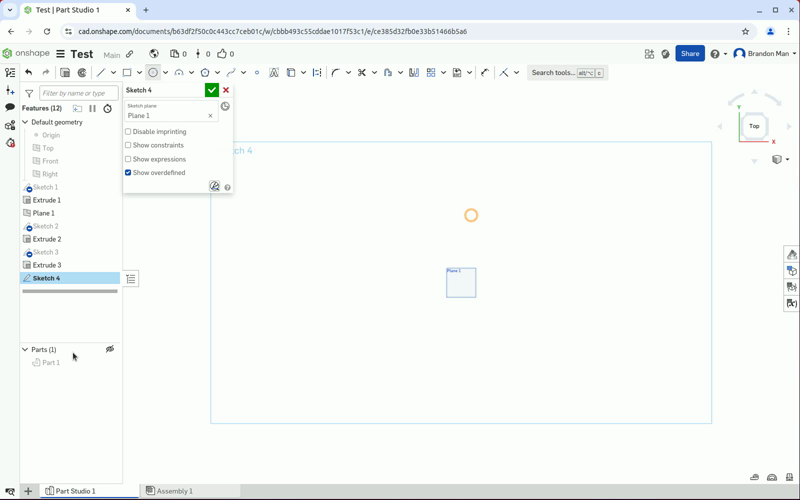
mouse_move(528, 215)
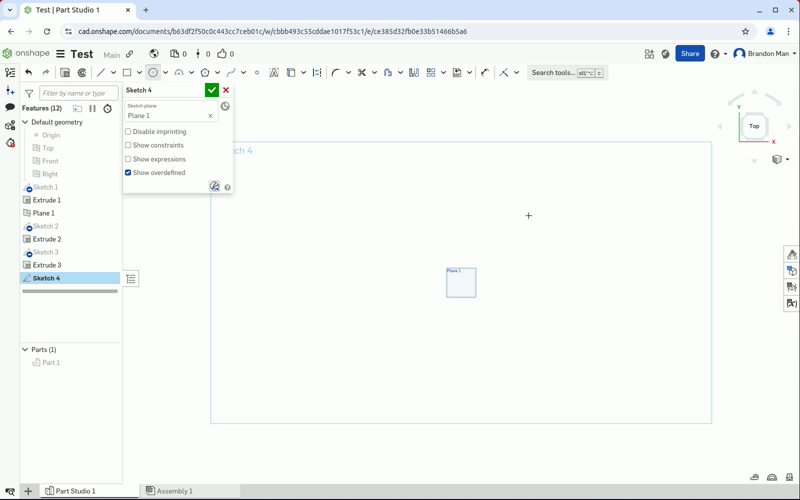
click(528, 215)
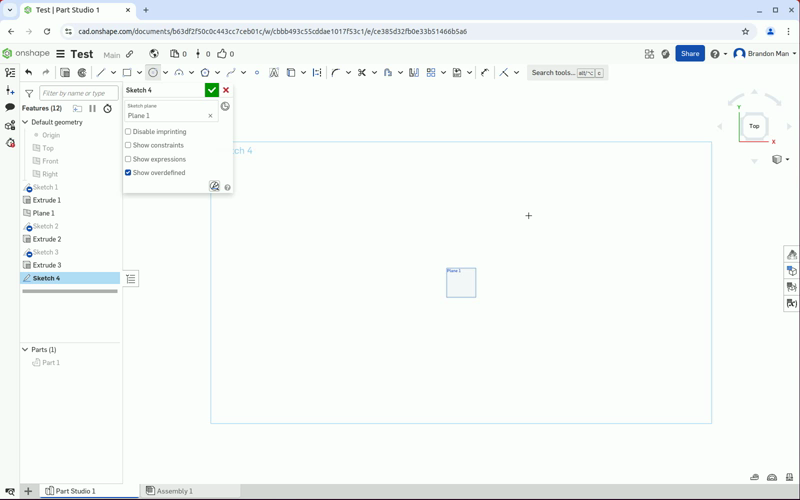
key_up(shift)
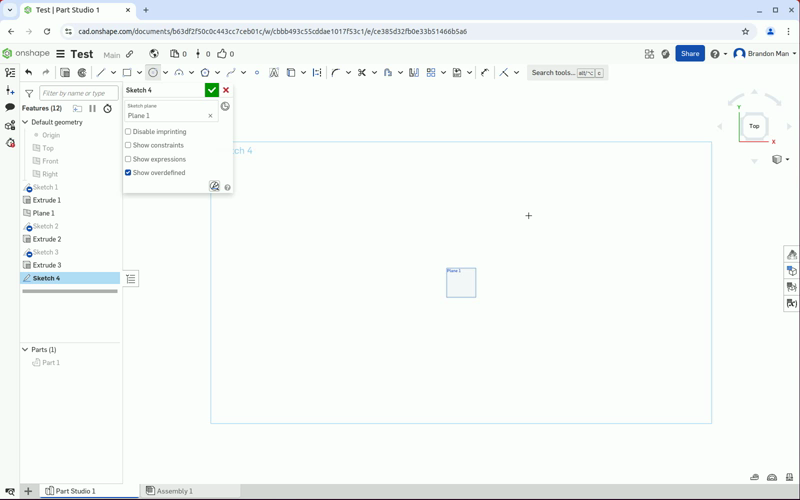
mouse_move(534, 215)
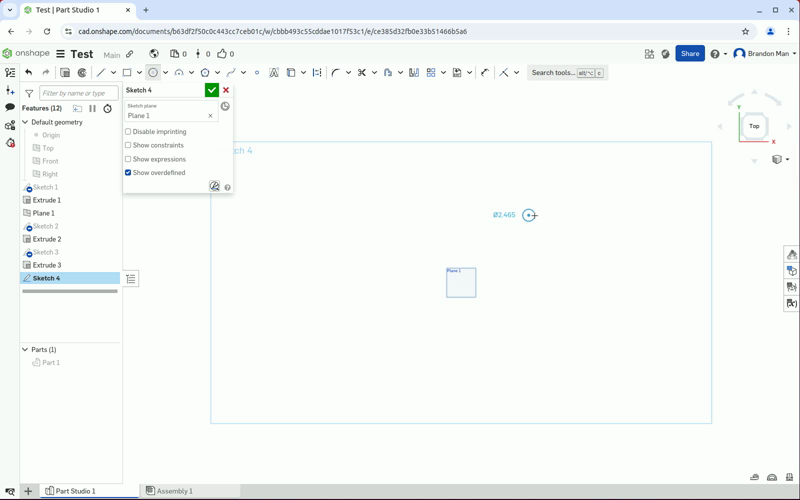
click(534, 215)
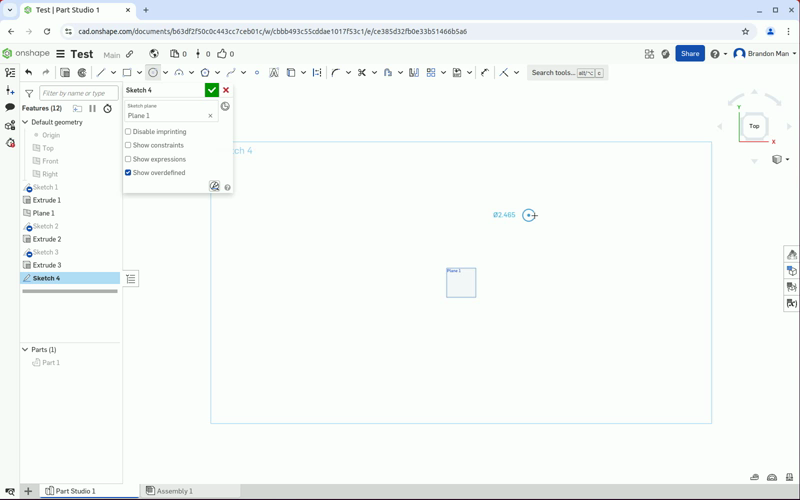
key(esc)
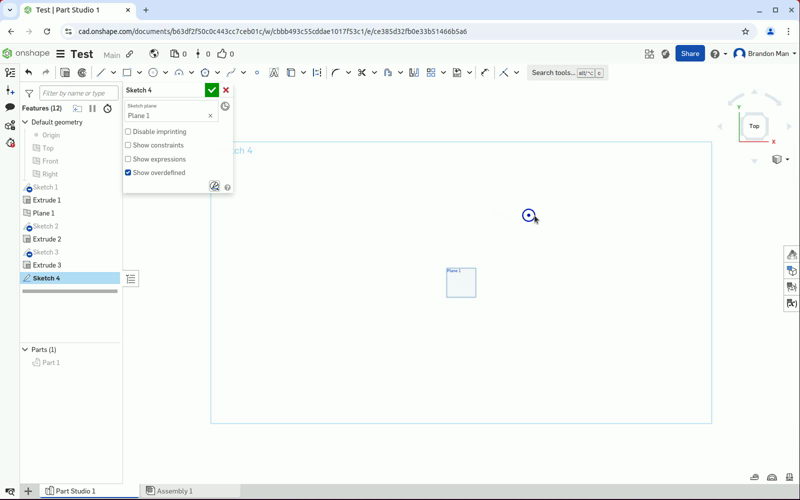
mouse_move(524, 214)
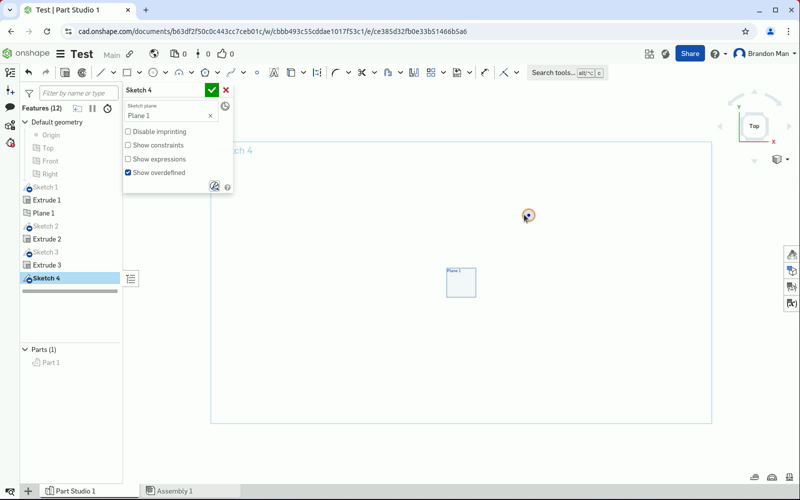
scroll(6)
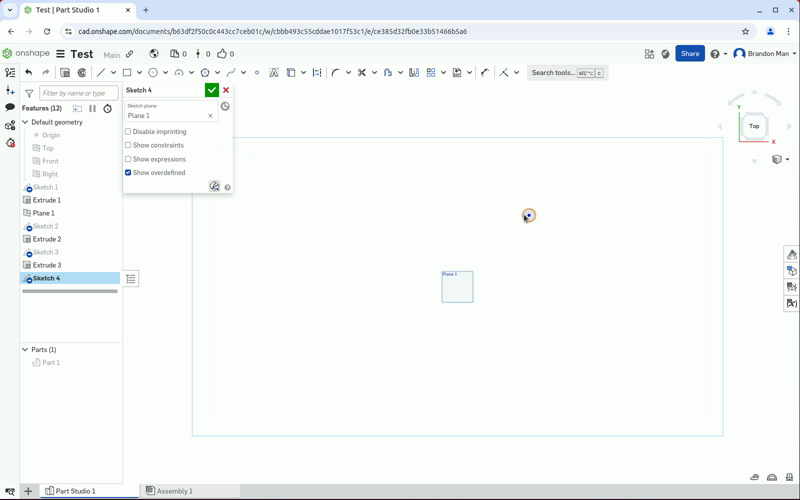
scroll(6)
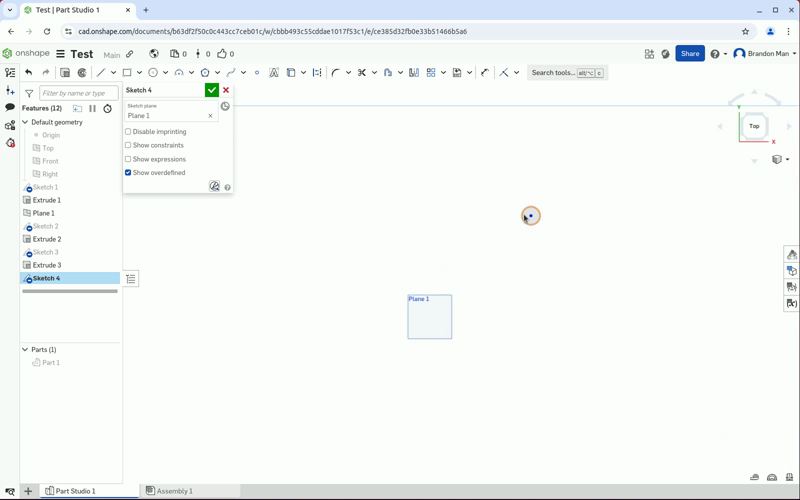
scroll(6)
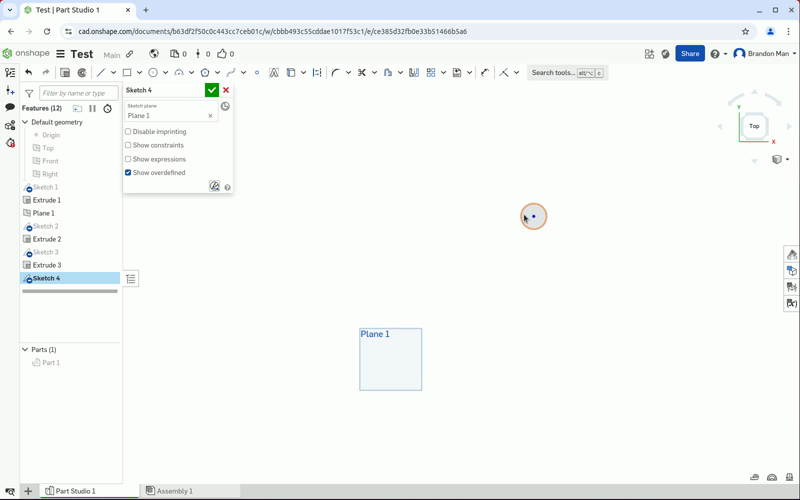
scroll(6)
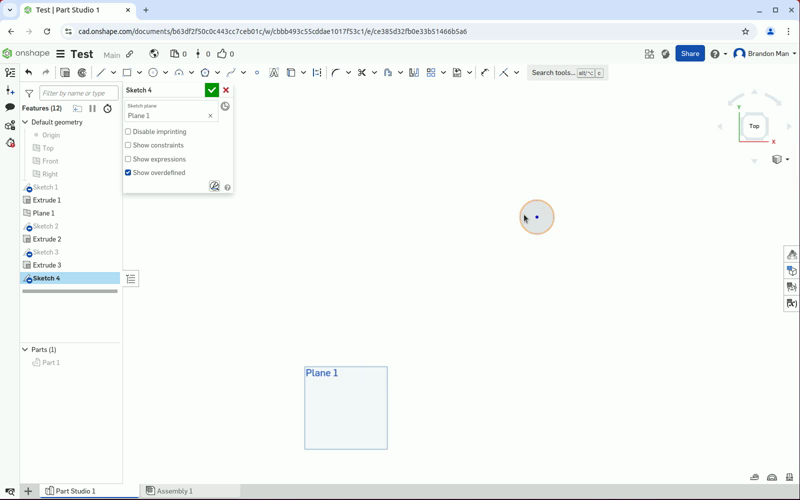
scroll(6)
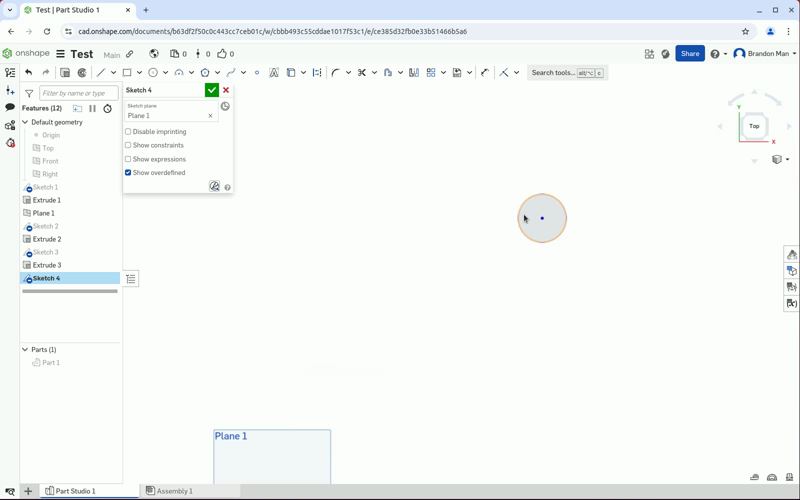
scroll(6)
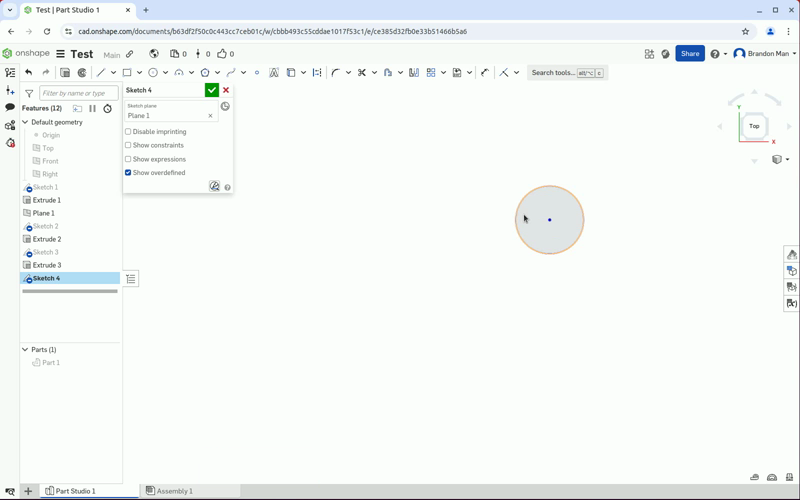
scroll(6)
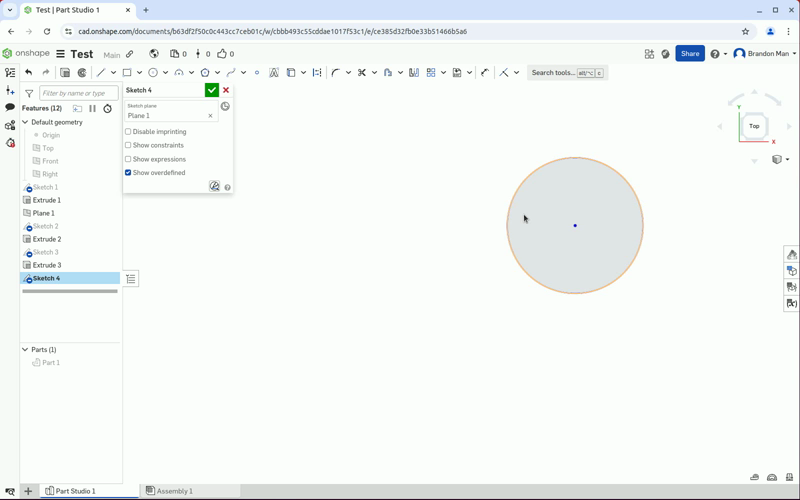
click(524, 214)
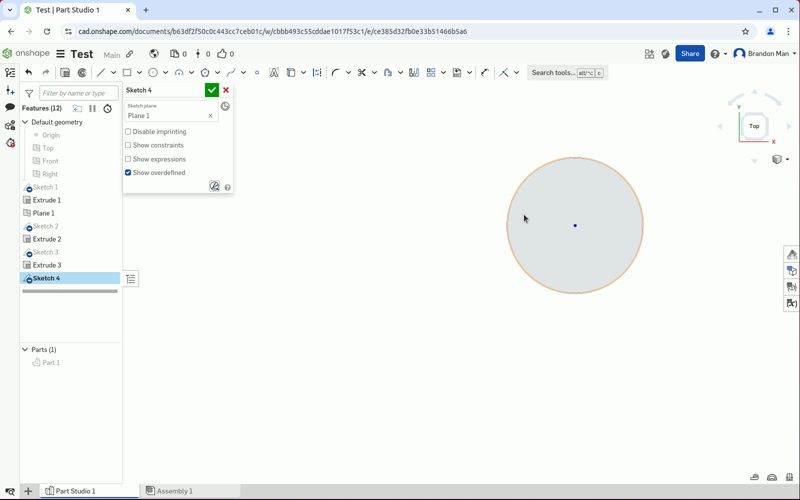
scroll(-6)
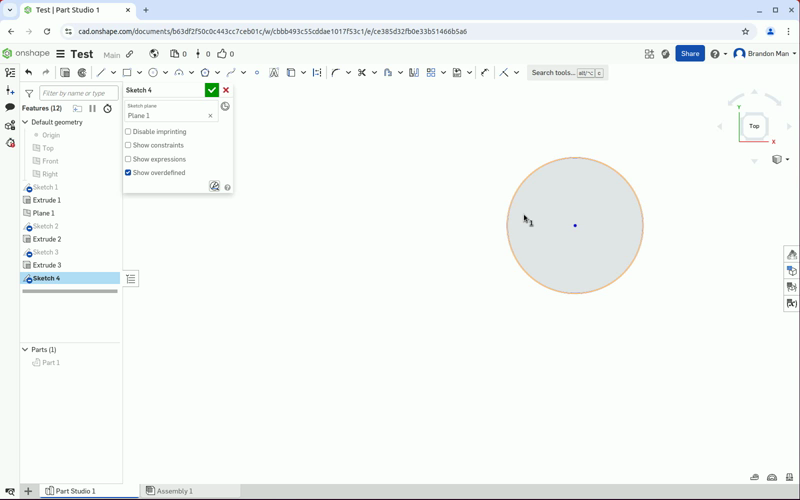
scroll(-6)
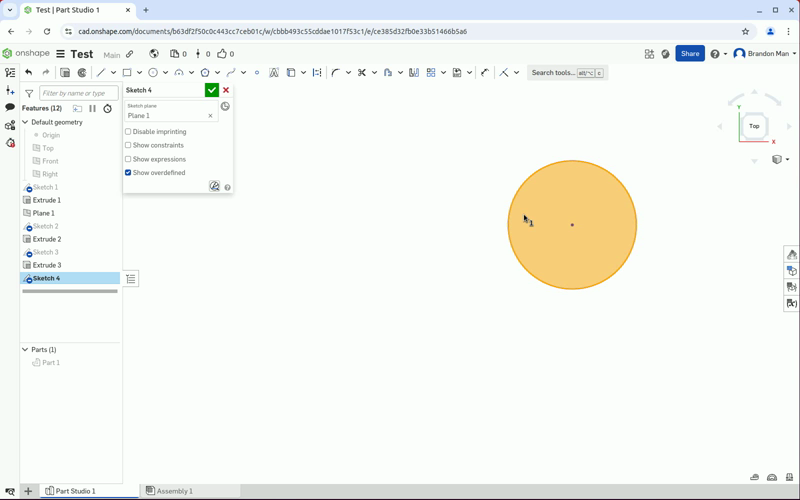
scroll(-6)
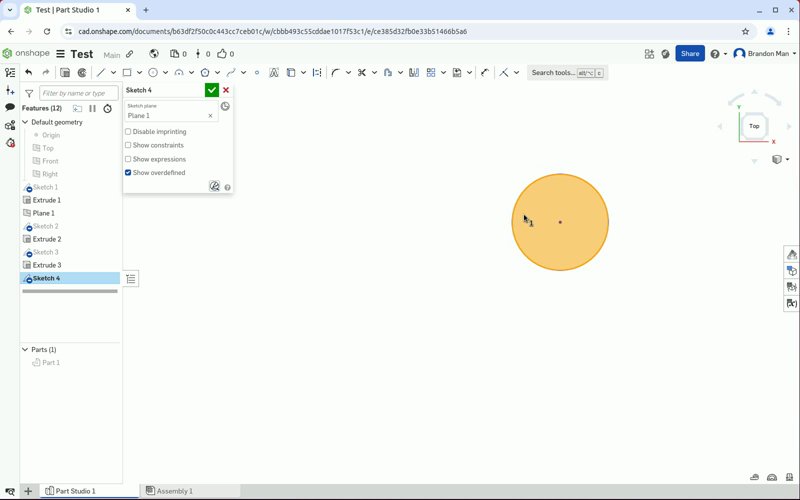
scroll(-6)
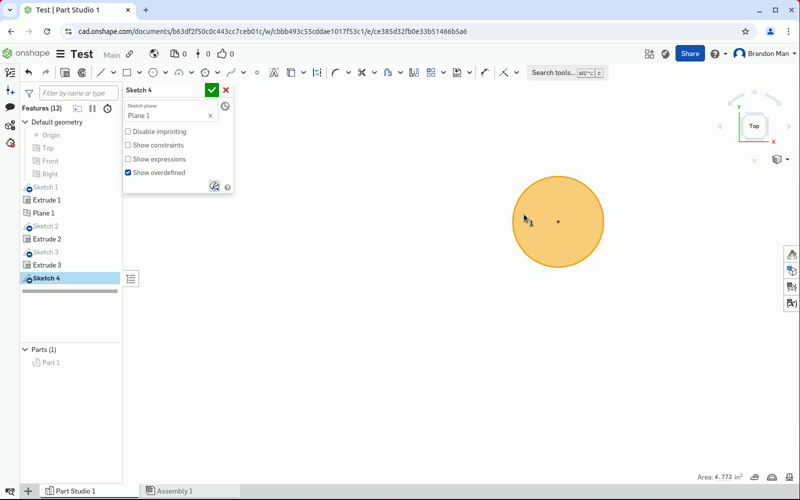
scroll(-6)
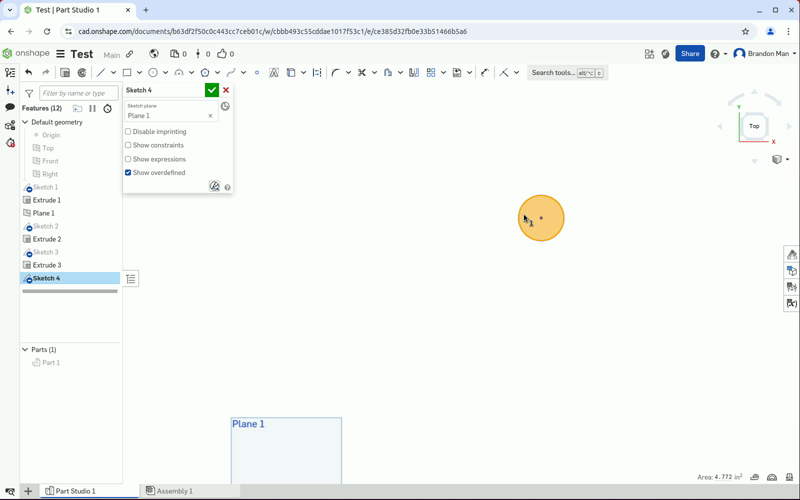
scroll(-6)
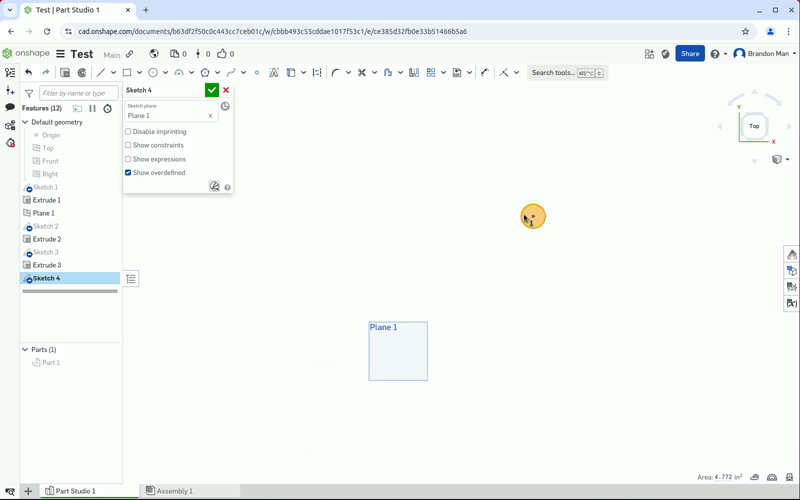
scroll(-6)
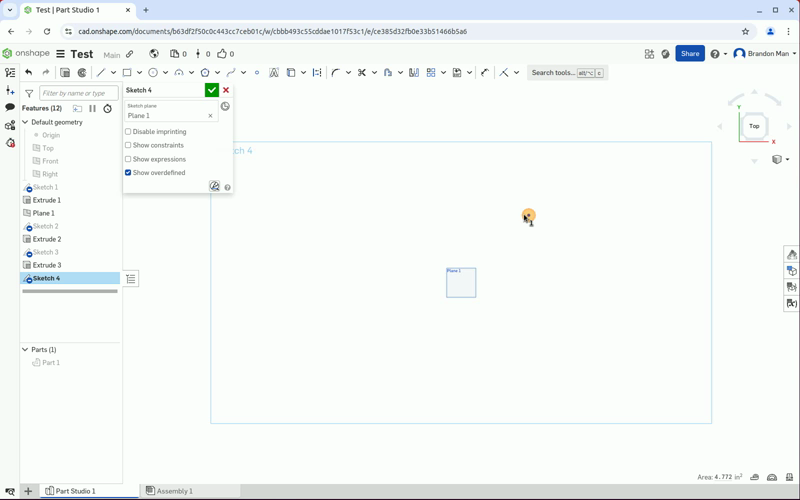
mouse_move(73, 352)
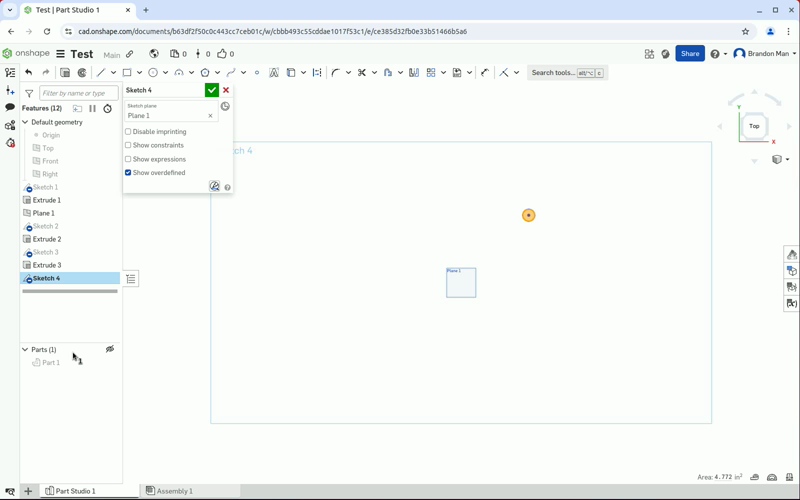
key(shift+y)
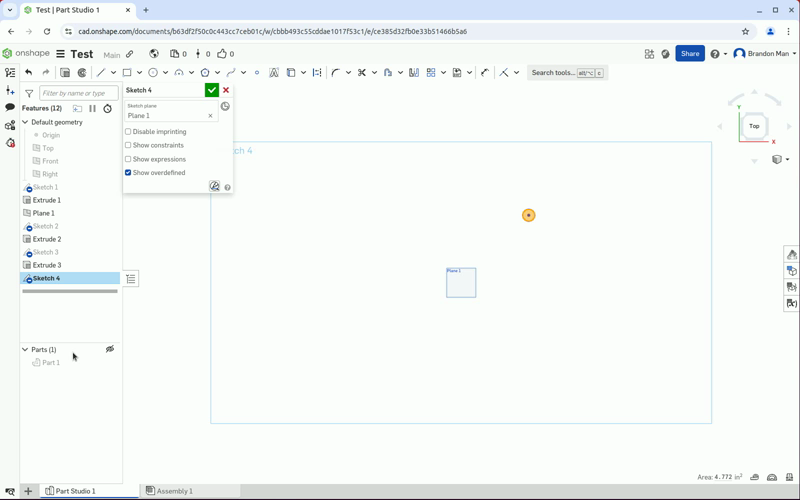
key(shift+e)
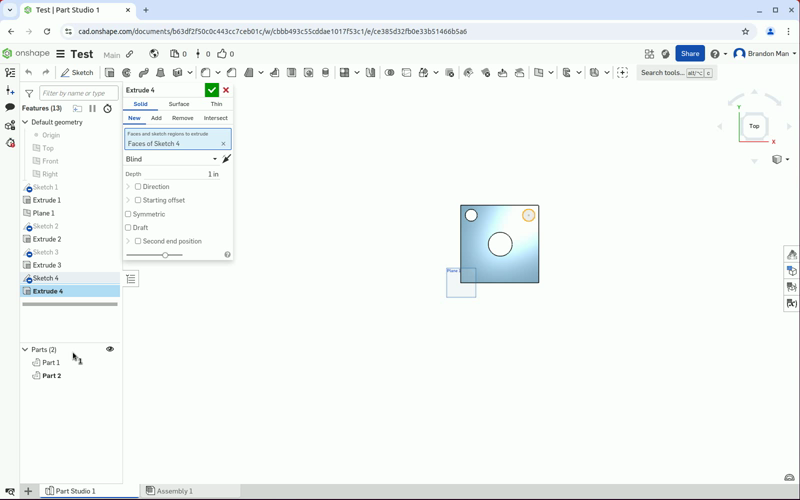
mouse_move(143, 106)
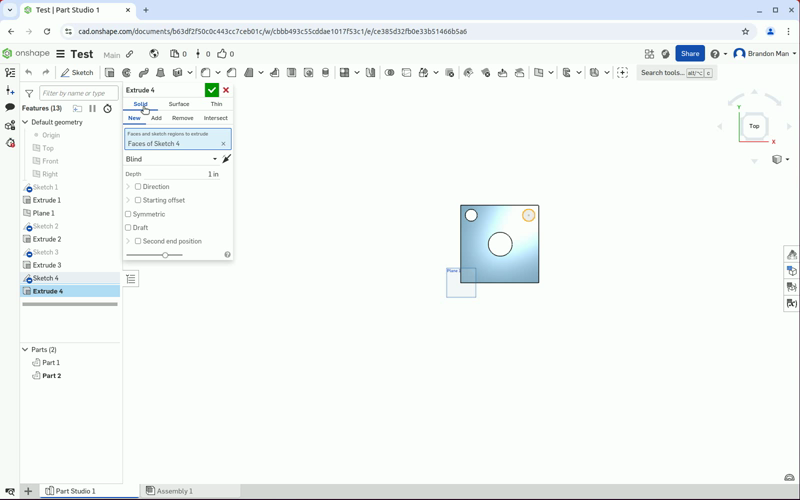
click(143, 106)
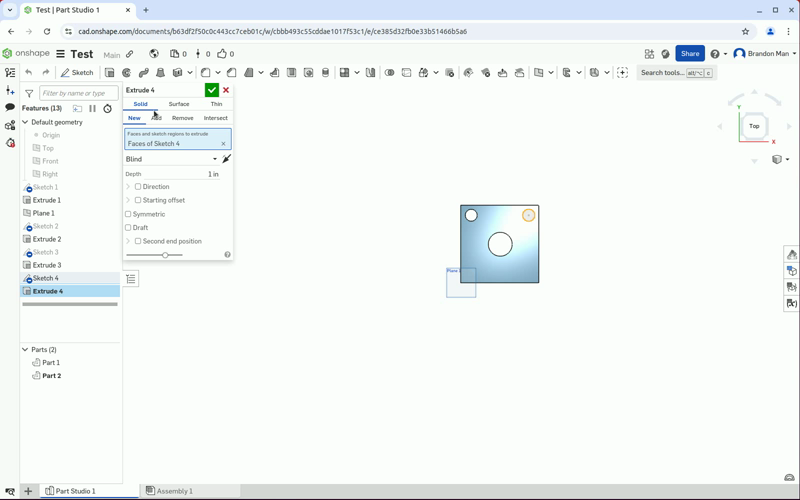
mouse_move(186, 120)
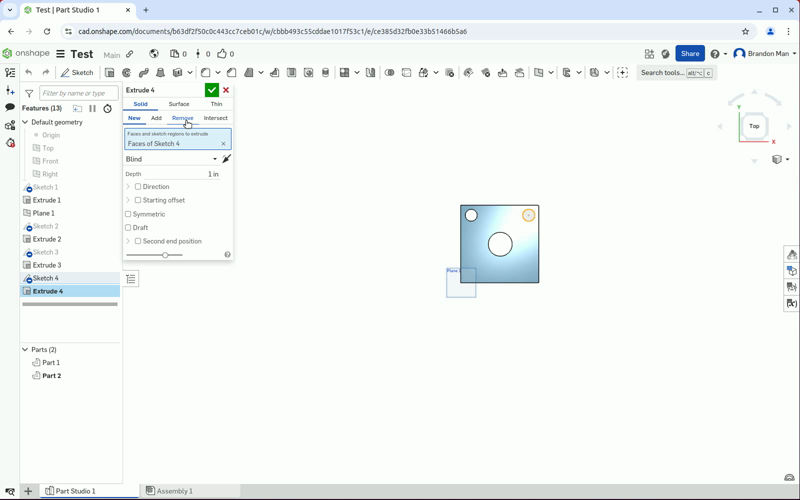
click(186, 120)
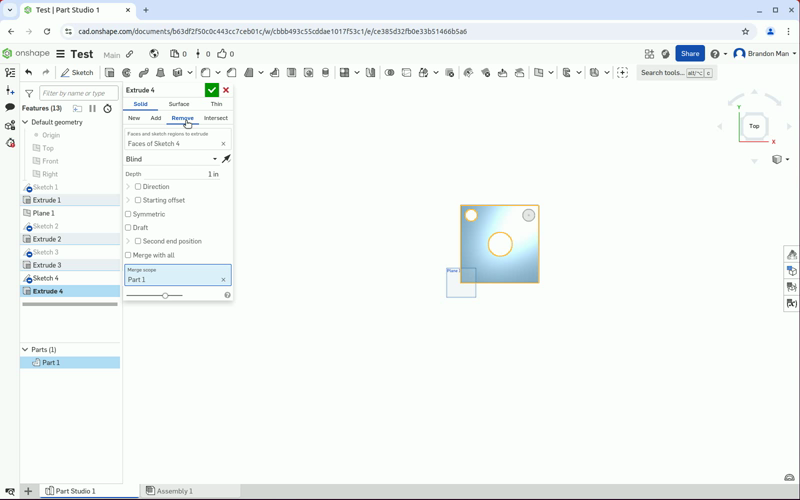
key(tab, 4)
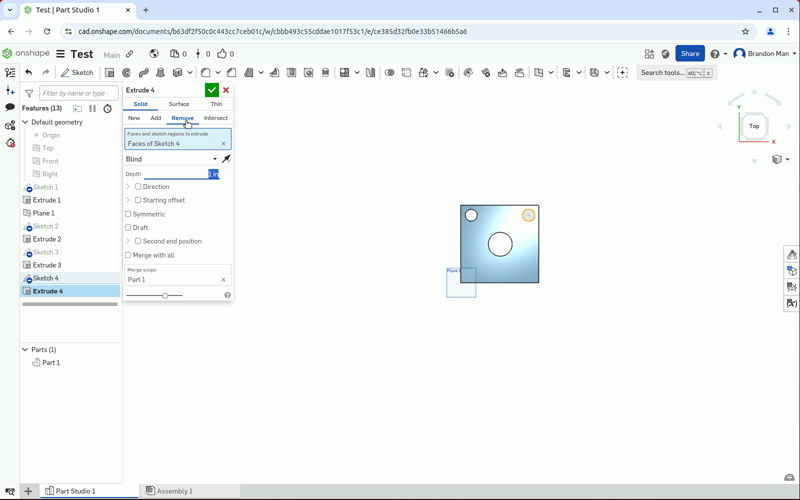
text(19.979)
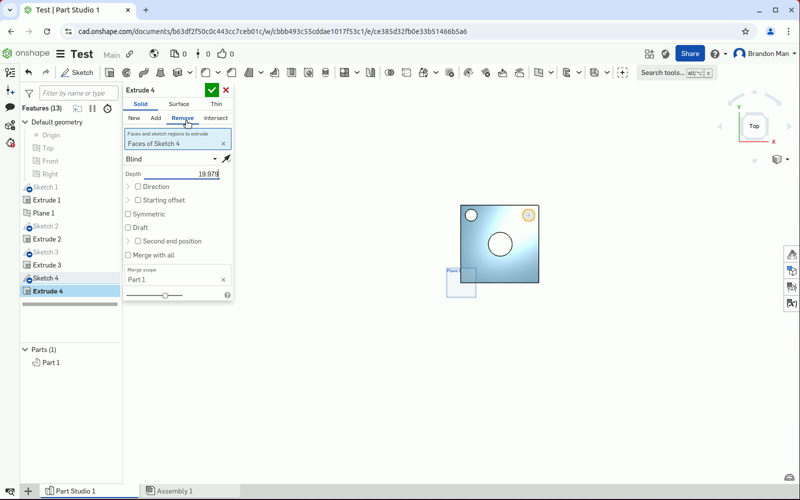
key(tab, 6)
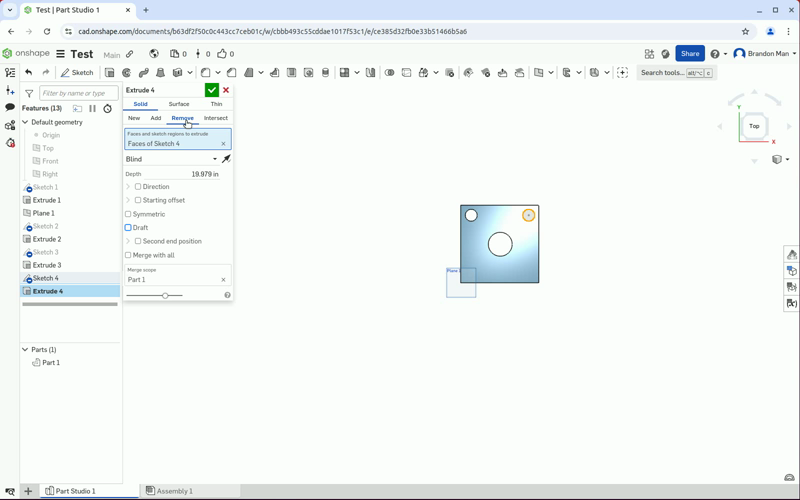
key(space)
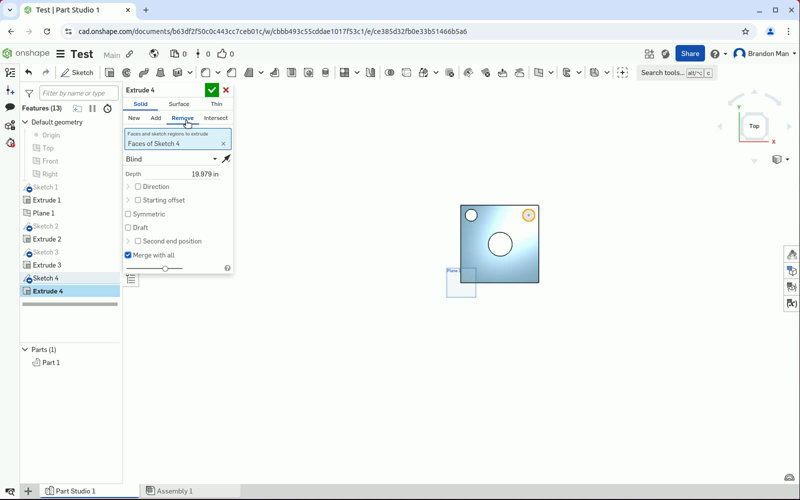
key(enter)
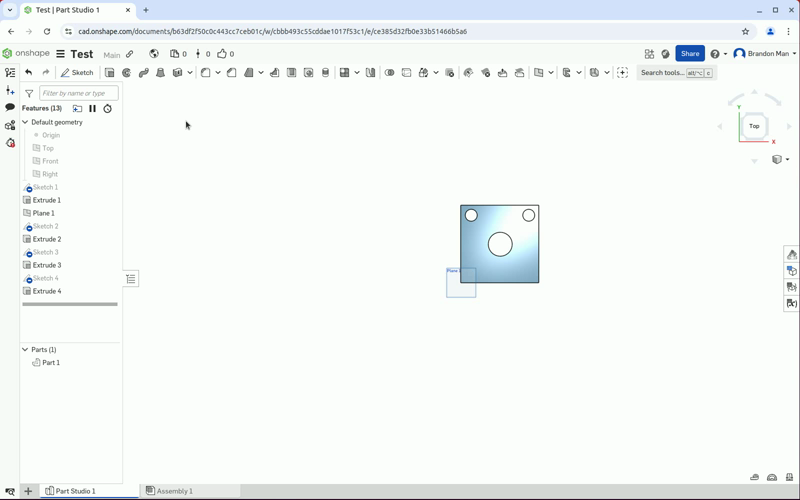
key(shift+h)
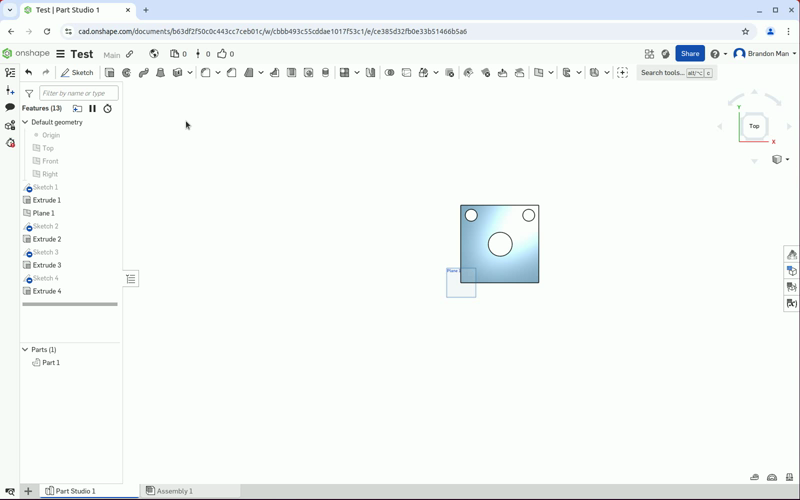
key(shift+h)
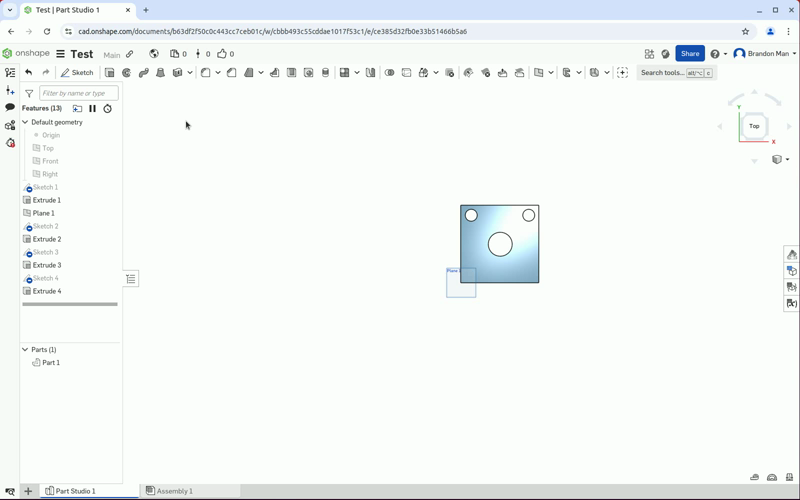
mouse_move(73, 189)
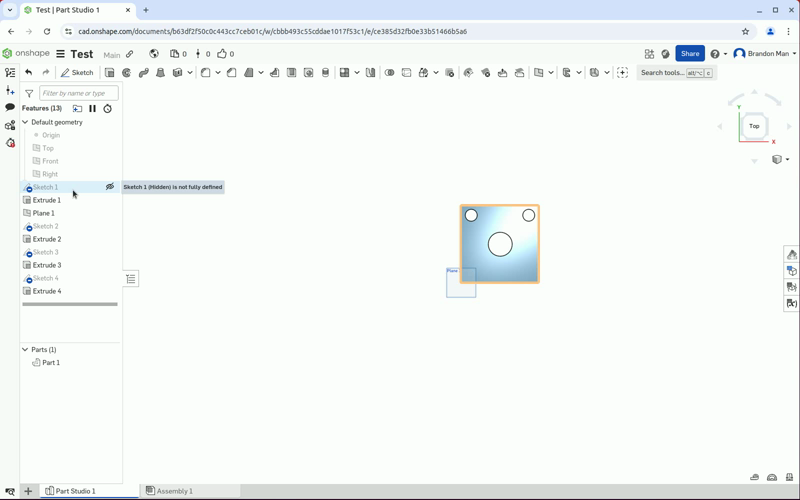
click(73, 189)
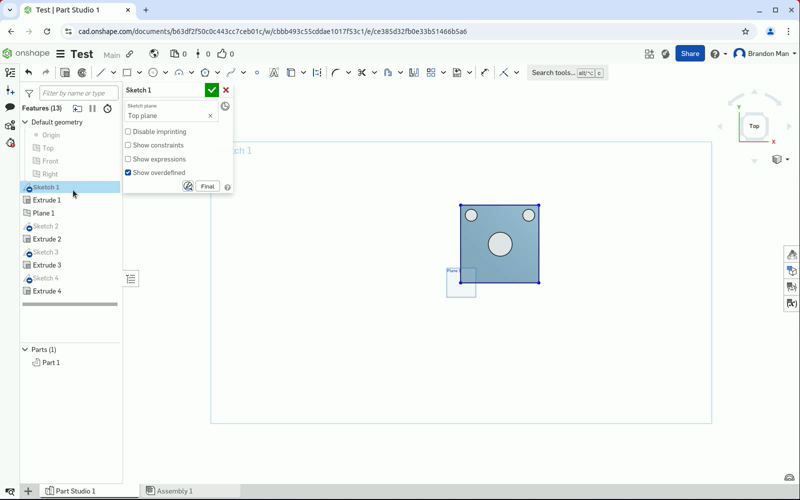
mouse_move(229, 92)
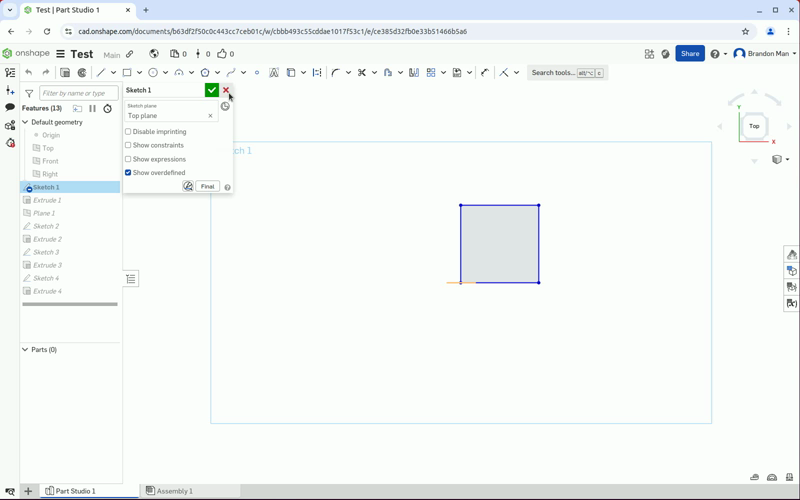
click(229, 92)
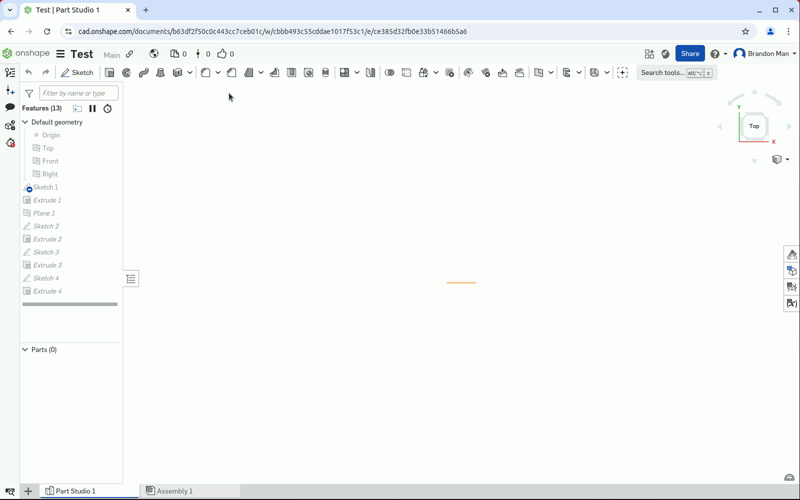
key(shift+s)
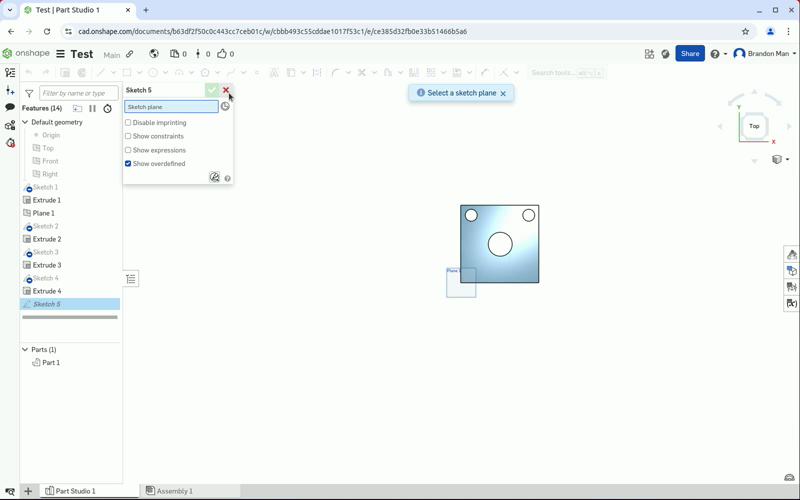
mouse_move(73, 215)
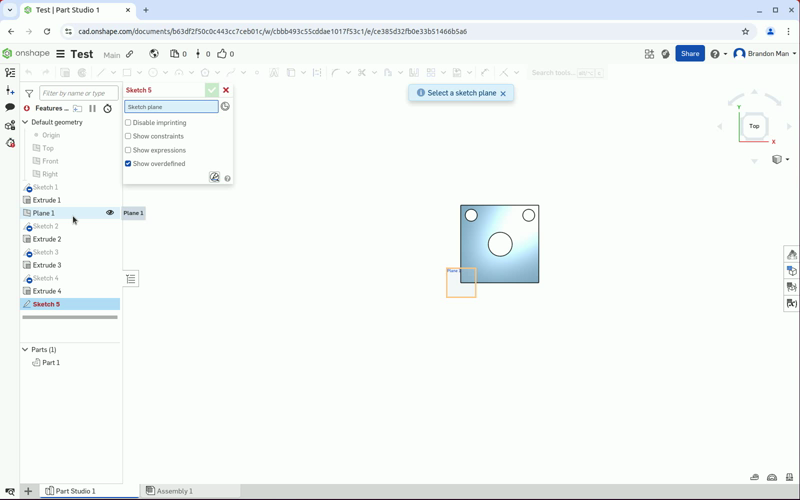
click(73, 215)
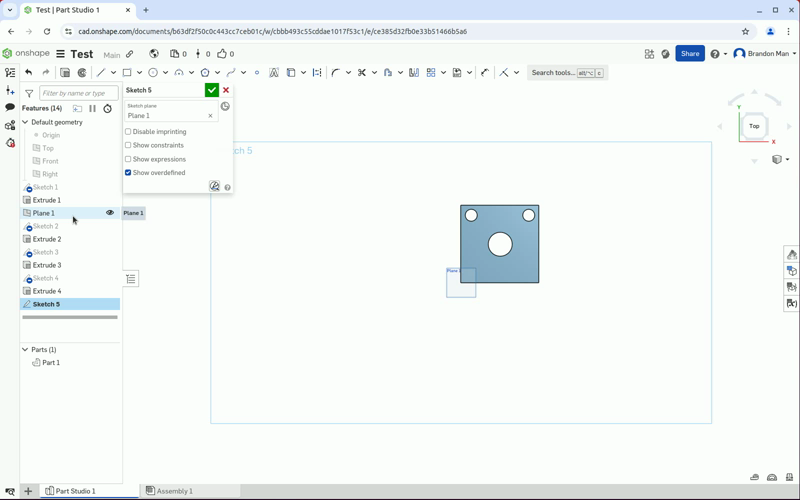
mouse_move(73, 352)
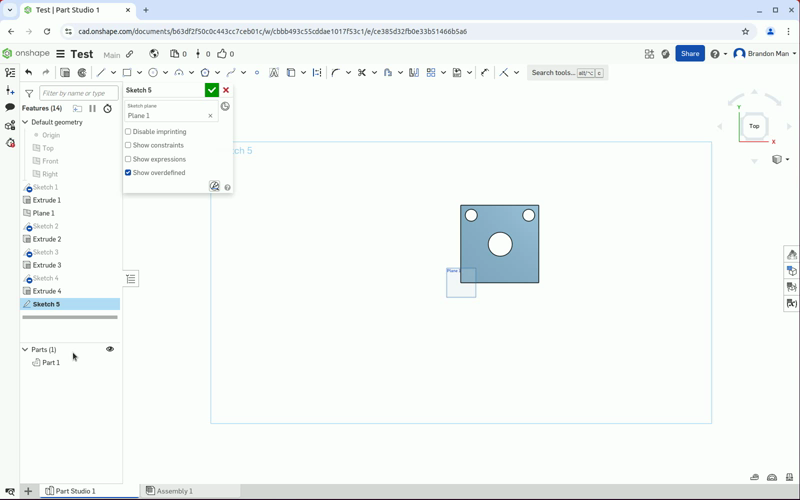
key(y)
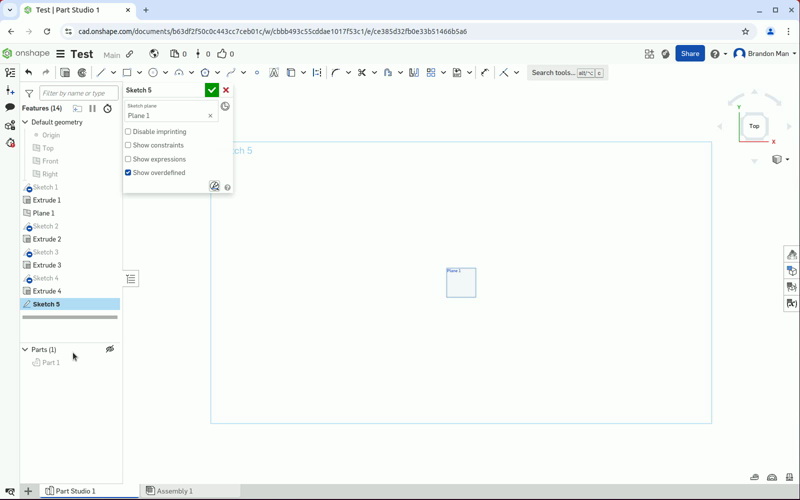
key(c)
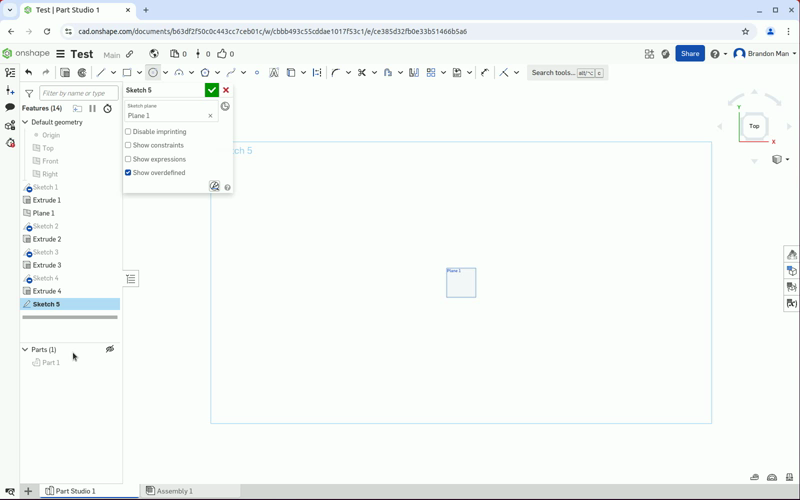
key_down(shift)
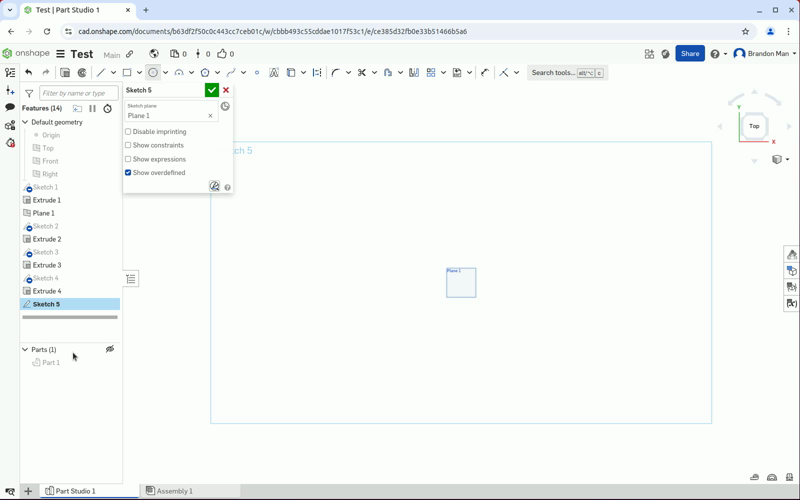
mouse_move(528, 273)
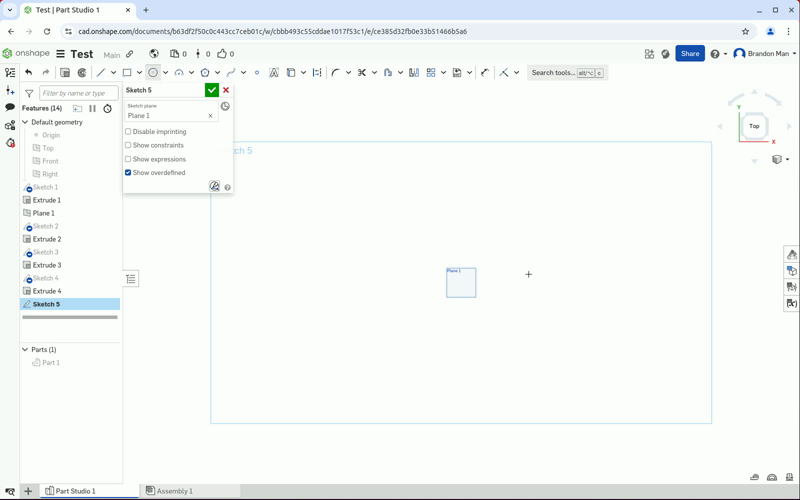
click(528, 273)
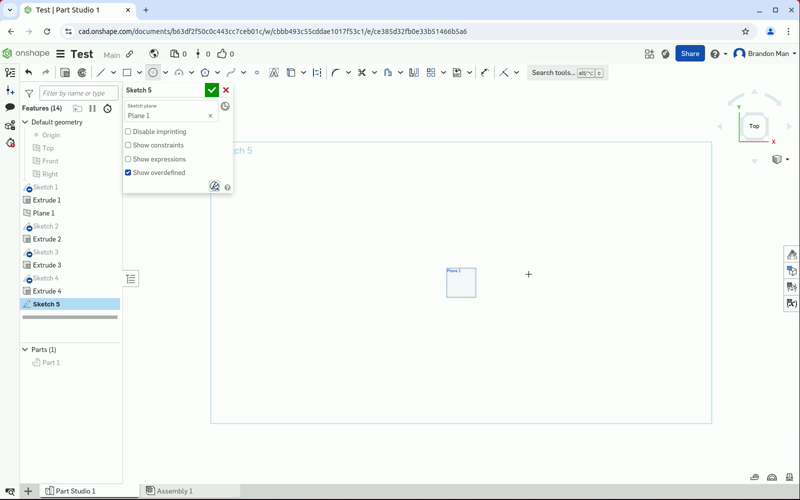
key_up(shift)
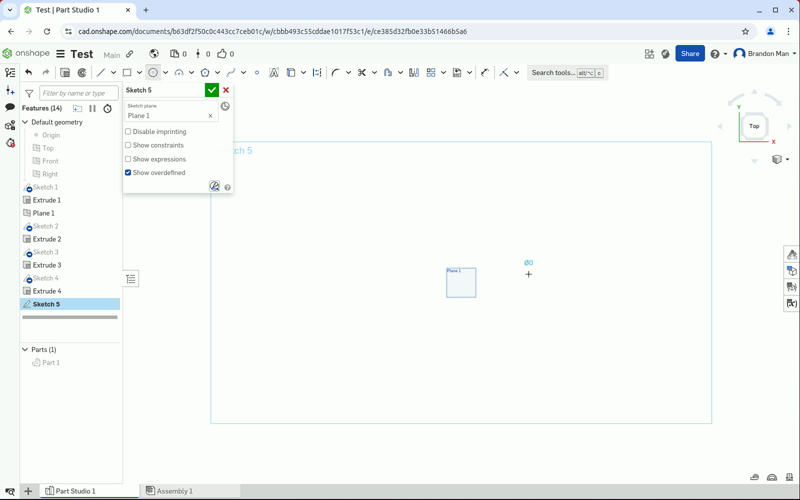
mouse_move(534, 273)
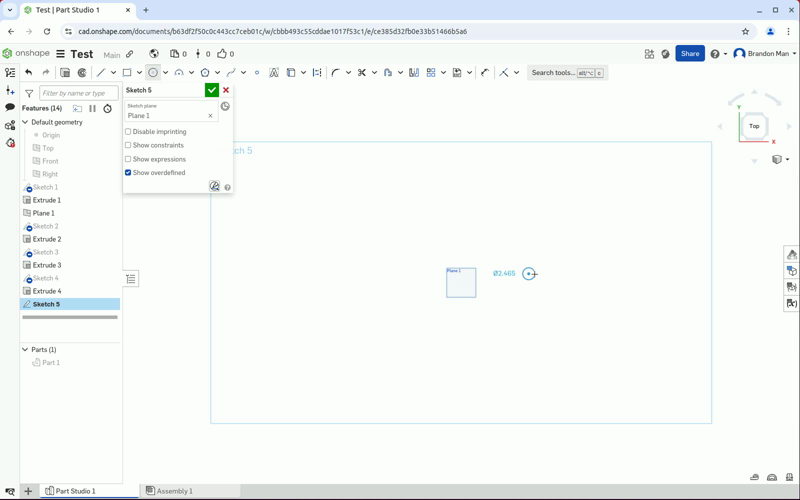
click(534, 273)
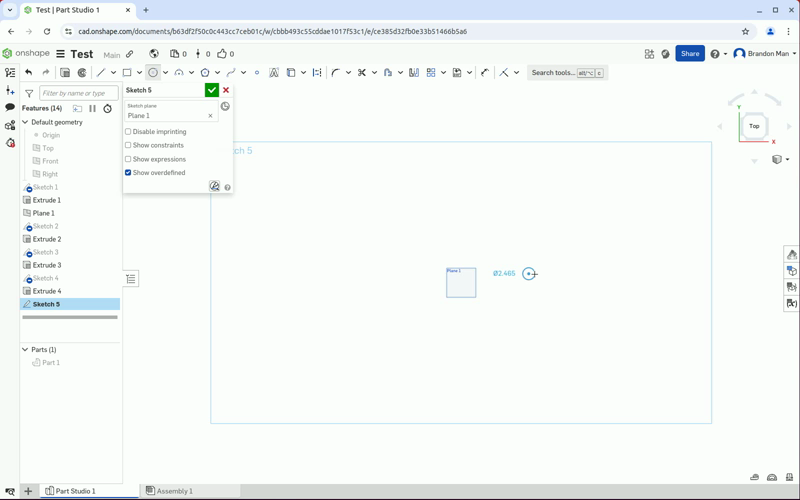
key(esc)
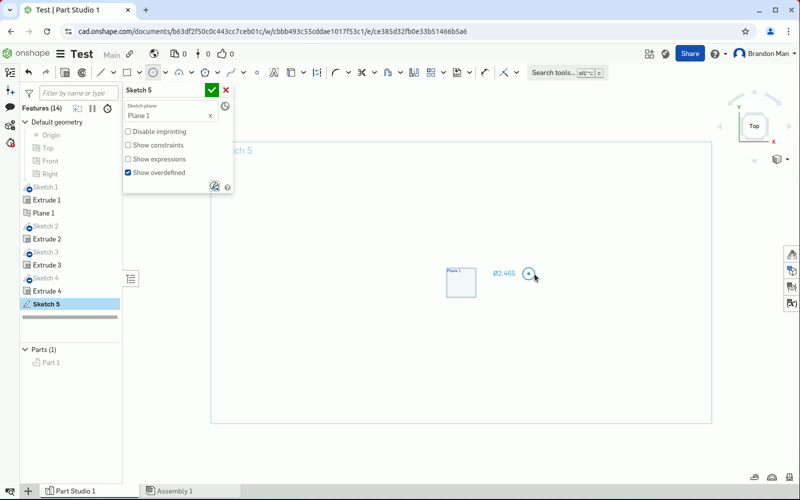
mouse_move(527, 276)
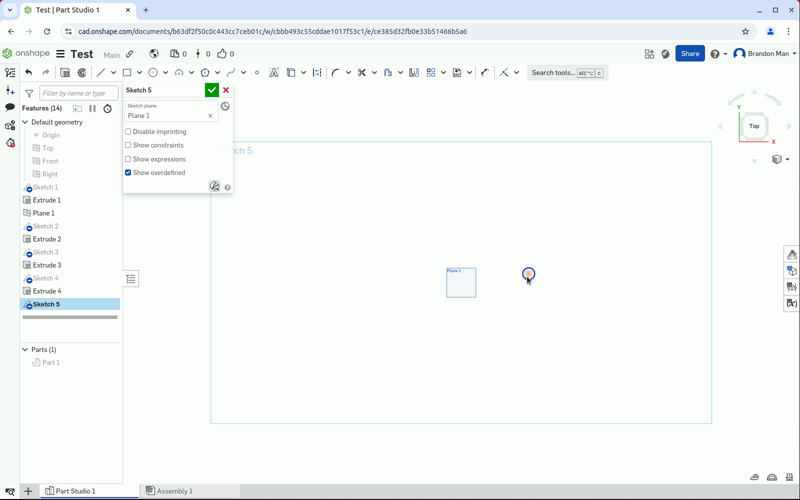
scroll(6)
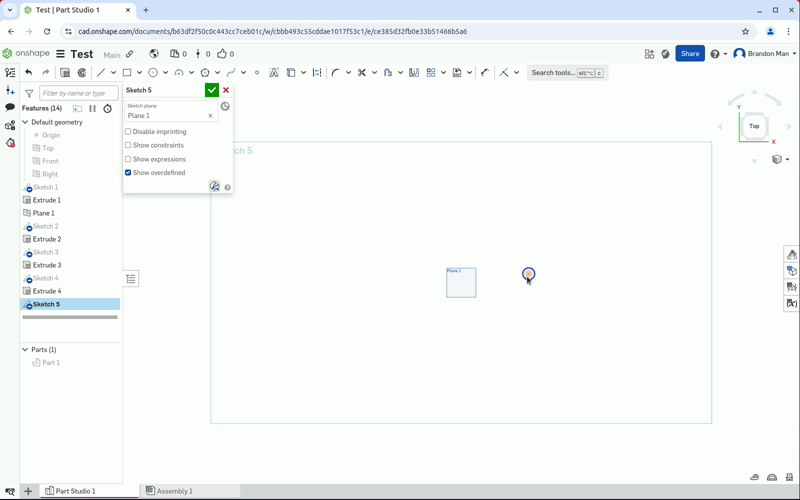
scroll(6)
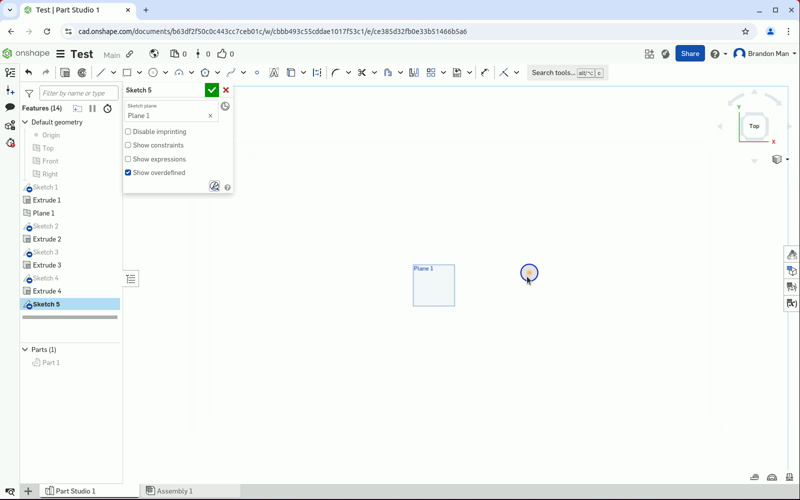
scroll(6)
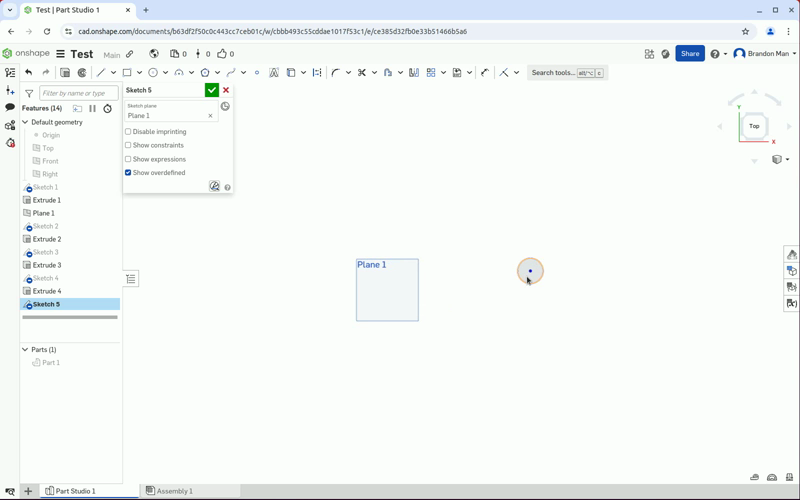
scroll(6)
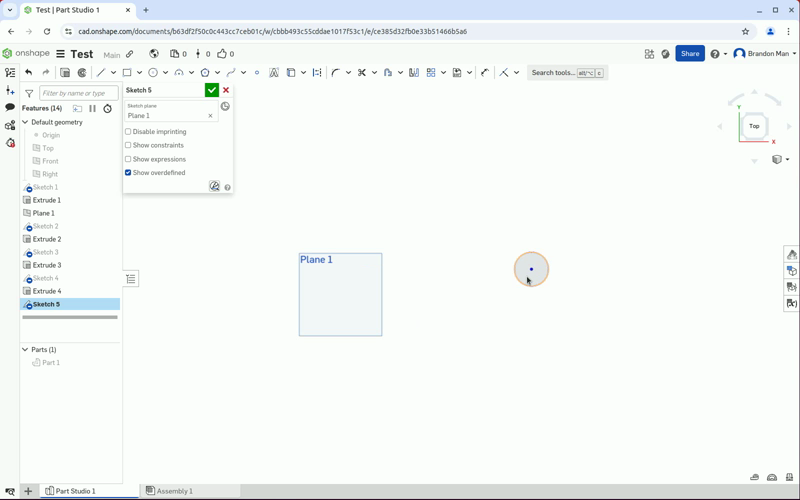
scroll(6)
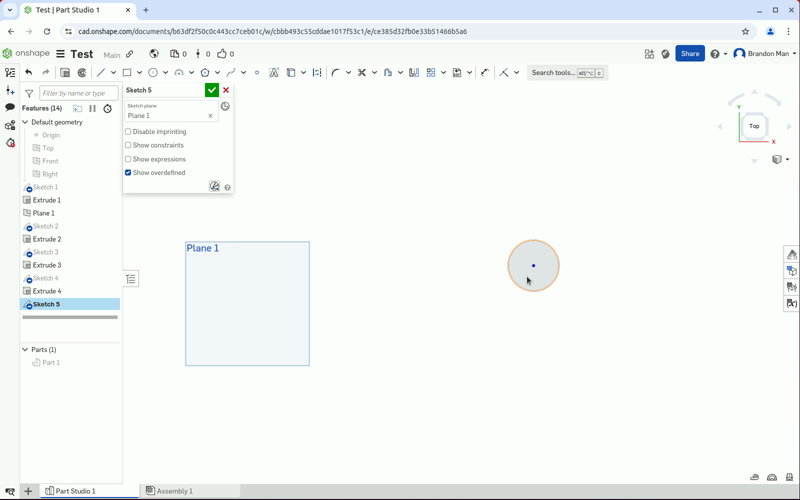
scroll(6)
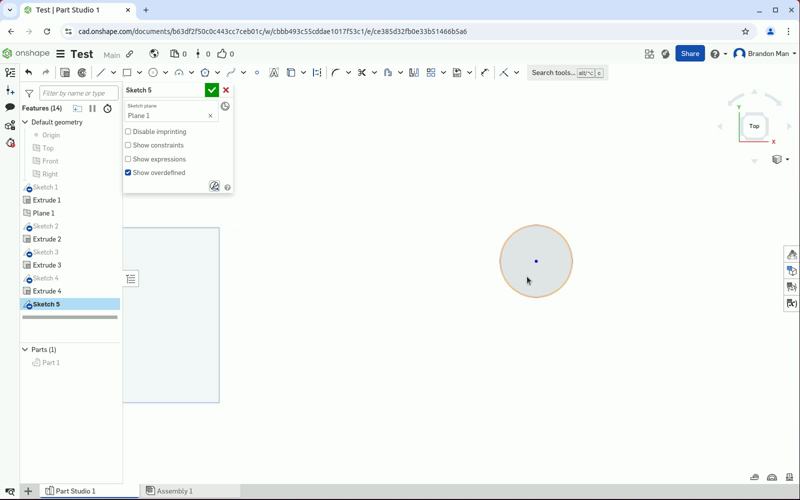
scroll(6)
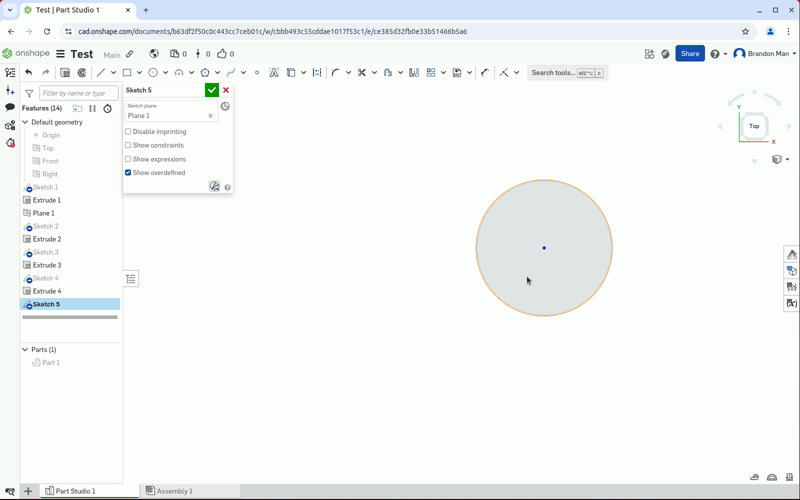
click(527, 276)
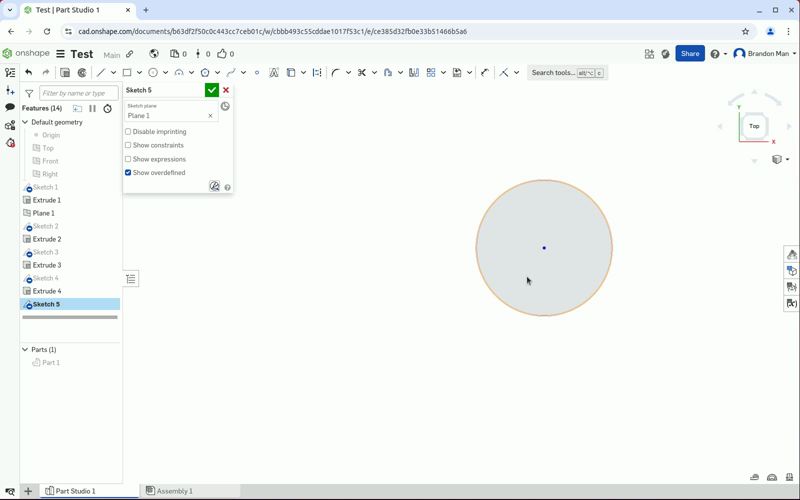
scroll(-6)
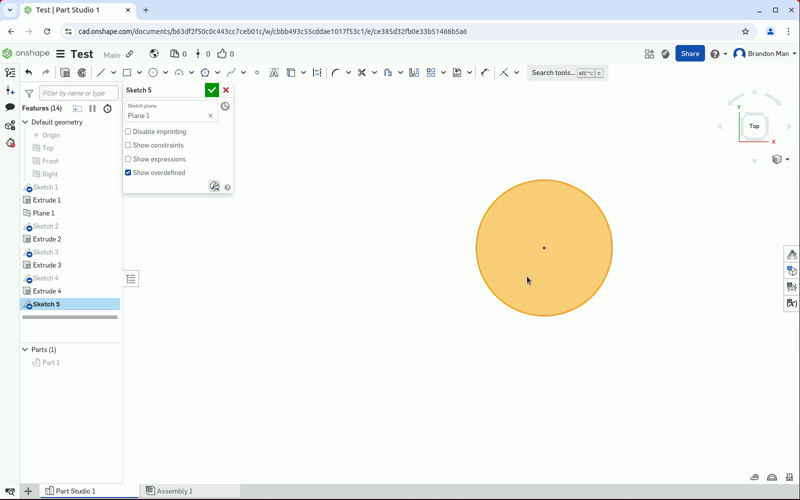
scroll(-6)
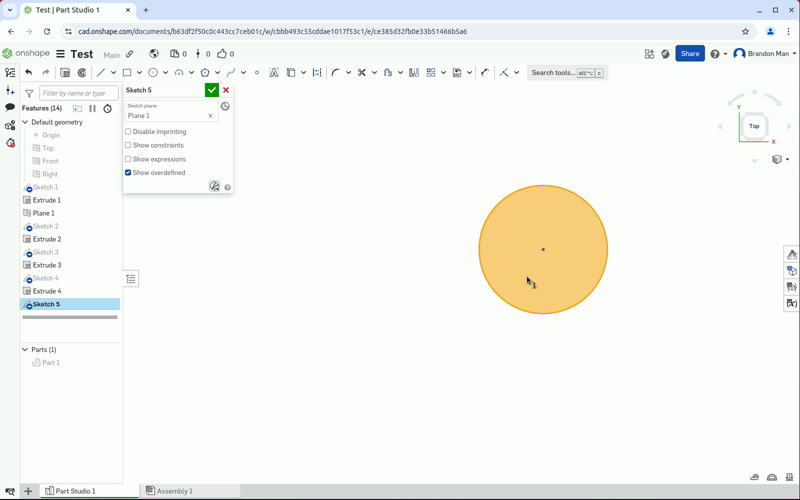
scroll(-6)
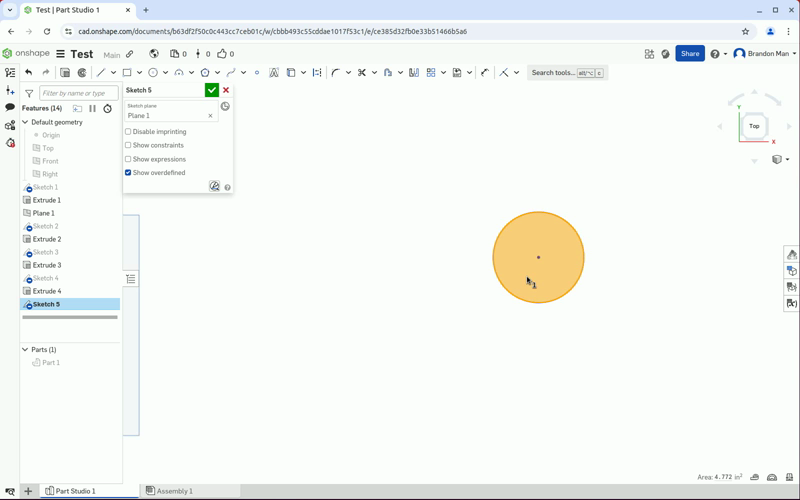
scroll(-6)
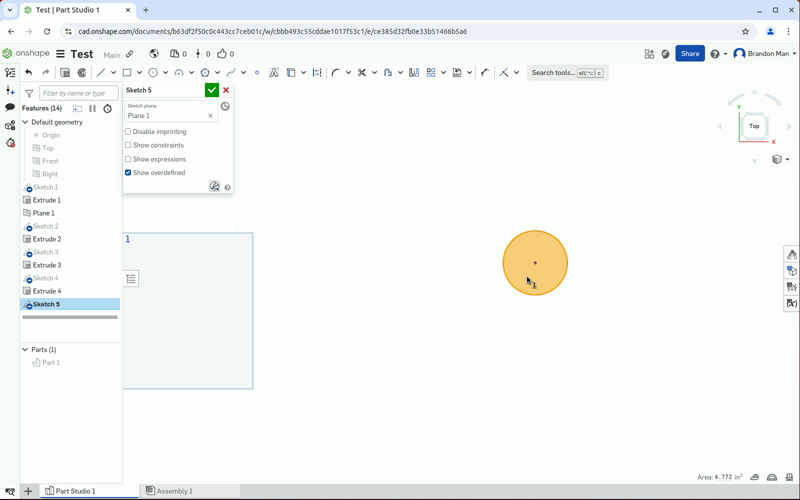
scroll(-6)
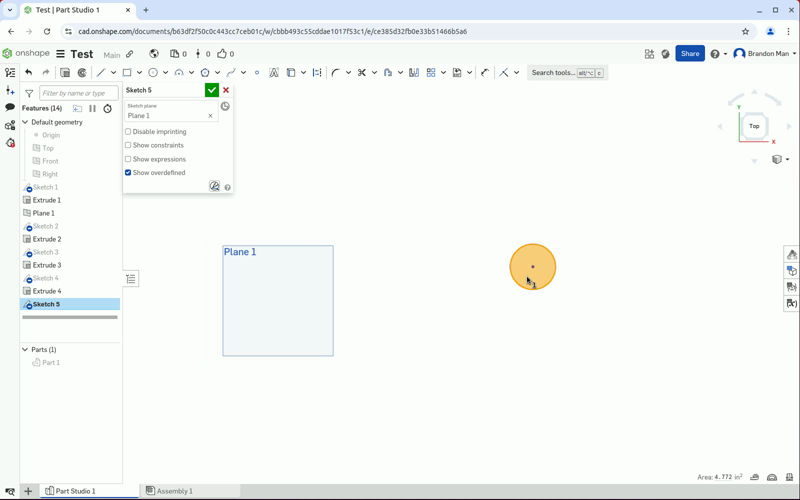
scroll(-6)
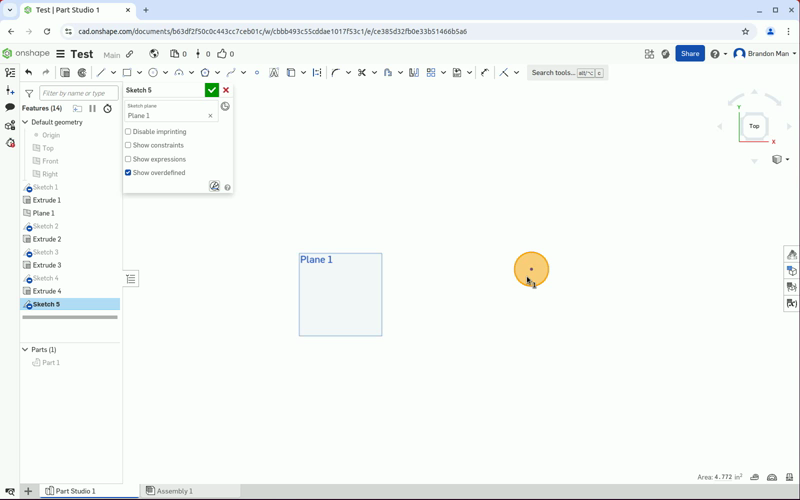
scroll(-6)
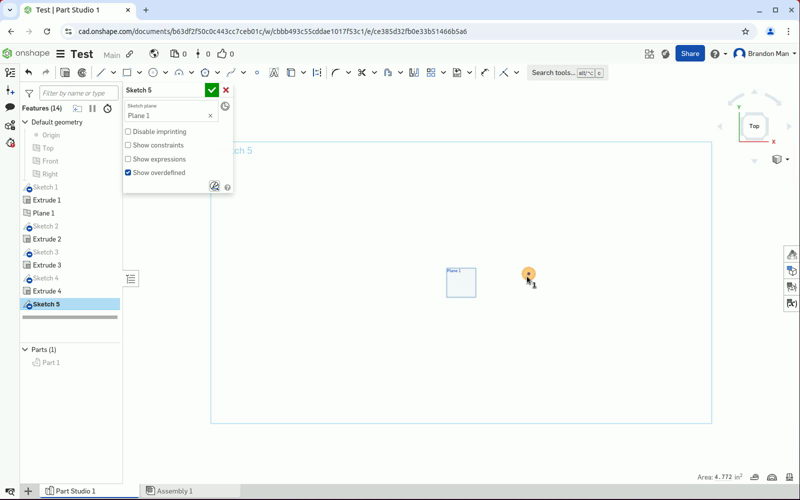
mouse_move(73, 352)
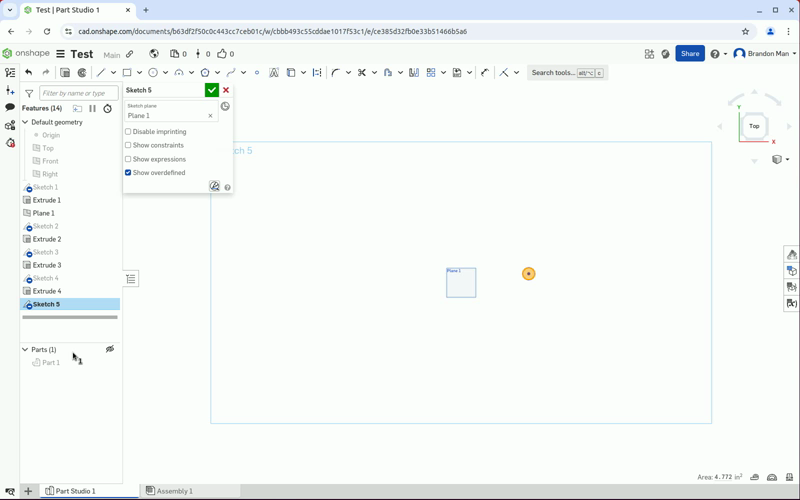
key(shift+y)
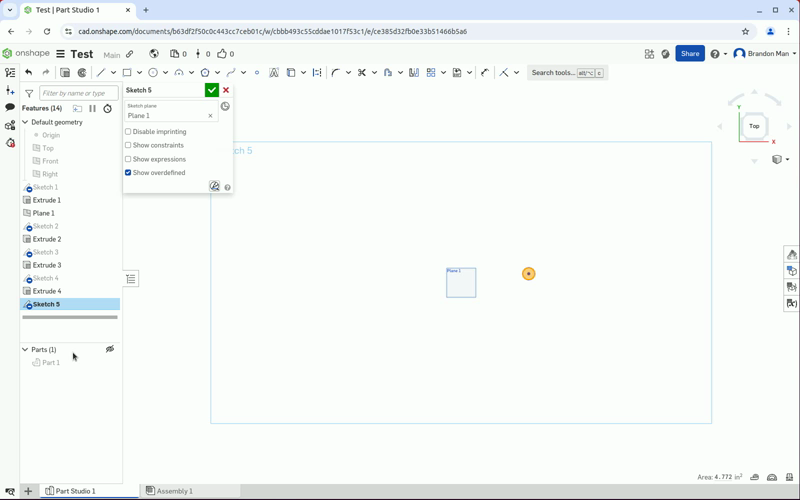
key(shift+e)
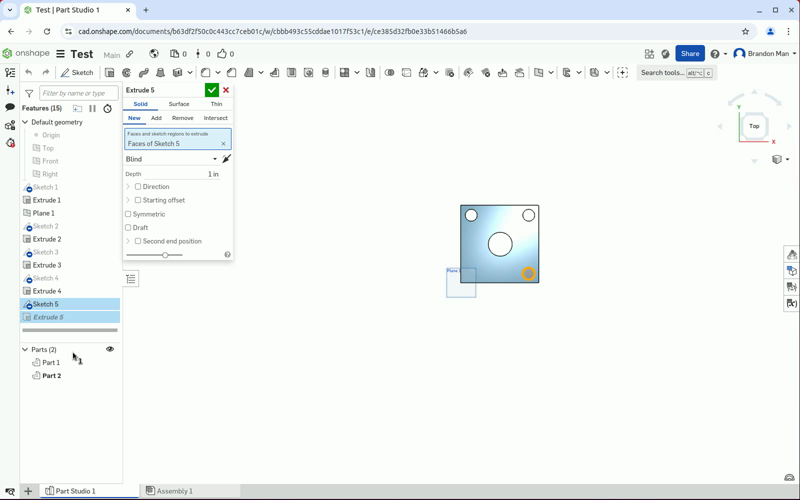
mouse_move(143, 106)
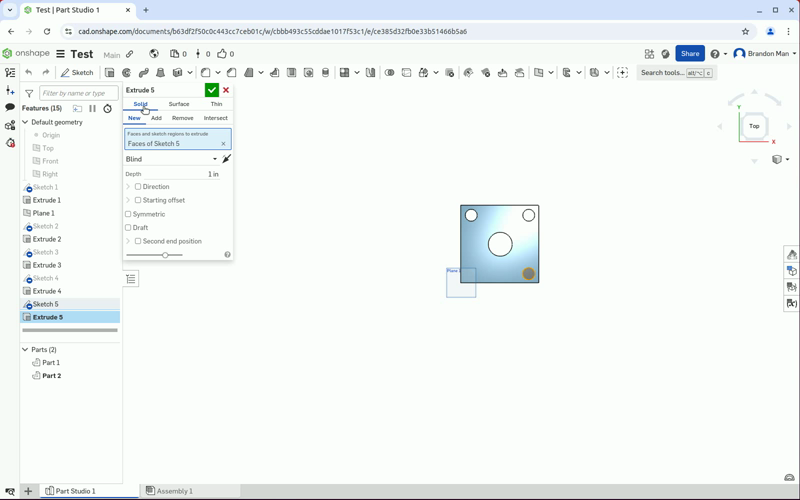
click(143, 106)
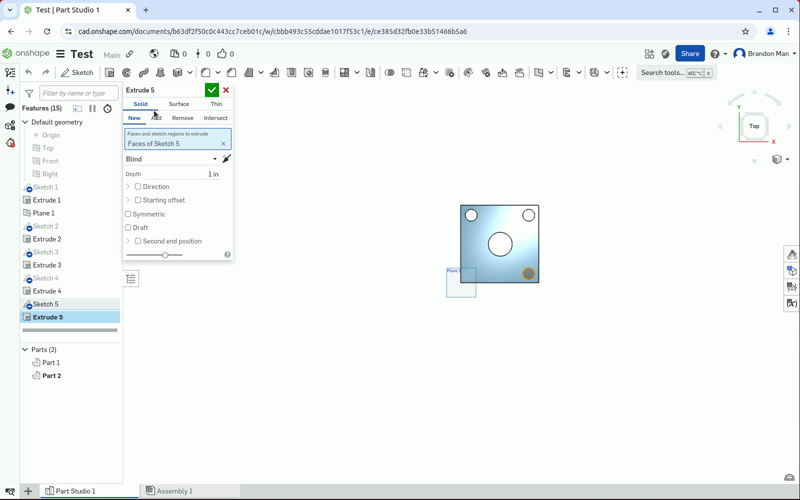
mouse_move(186, 120)
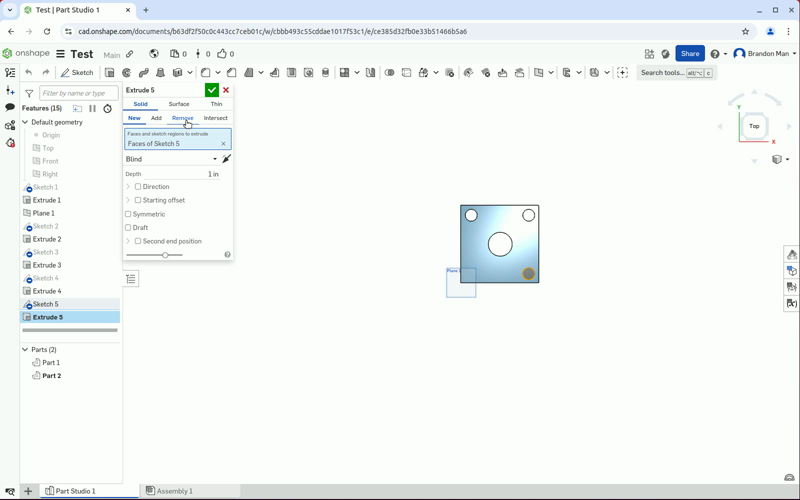
click(186, 120)
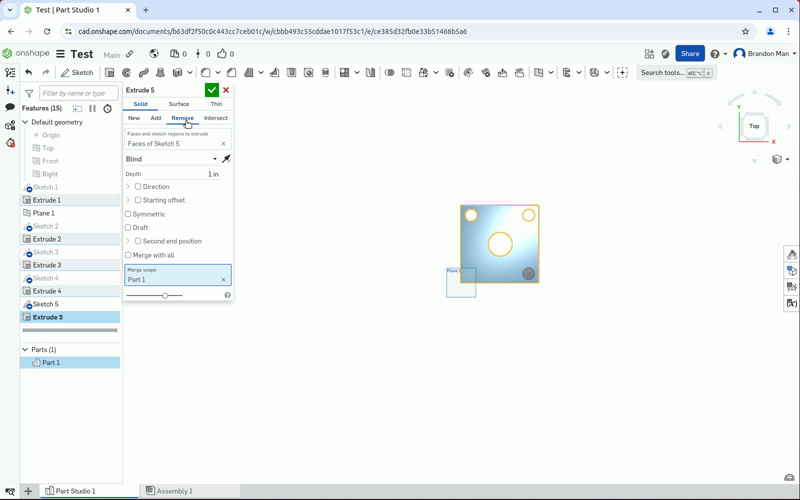
key(tab, 4)
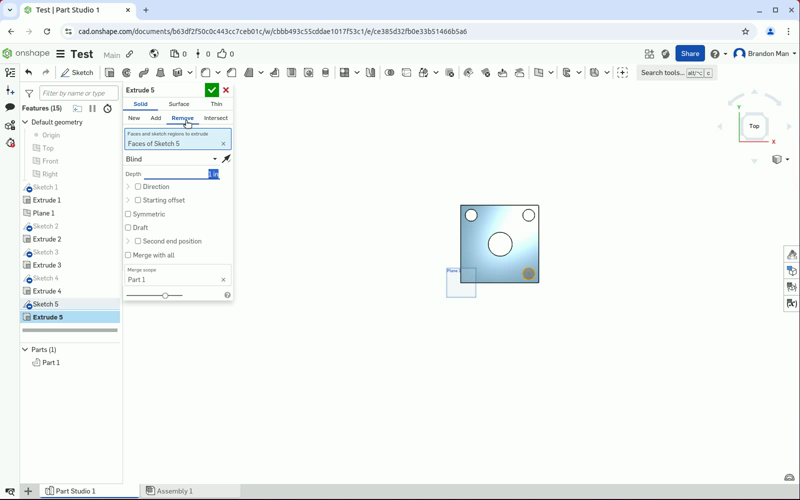
text(19.979)
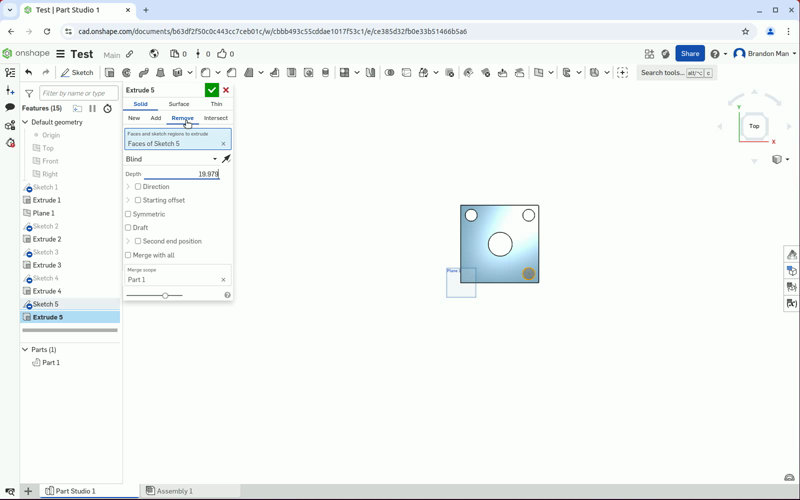
key(tab, 6)
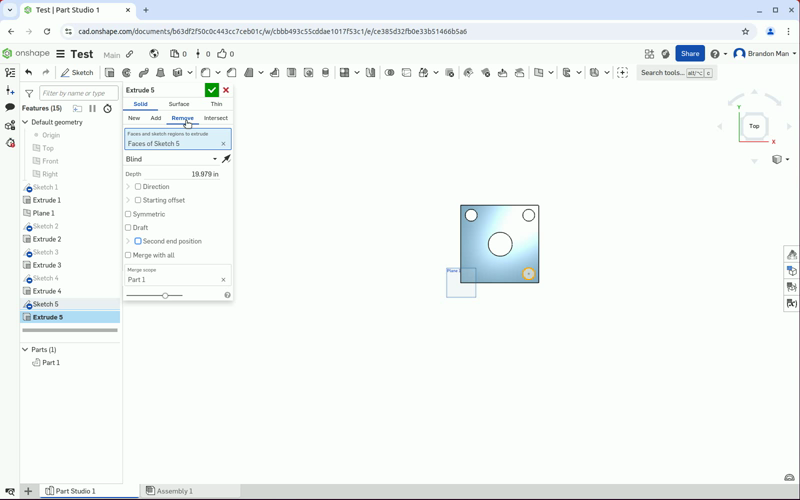
key(space)
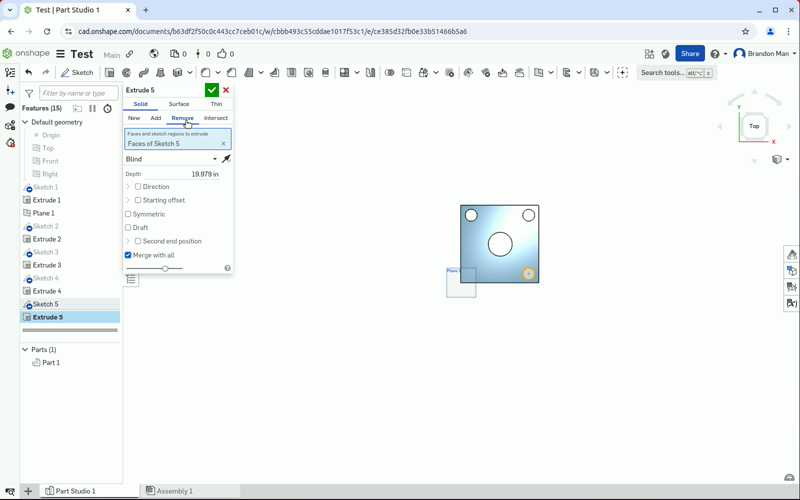
key(enter)
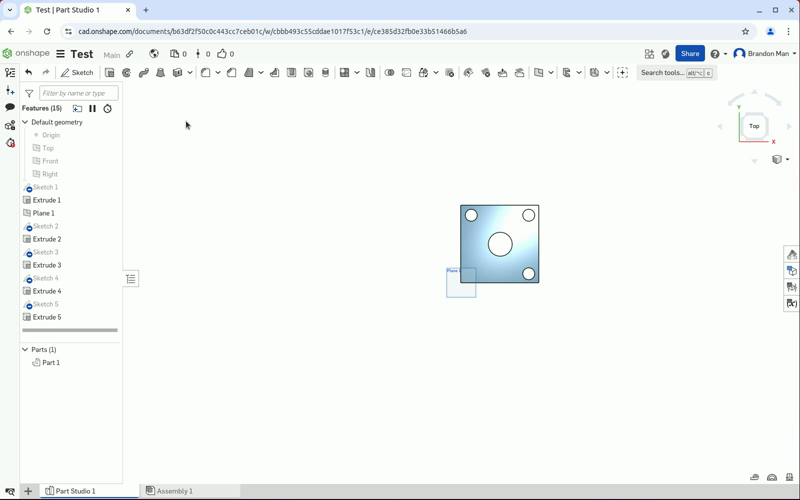
key(shift+h)
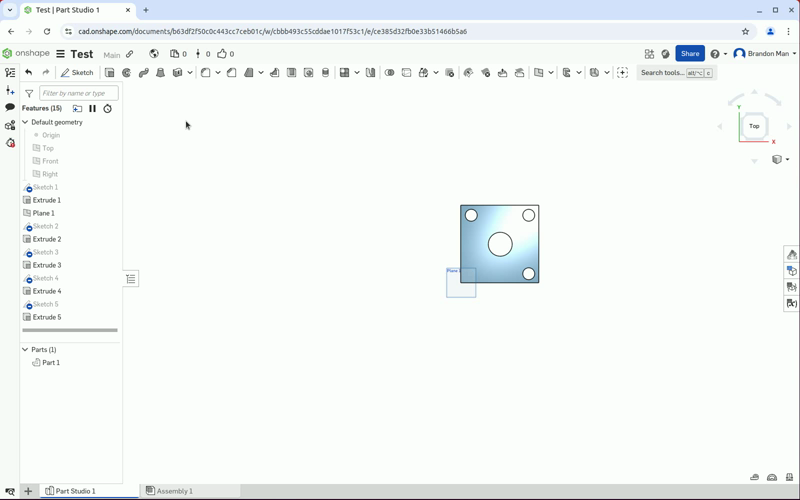
key(shift+h)
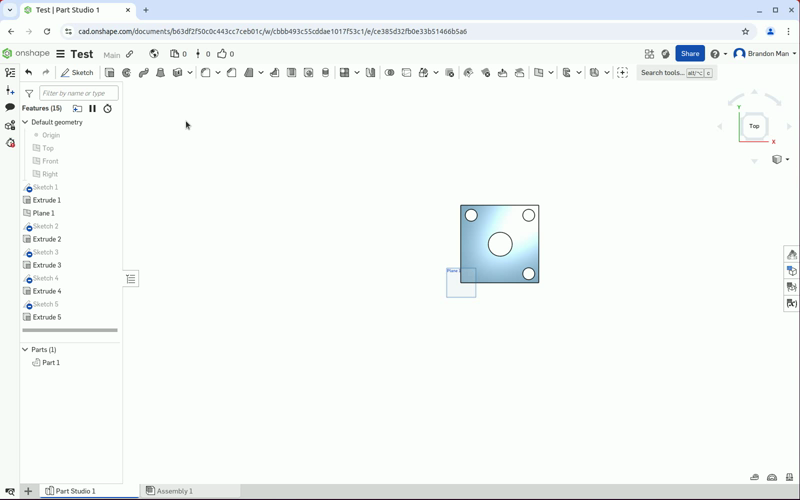
mouse_move(73, 189)
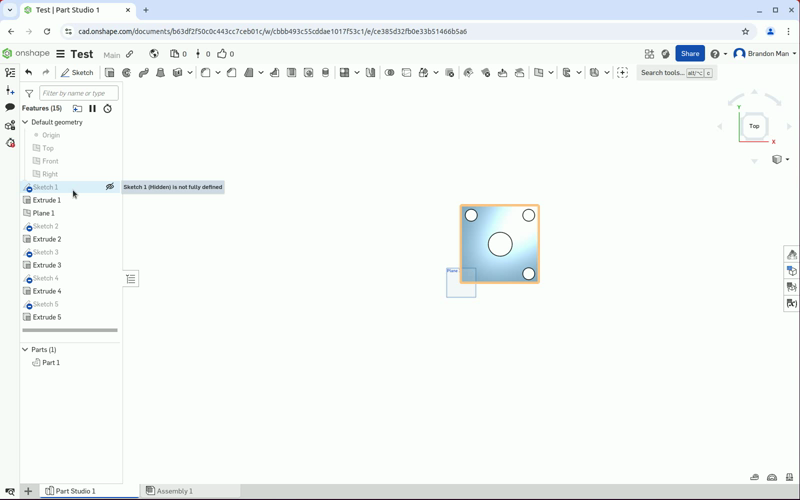
click(73, 189)
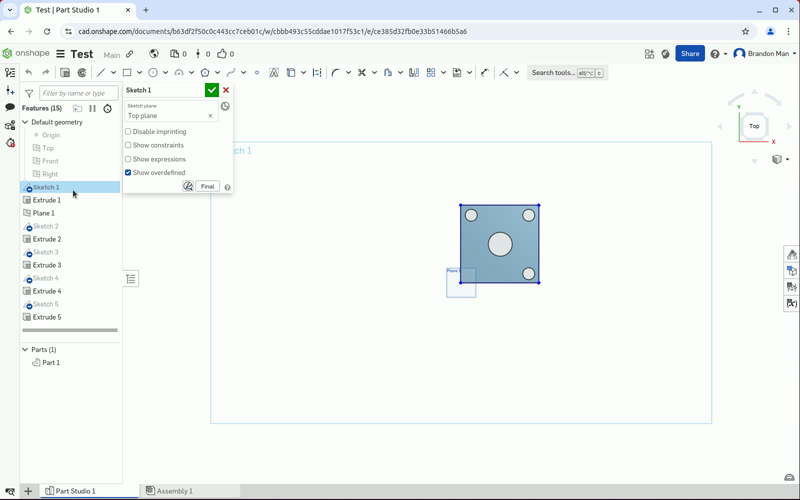
mouse_move(229, 92)
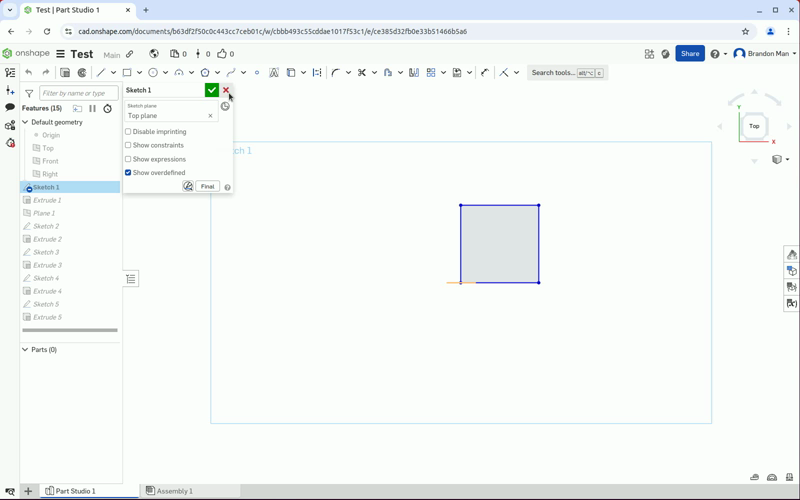
click(229, 92)
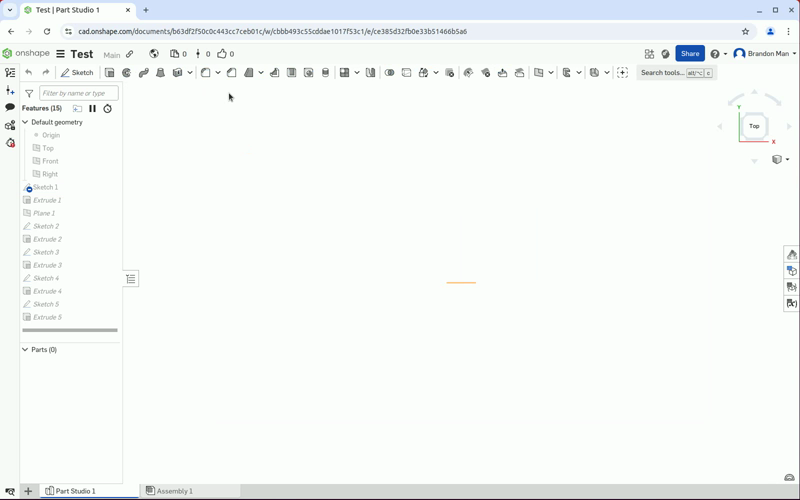
key(shift+s)
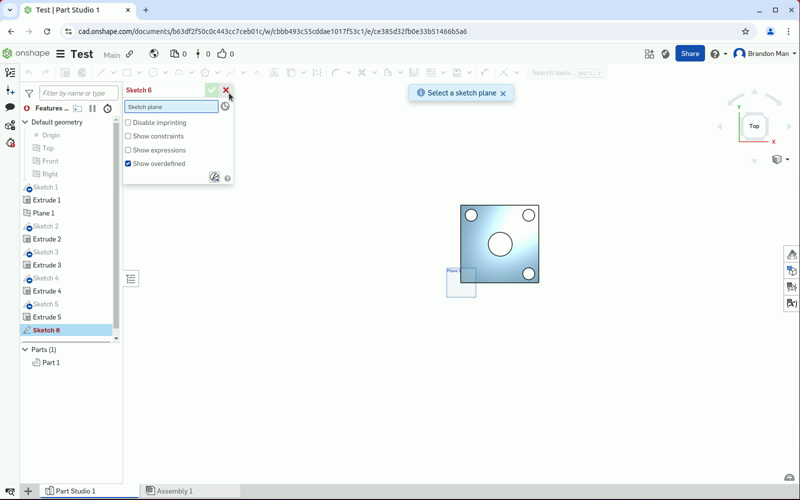
mouse_move(69, 215)
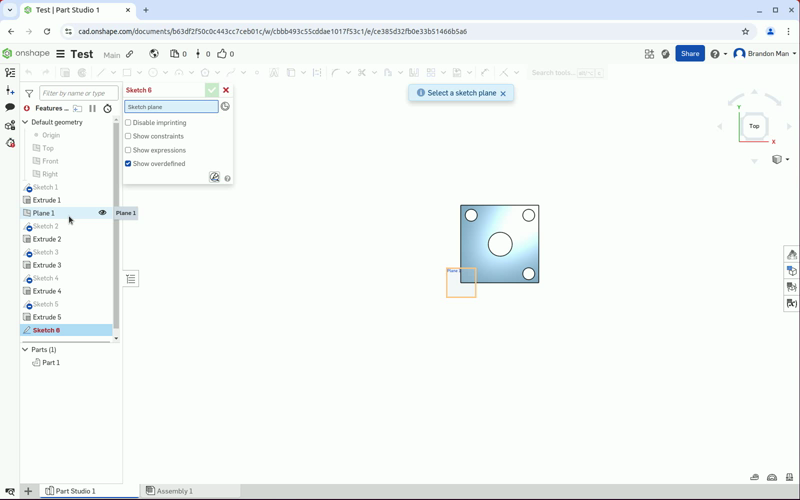
click(69, 215)
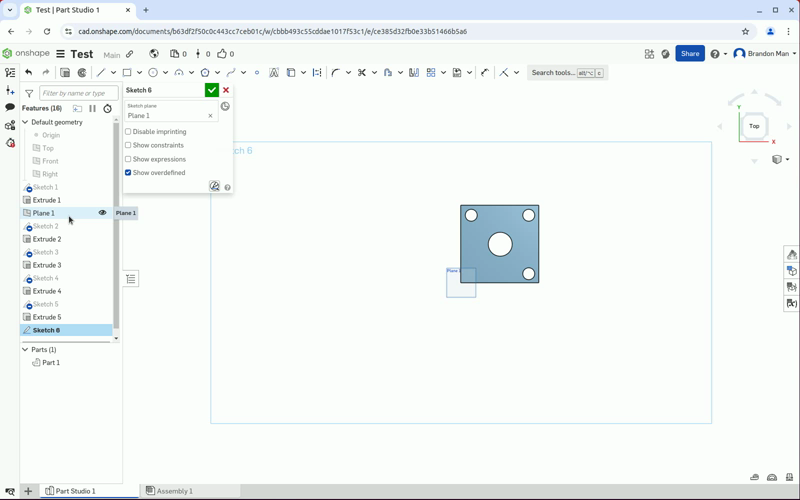
mouse_move(73, 352)
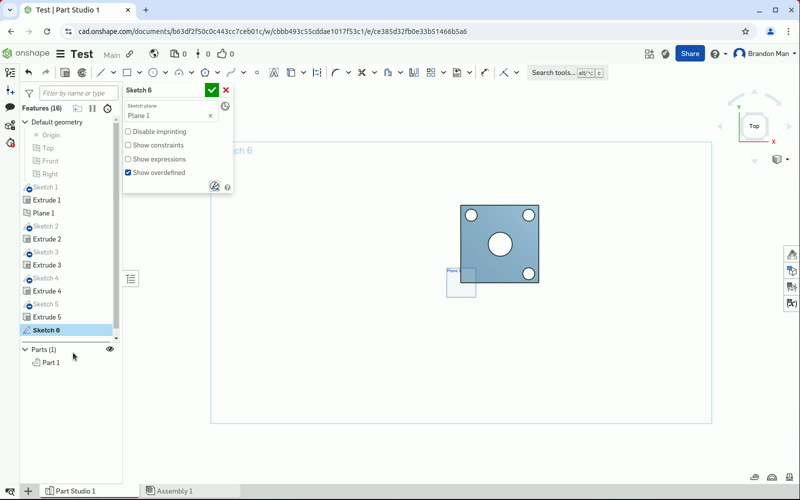
key(y)
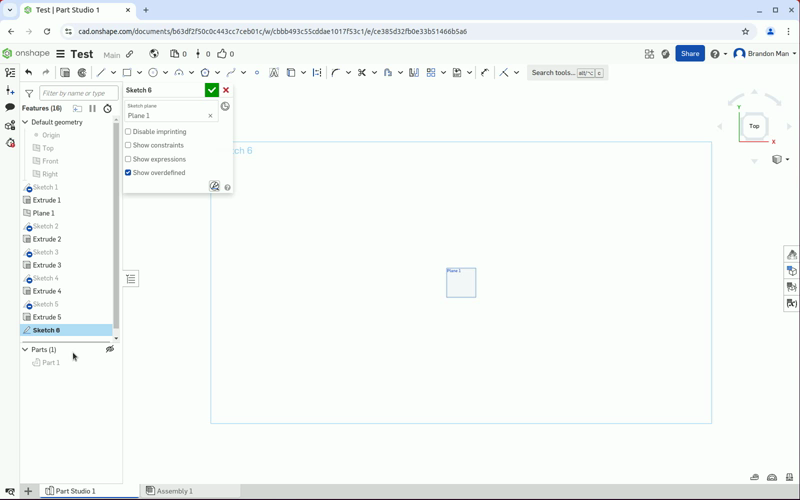
key(c)
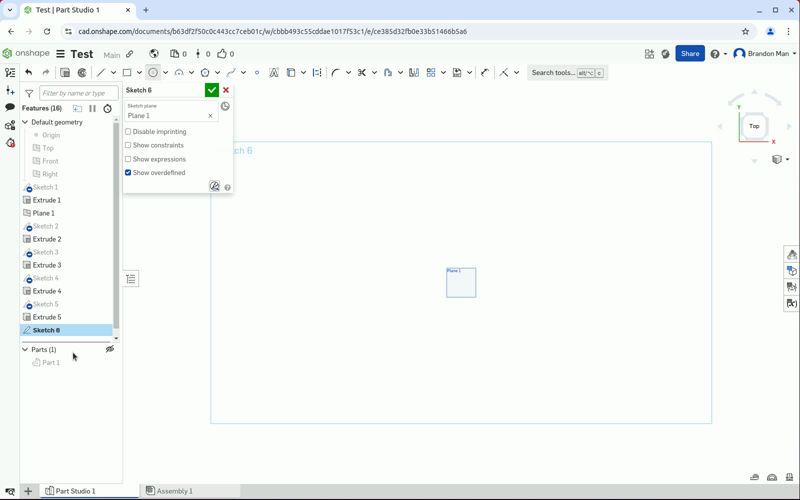
key_down(shift)
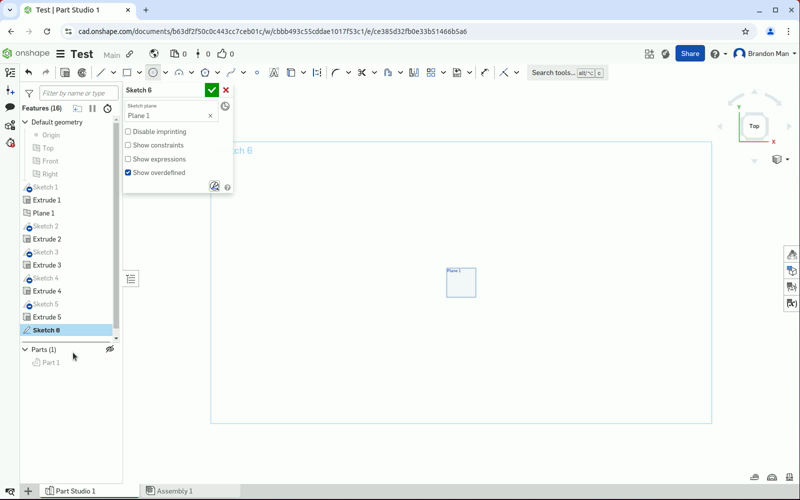
mouse_move(471, 273)
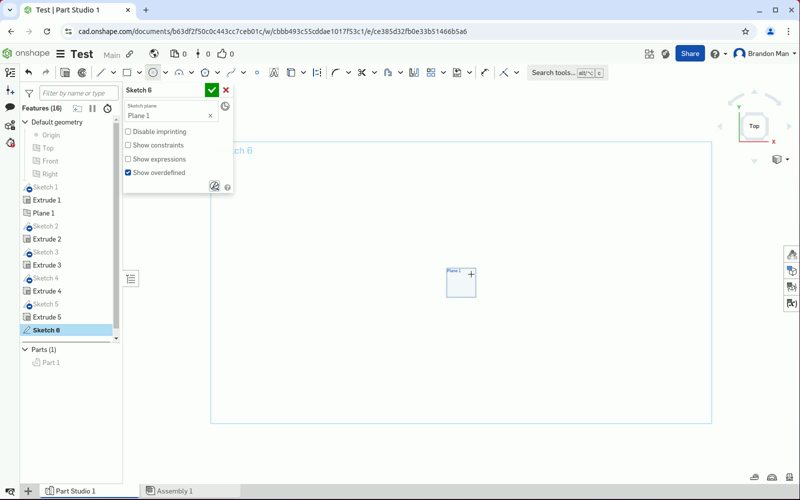
click(471, 273)
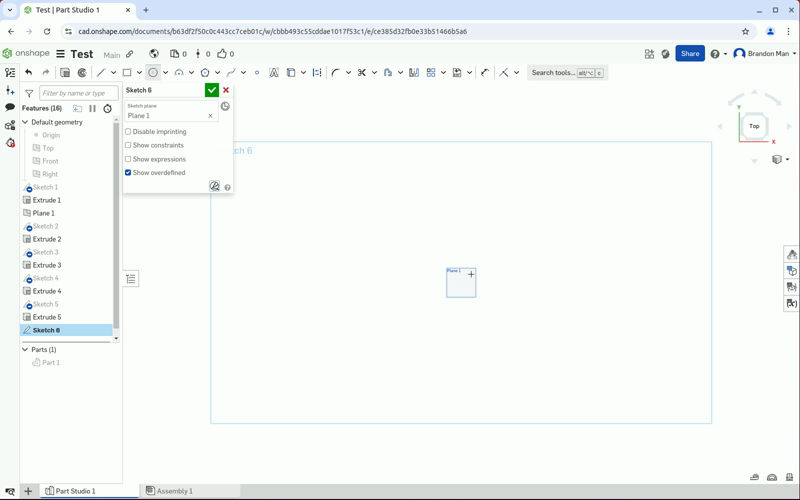
key_up(shift)
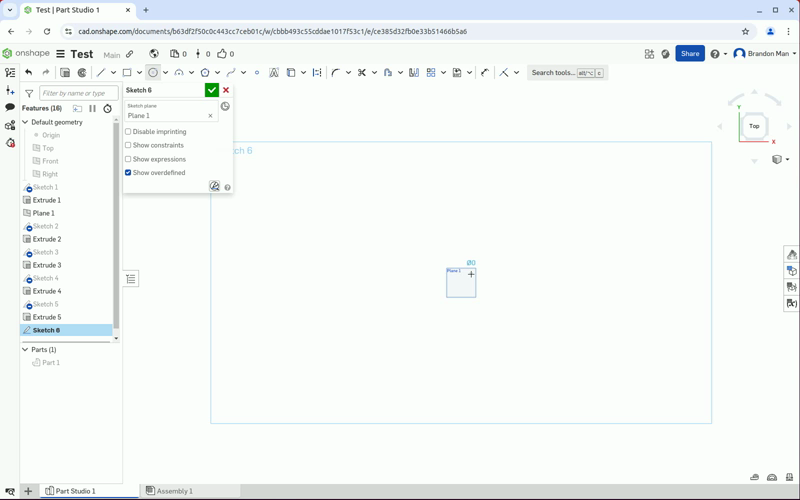
mouse_move(477, 273)
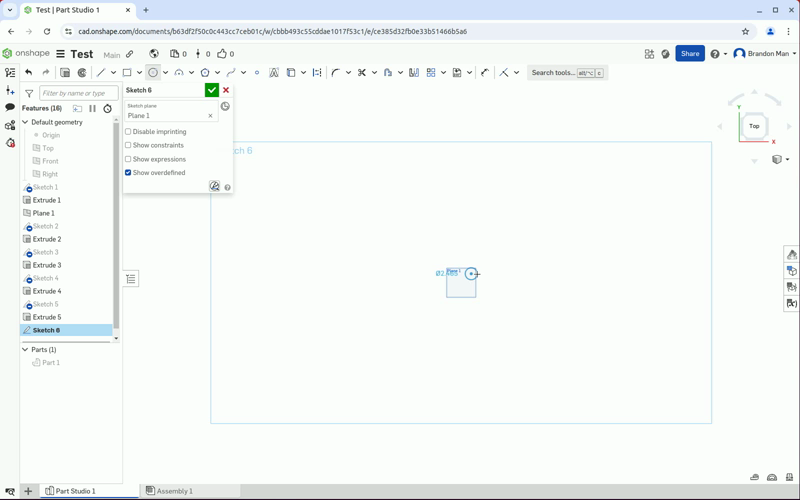
click(477, 273)
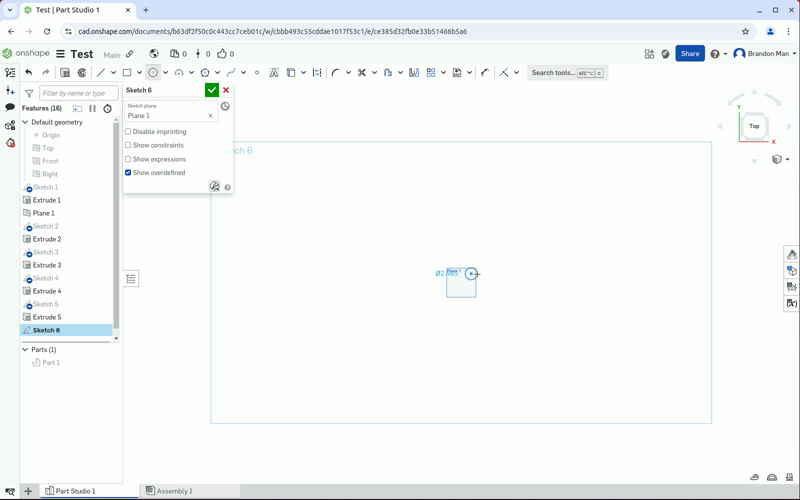
key(esc)
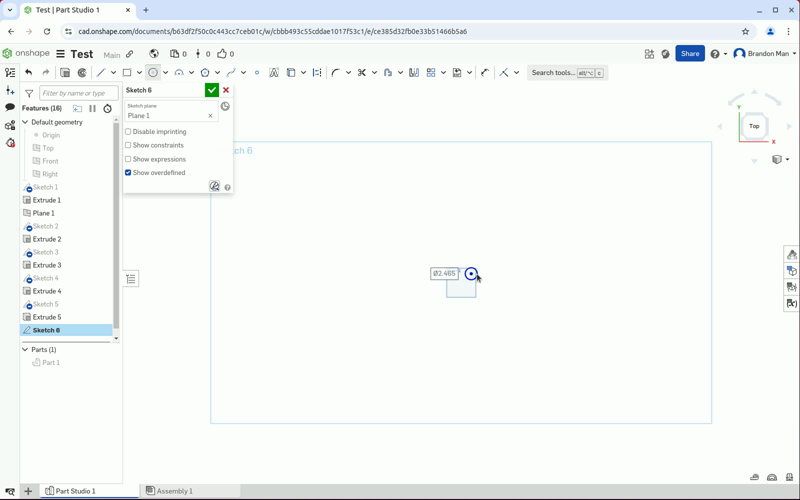
mouse_move(467, 274)
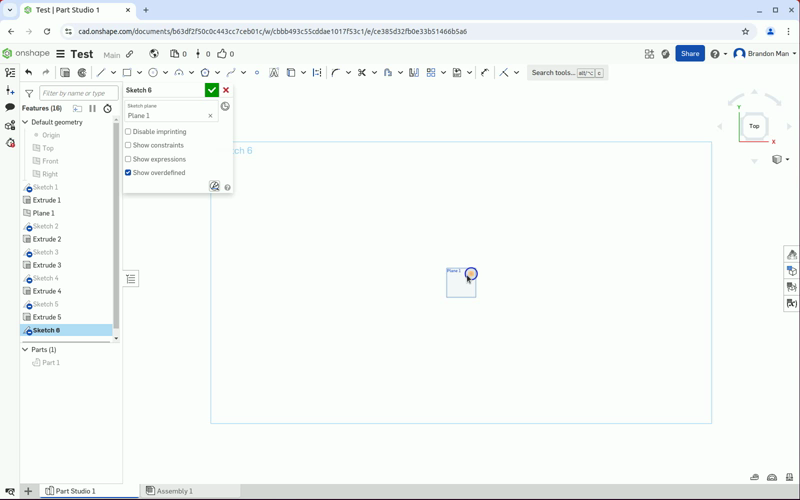
scroll(6)
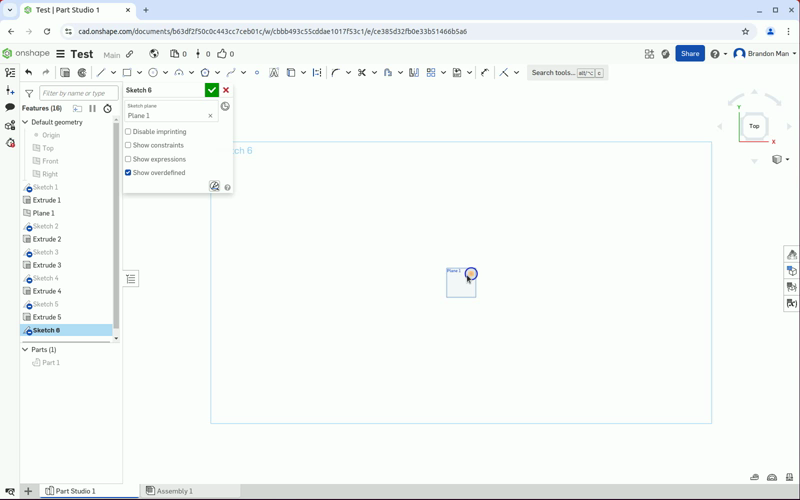
scroll(6)
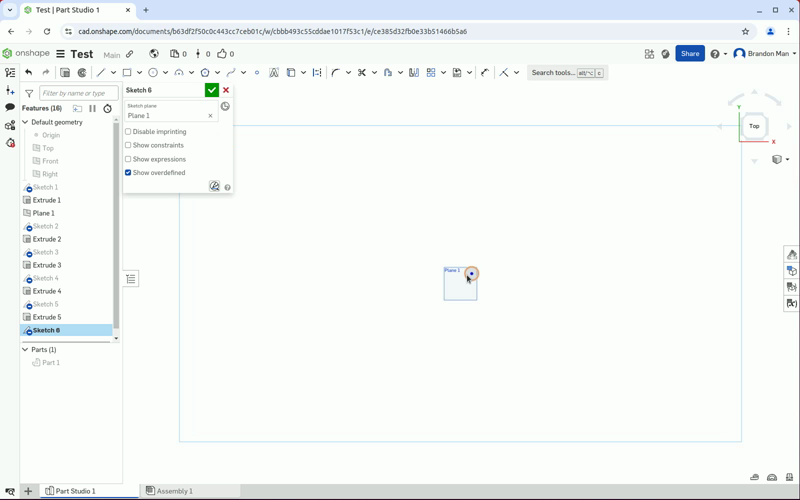
scroll(6)
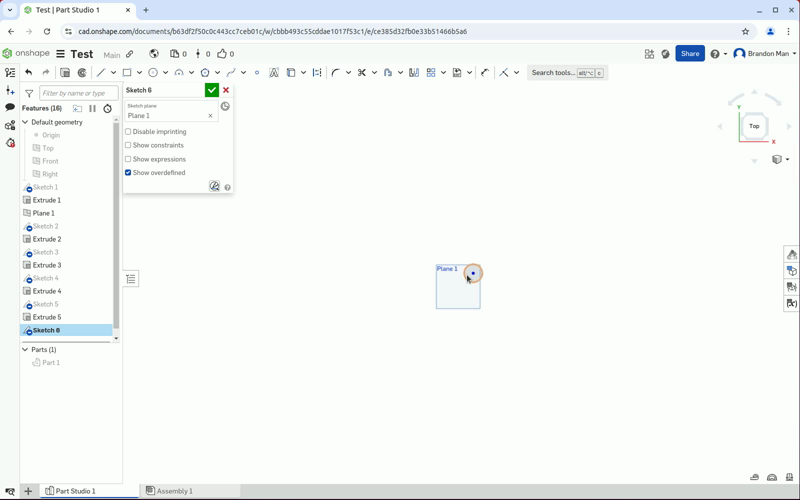
scroll(6)
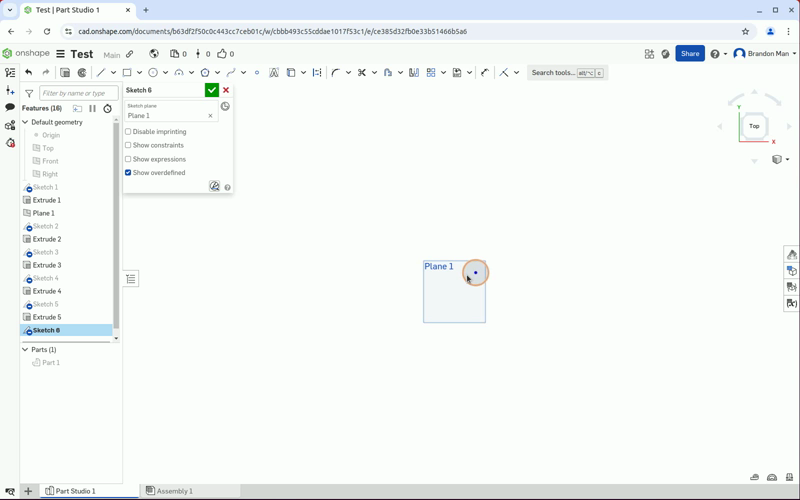
scroll(6)
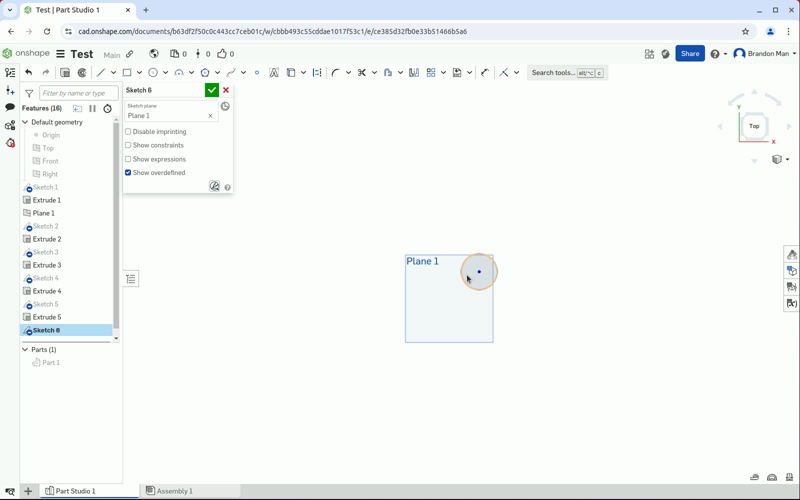
scroll(6)
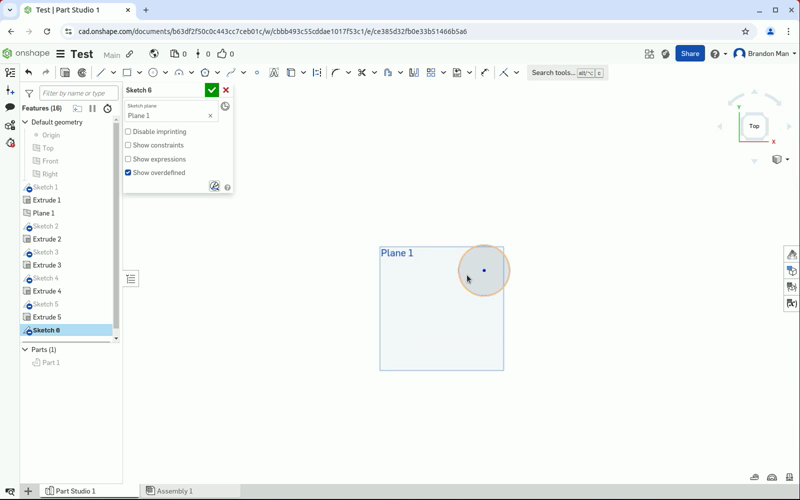
scroll(6)
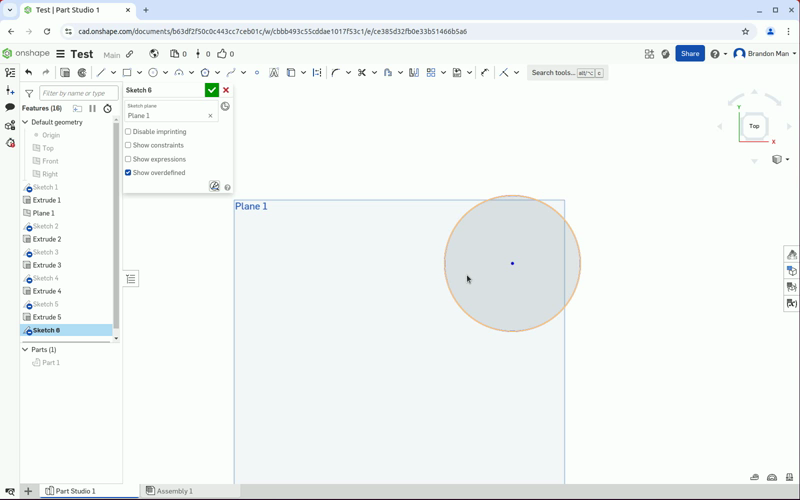
click(467, 274)
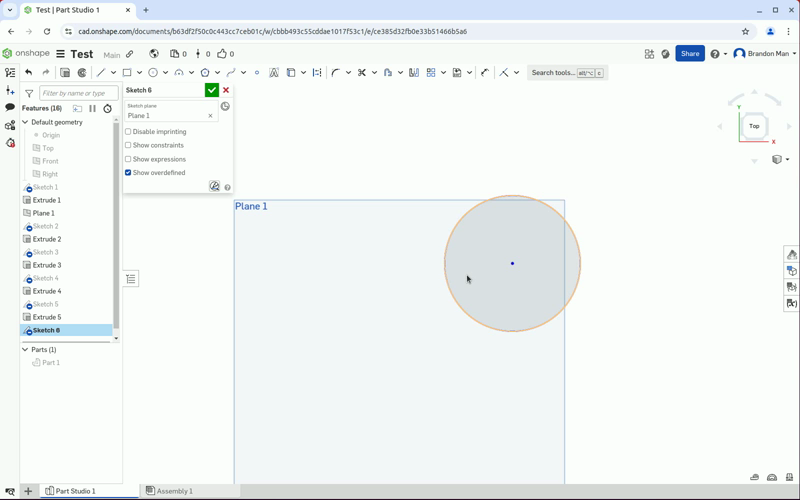
scroll(-6)
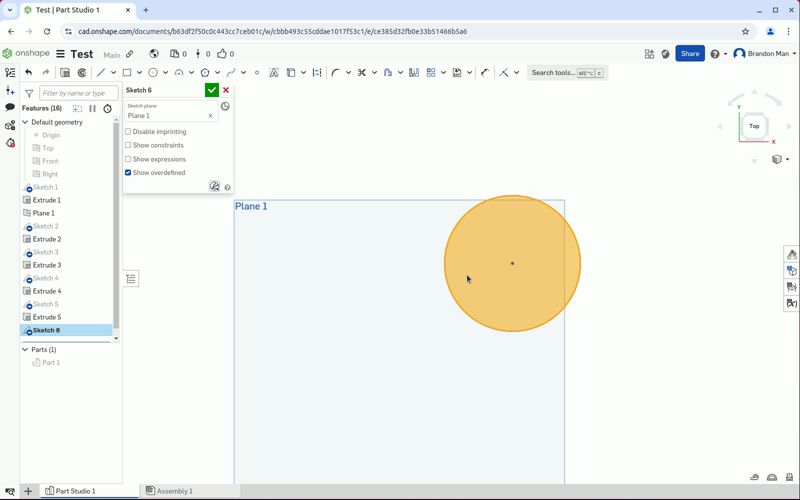
scroll(-6)
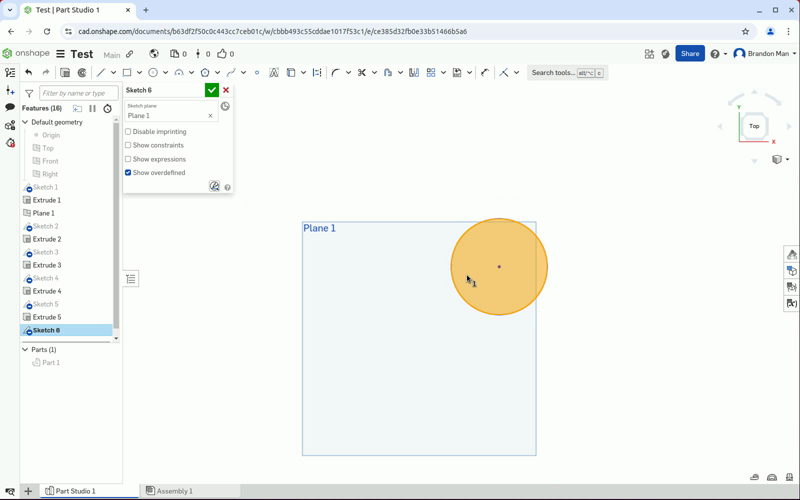
scroll(-6)
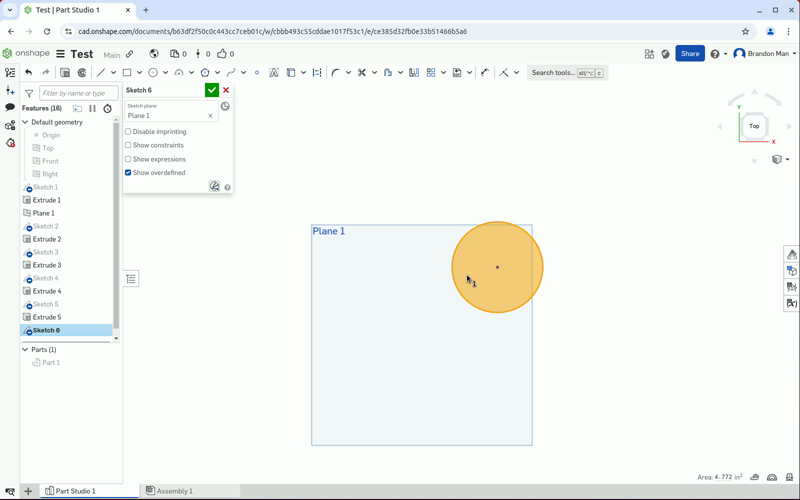
scroll(-6)
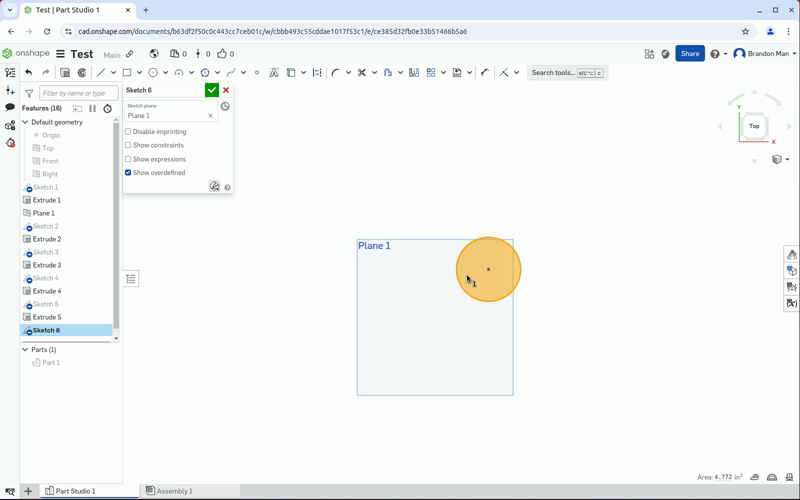
scroll(-6)
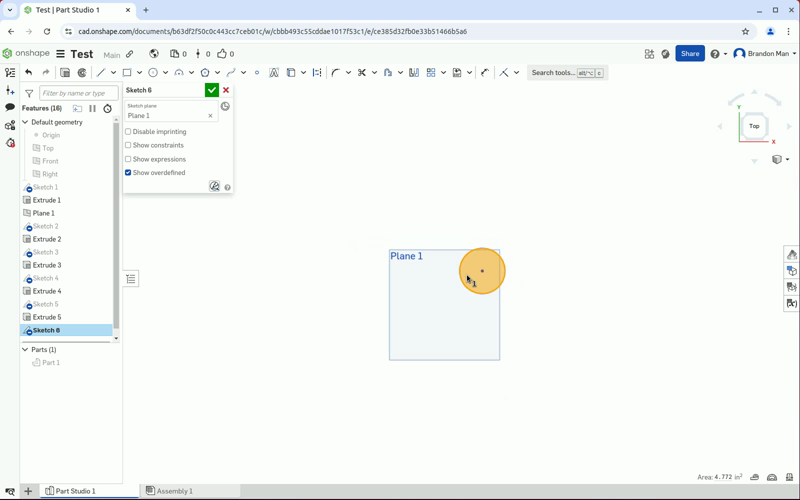
scroll(-6)
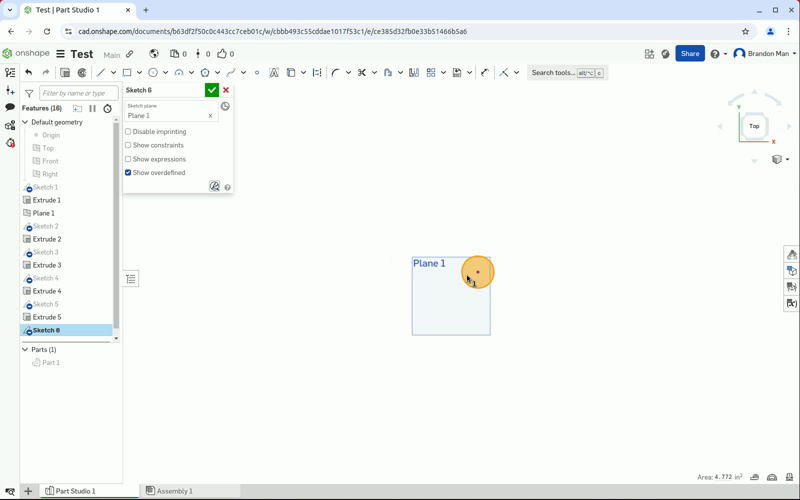
scroll(-6)
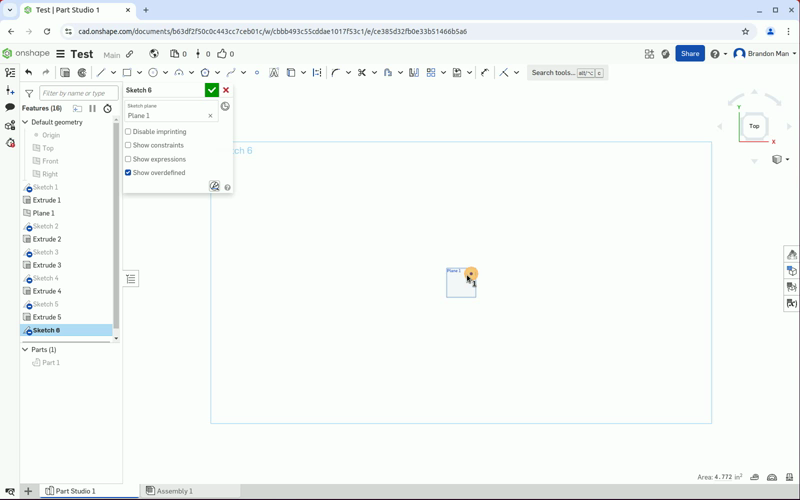
mouse_move(73, 352)
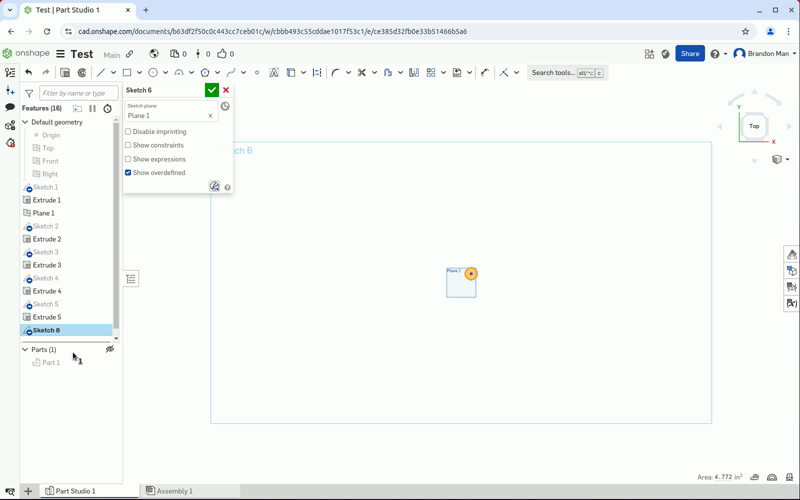
key(shift+y)
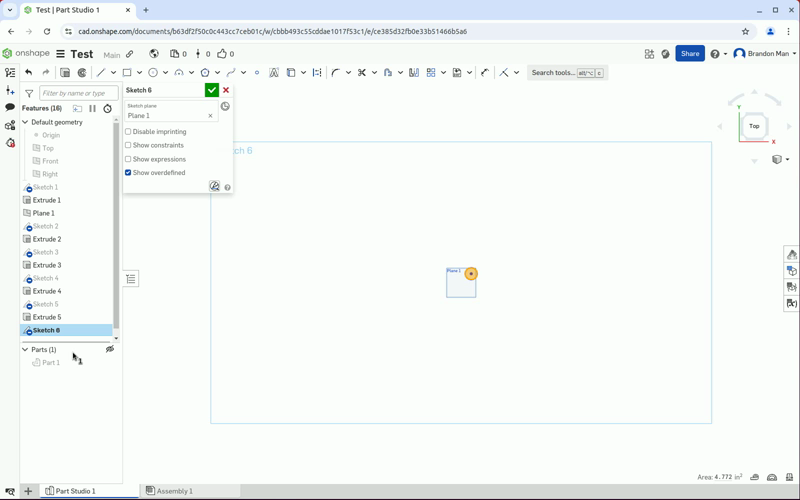
key(shift+e)
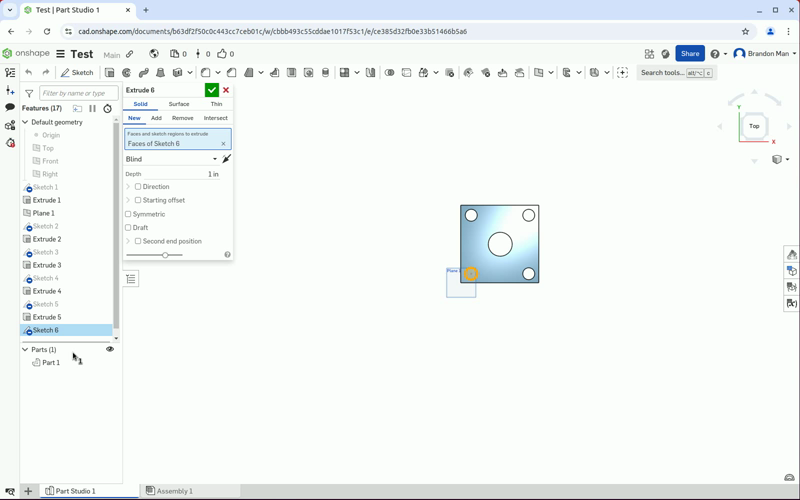
mouse_move(143, 106)
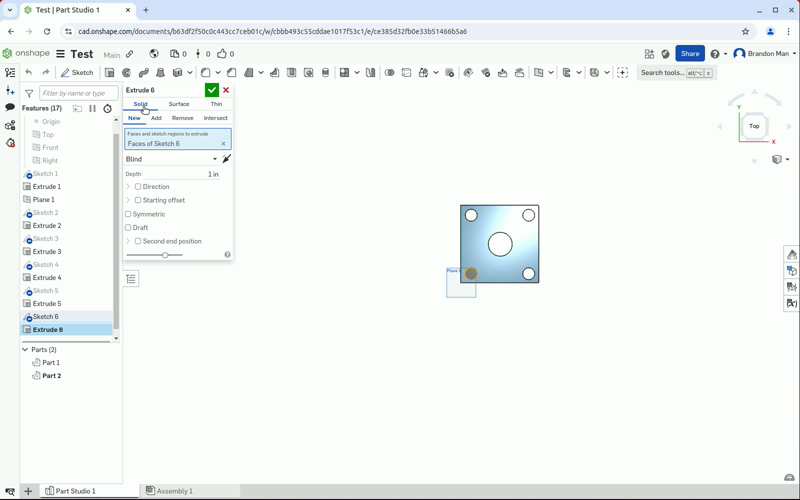
click(143, 106)
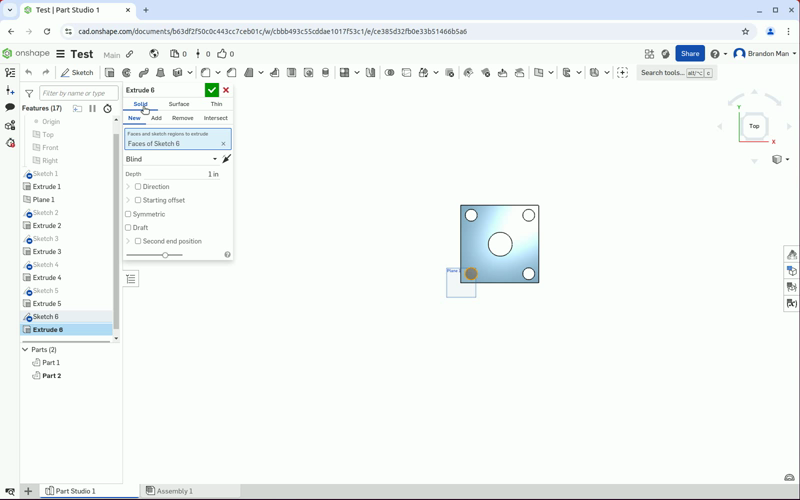
mouse_move(186, 120)
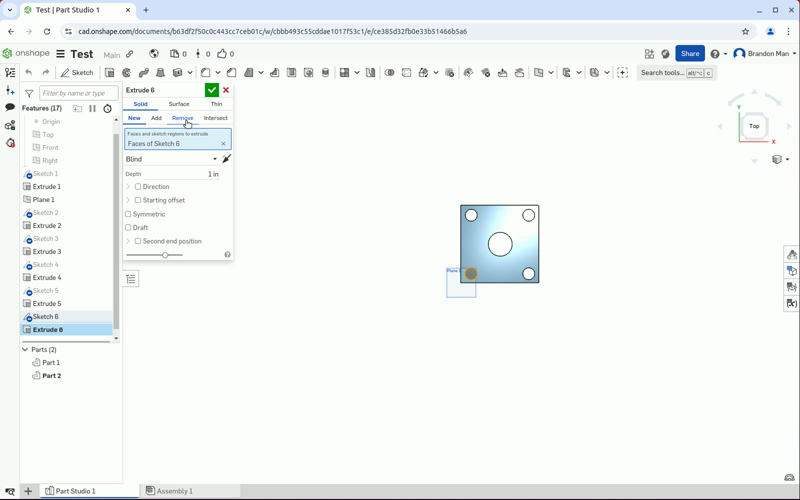
click(186, 120)
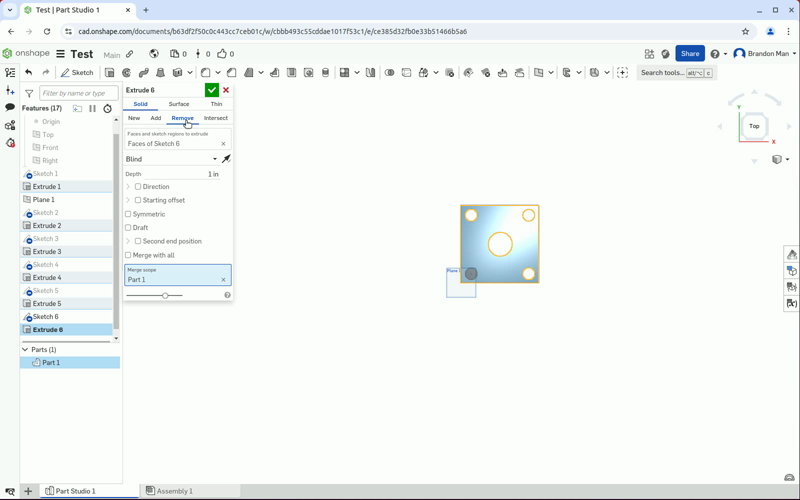
key(tab, 4)
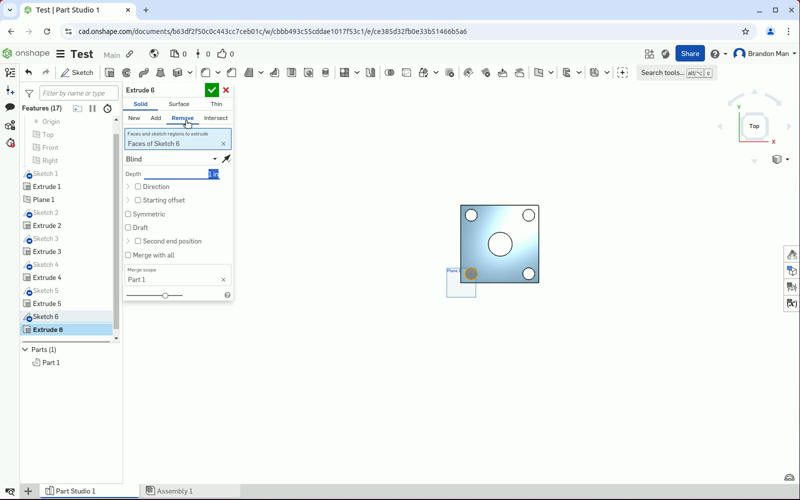
text(19.979)
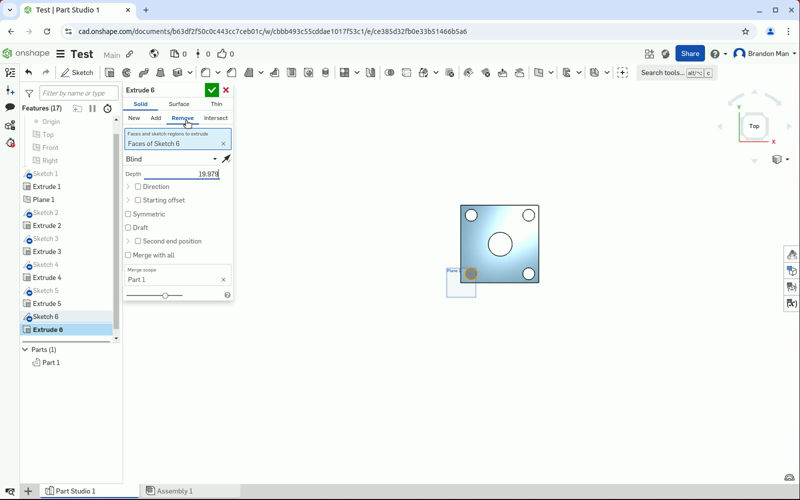
key(tab, 6)
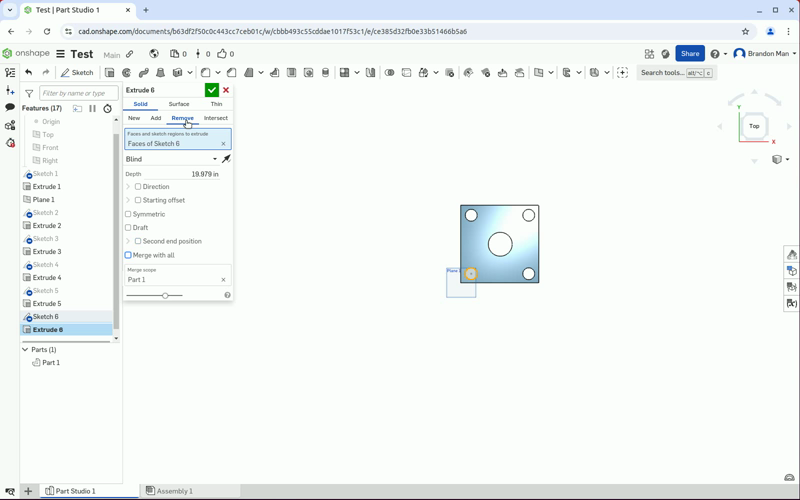
key(space)
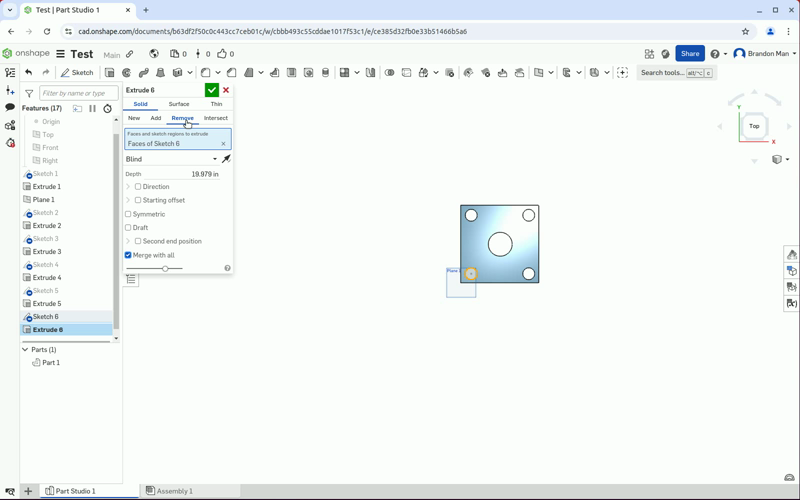
key(enter)
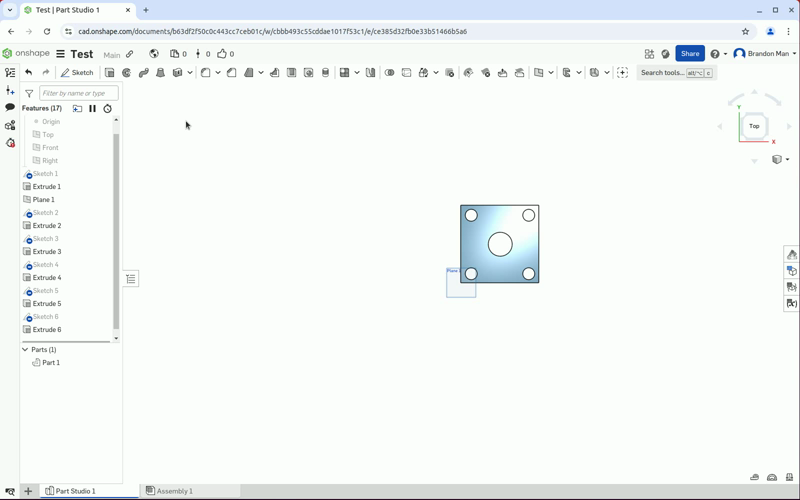
key(shift+h)
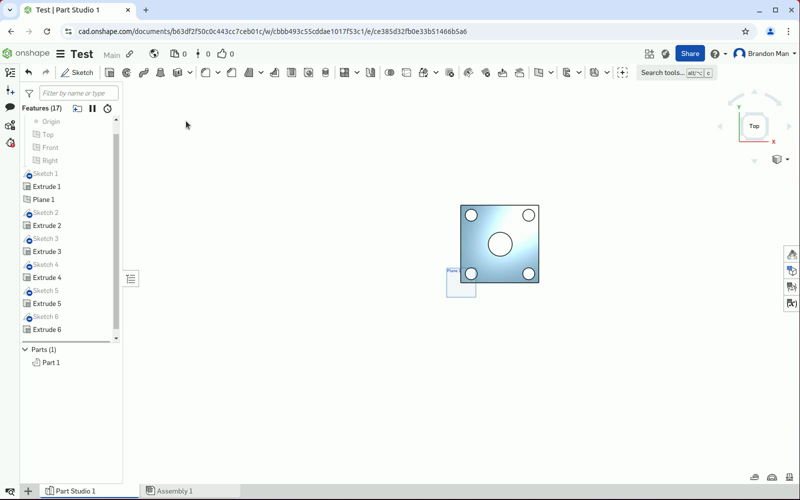
key(shift+h)
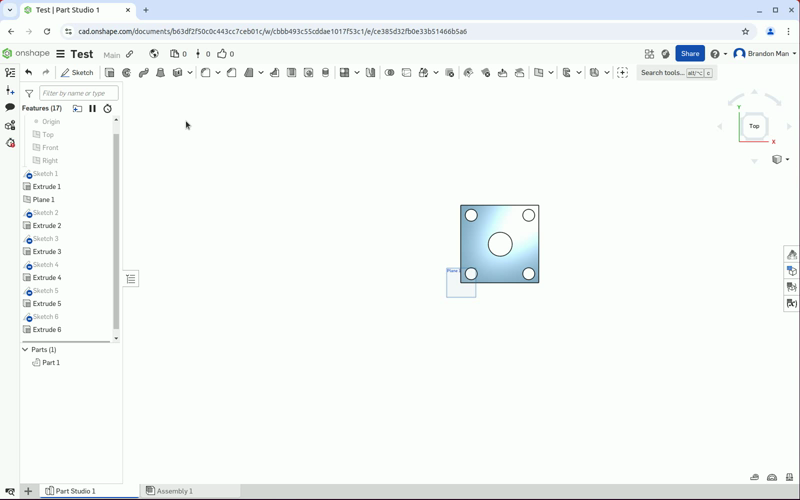
key(shift+7)
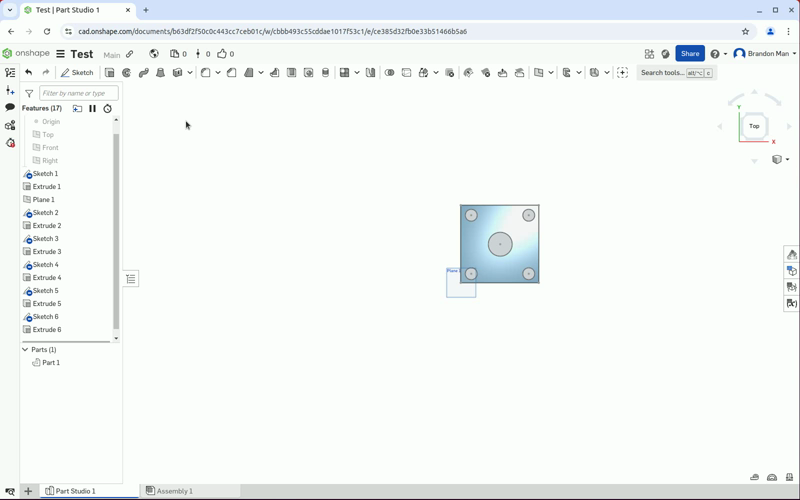
key(up, 3)
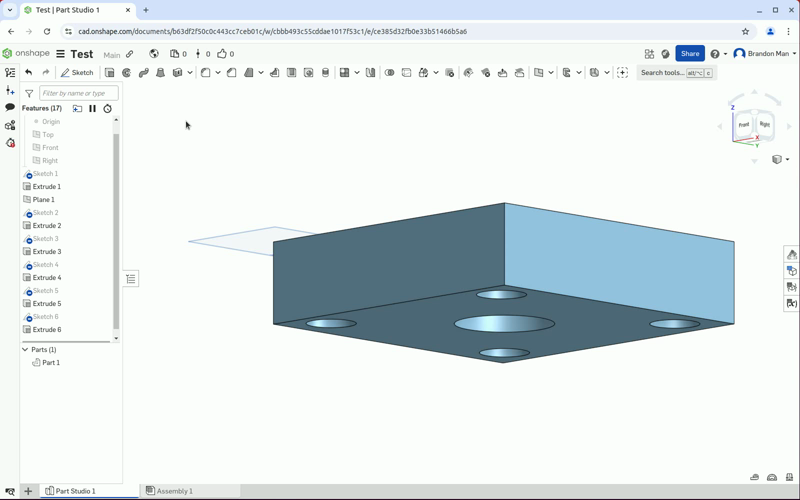
key(left, 3)
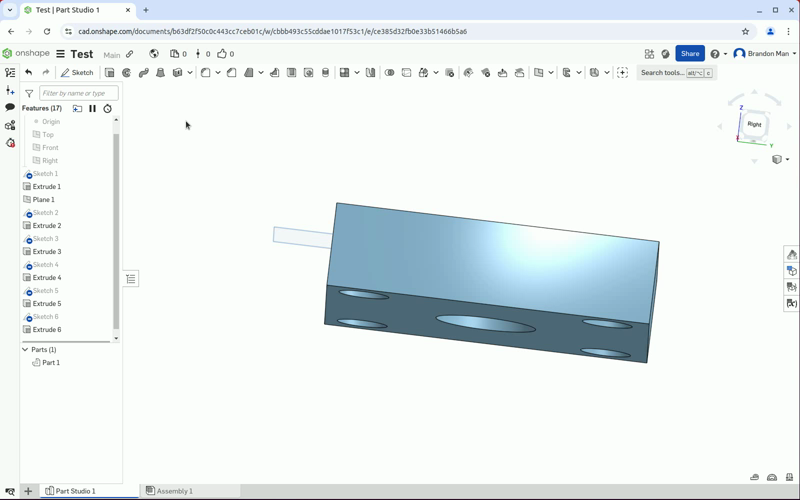
key(right, 3)
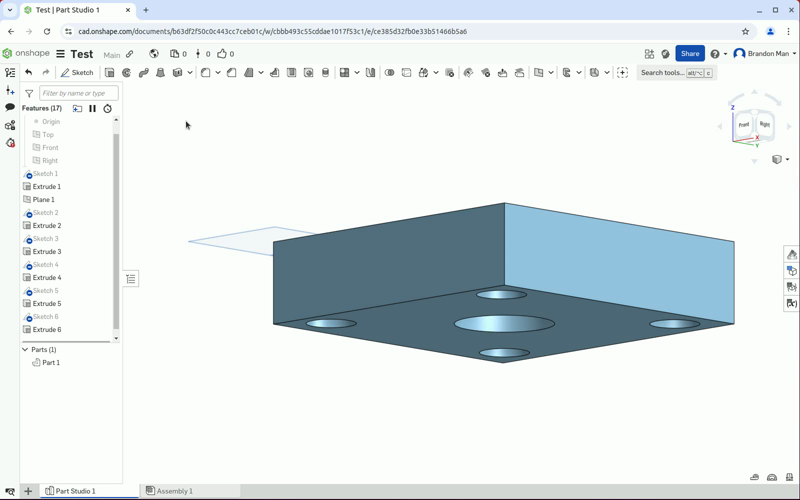
key(down, 3)
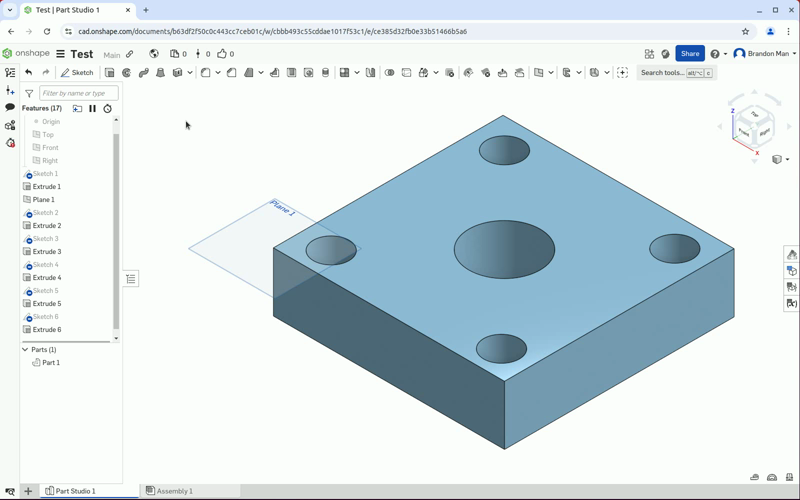
mouse_move(69, 176)
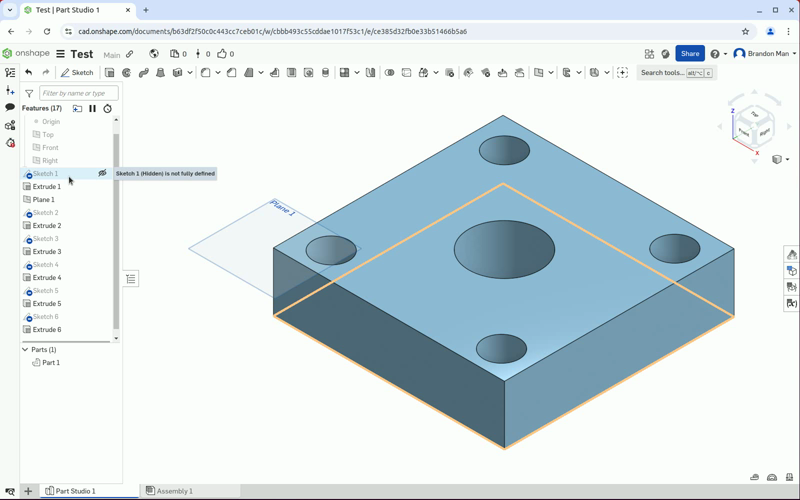
click(69, 176)